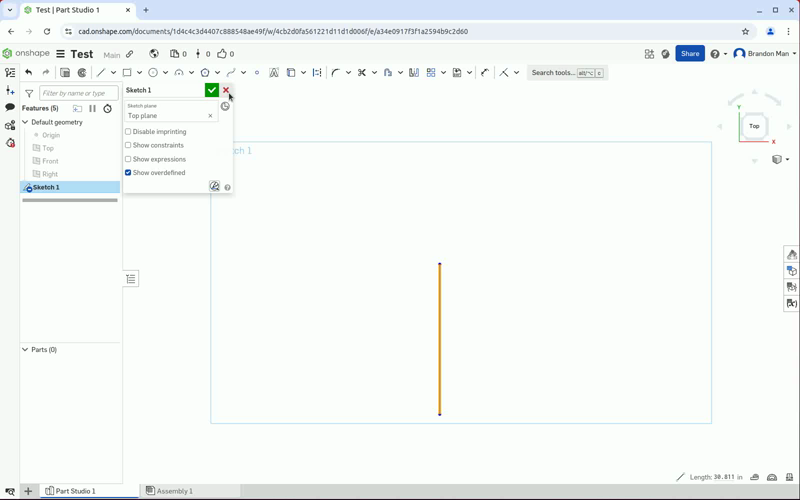
key(shift+h)
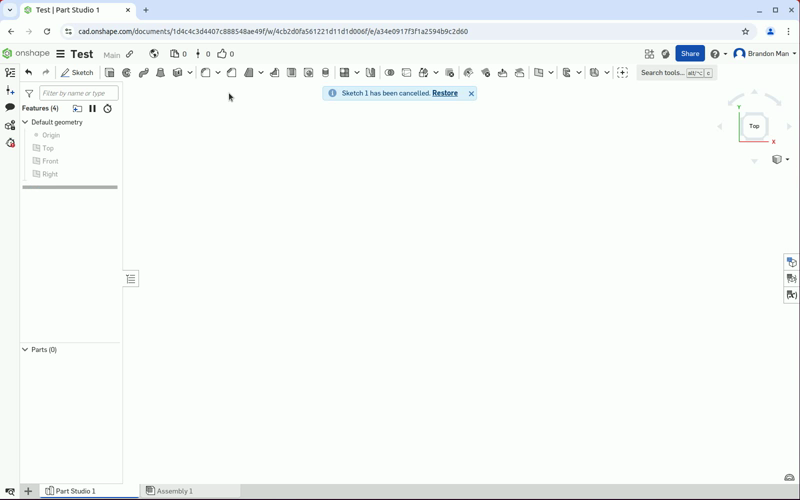
mouse_move(73, 352)
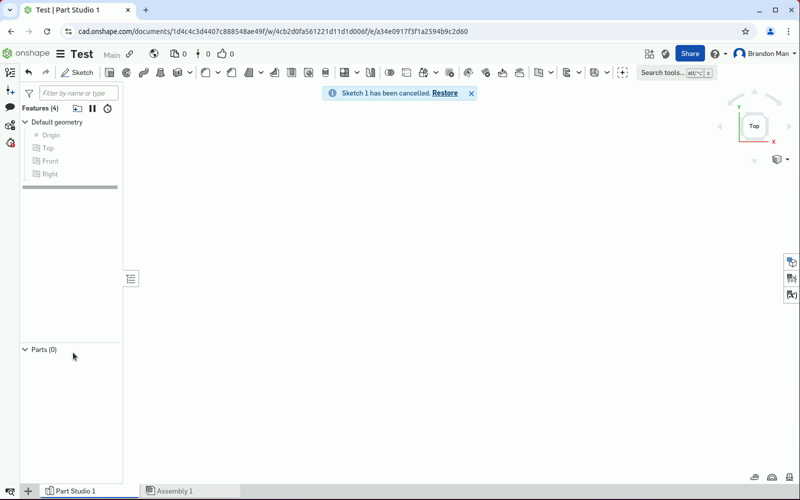
key(y)
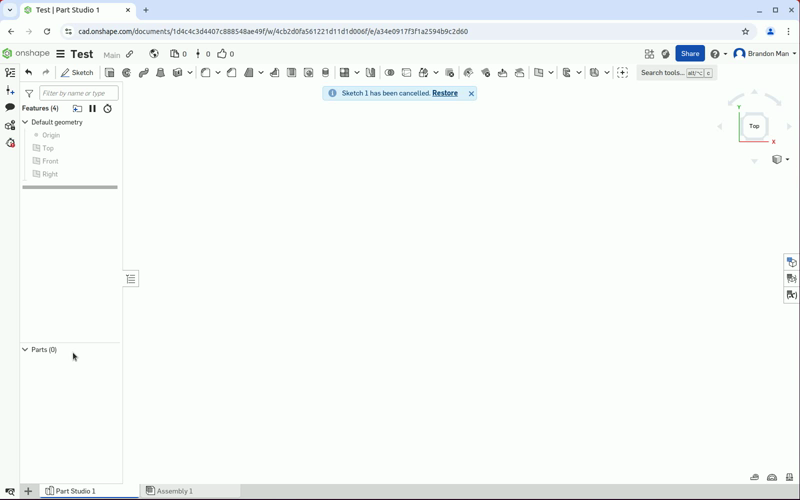
key(shift+p)
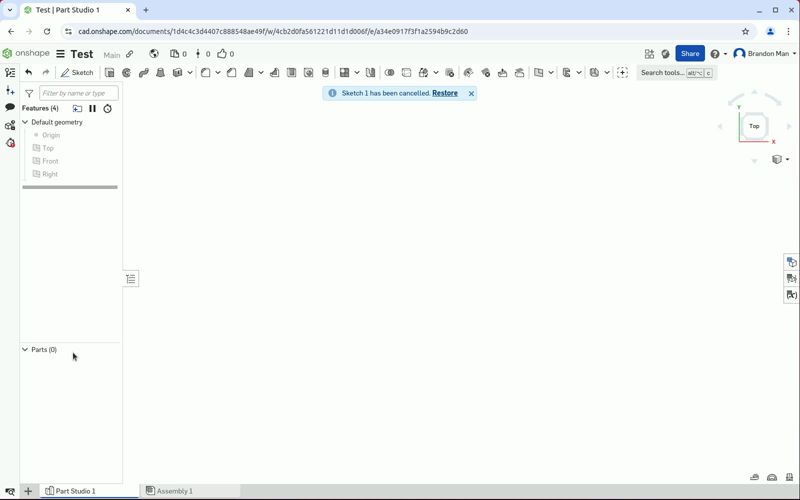
key(space)
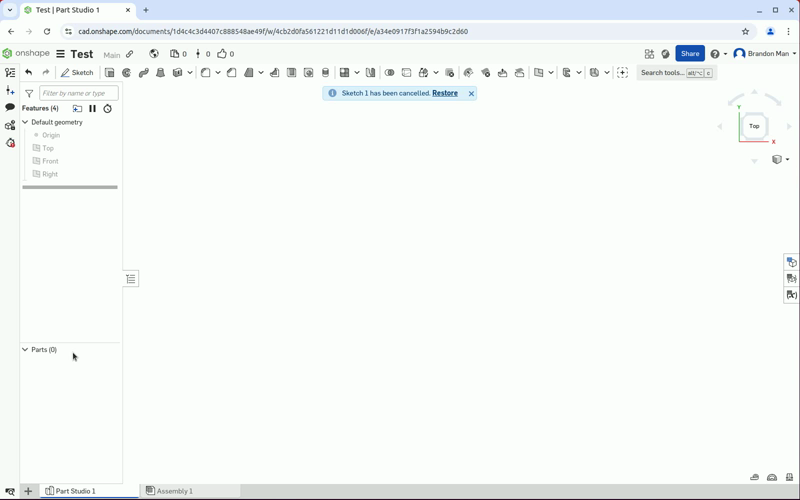
key_down(shift)
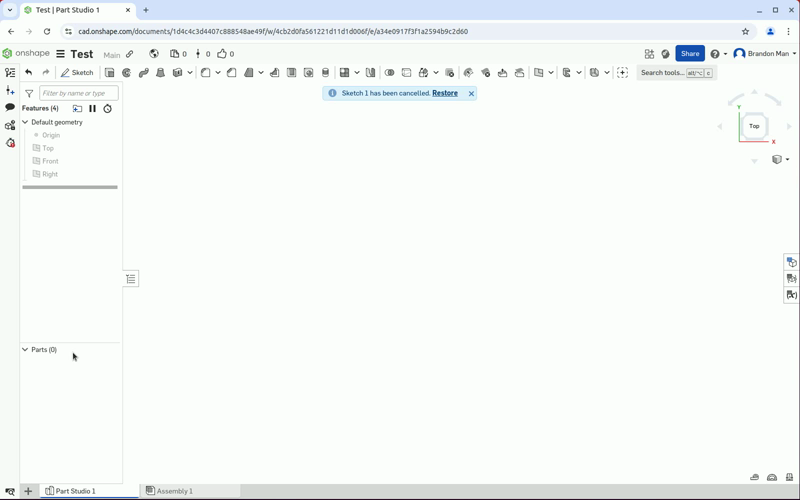
key(up)
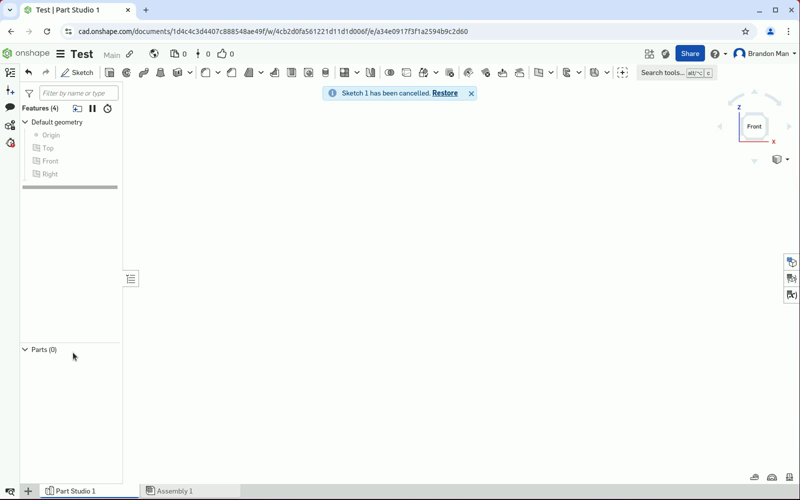
key_up(shift)
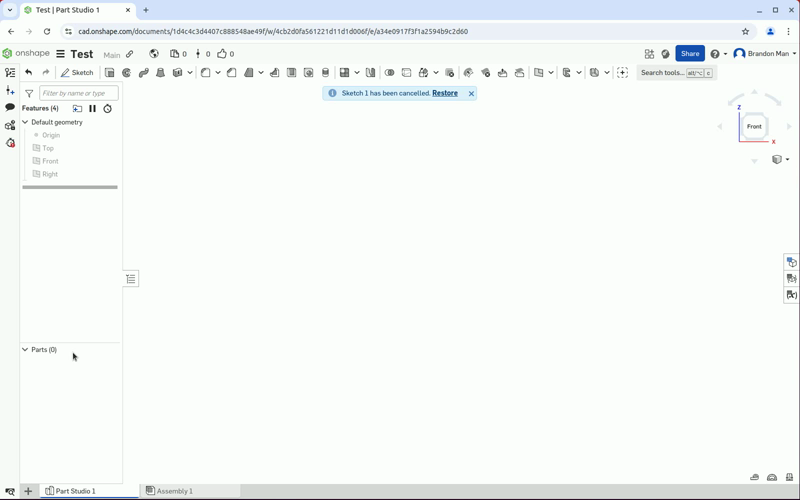
mouse_move(73, 352)
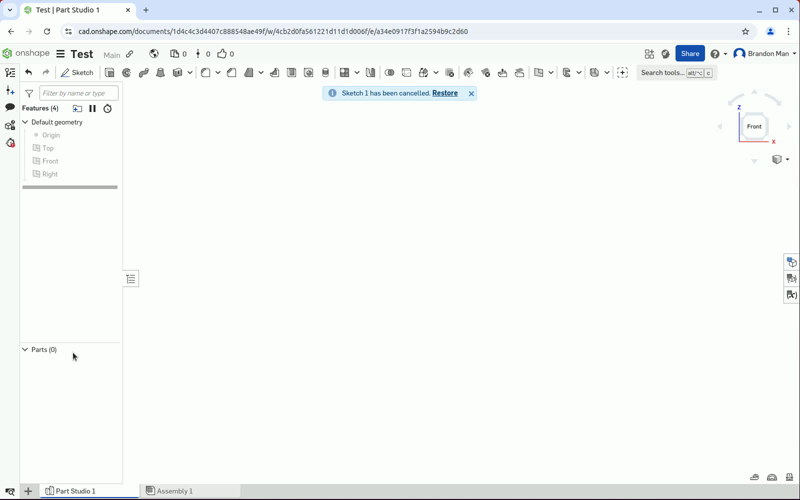
key(shift+y)
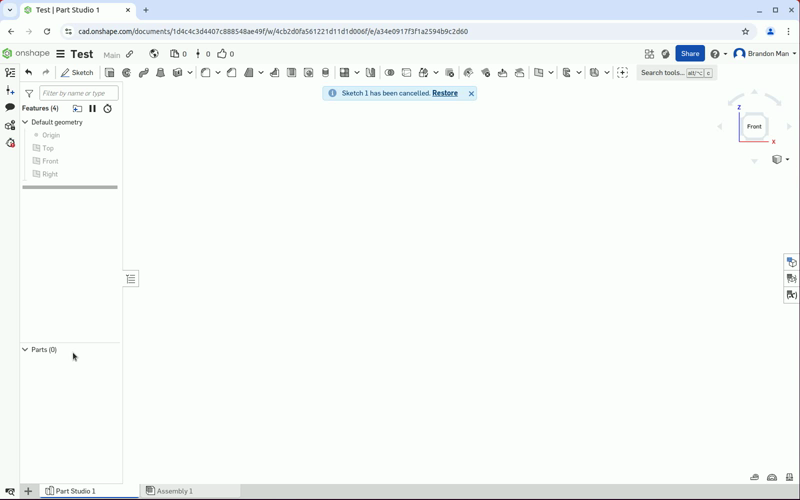
key(shift+s)
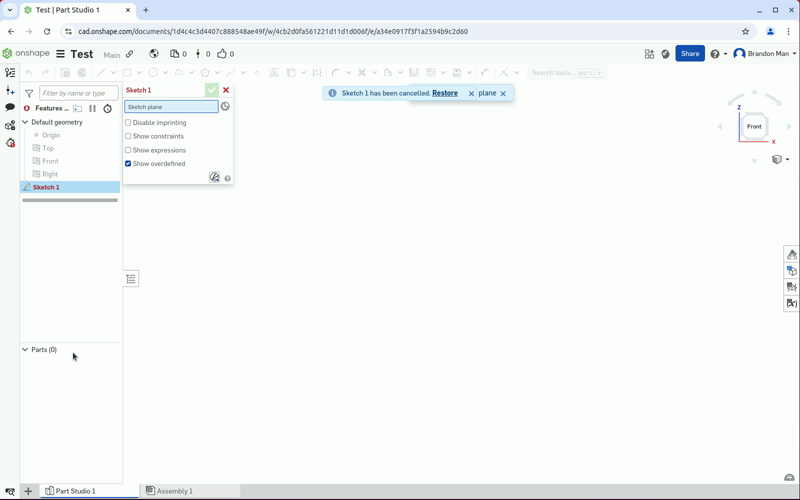
mouse_move(73, 163)
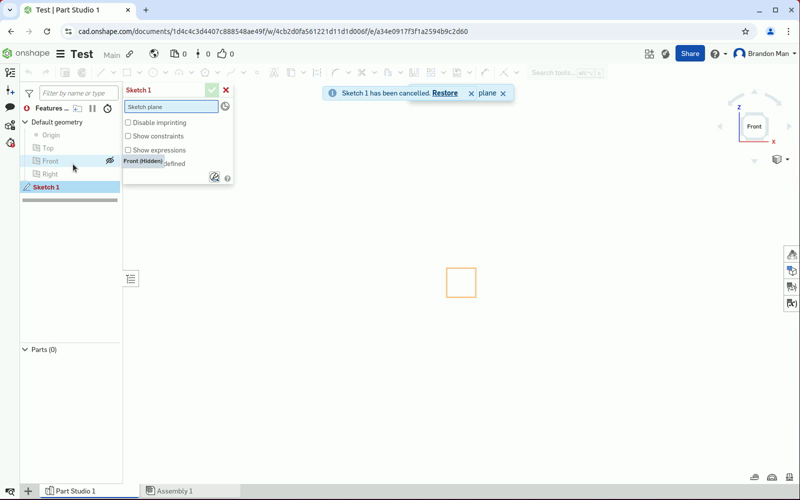
click(73, 163)
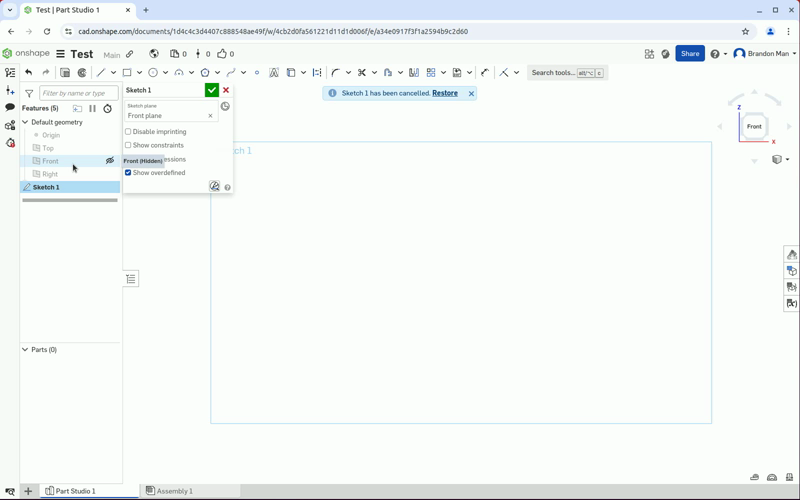
mouse_move(73, 352)
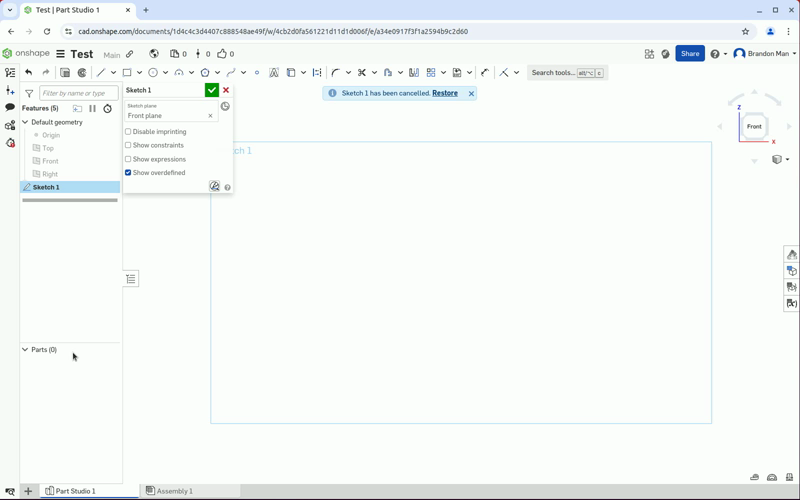
key(y)
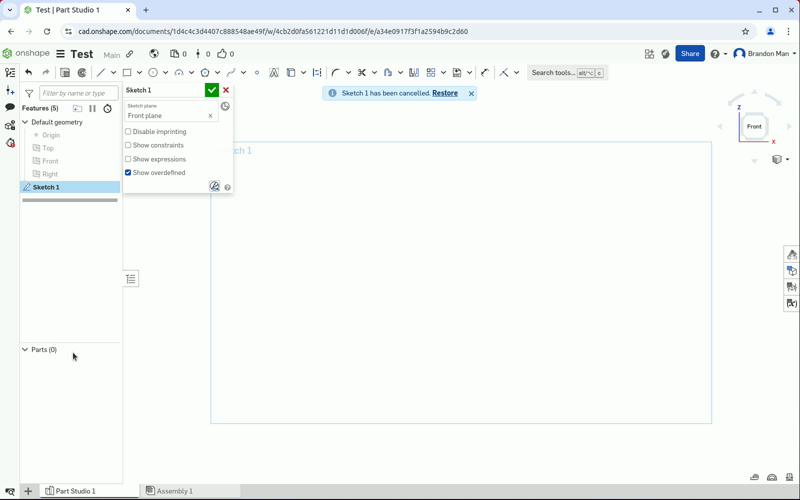
key(c)
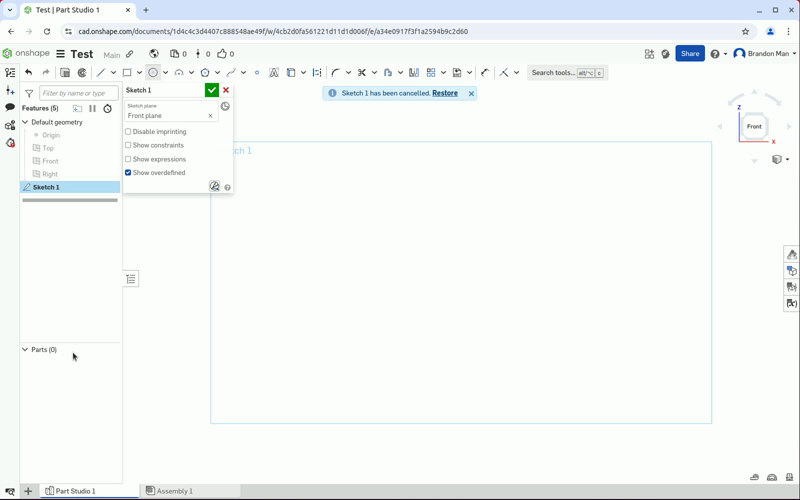
key_down(shift)
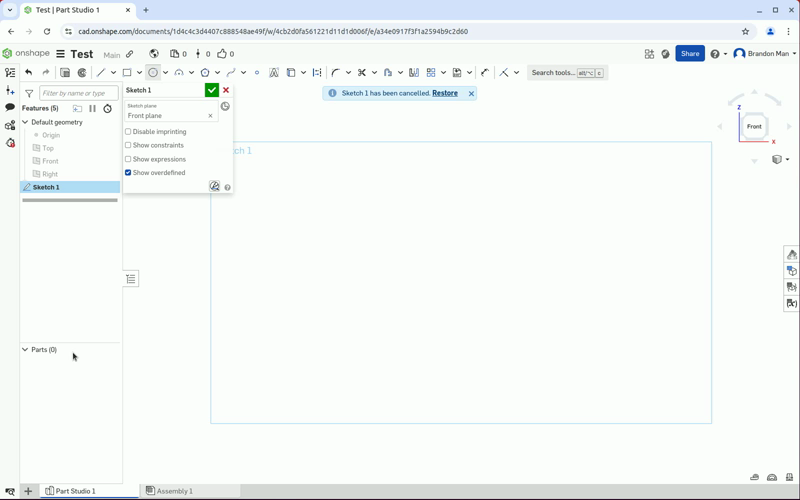
mouse_move(433, 282)
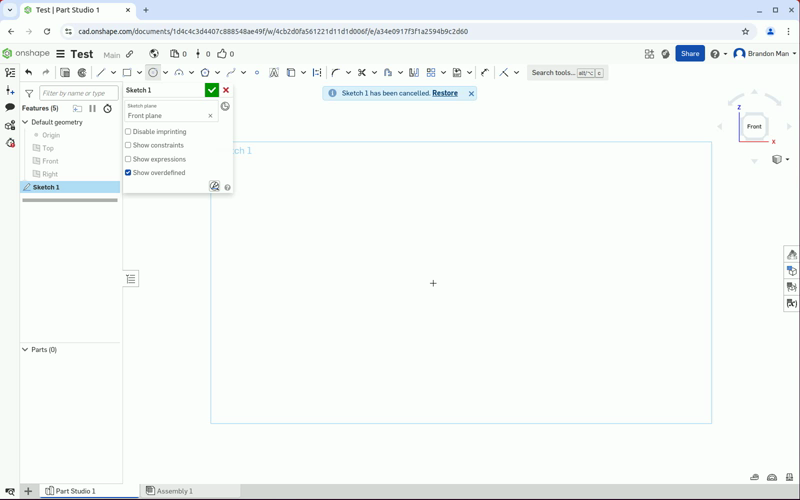
click(433, 282)
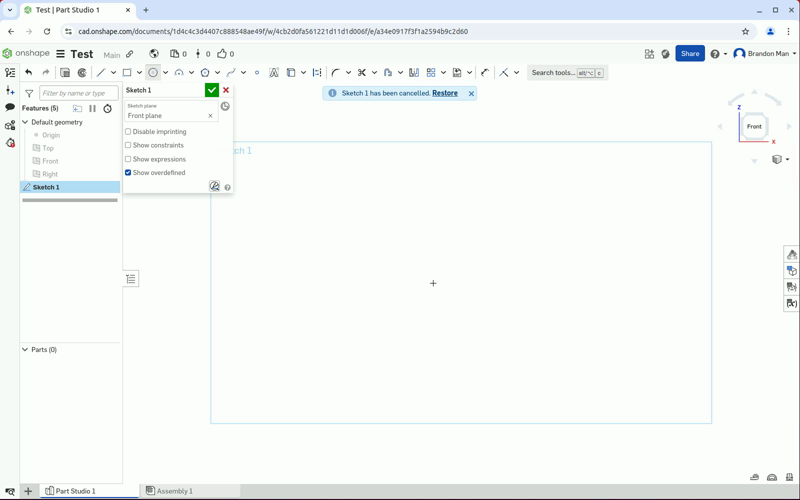
key_up(shift)
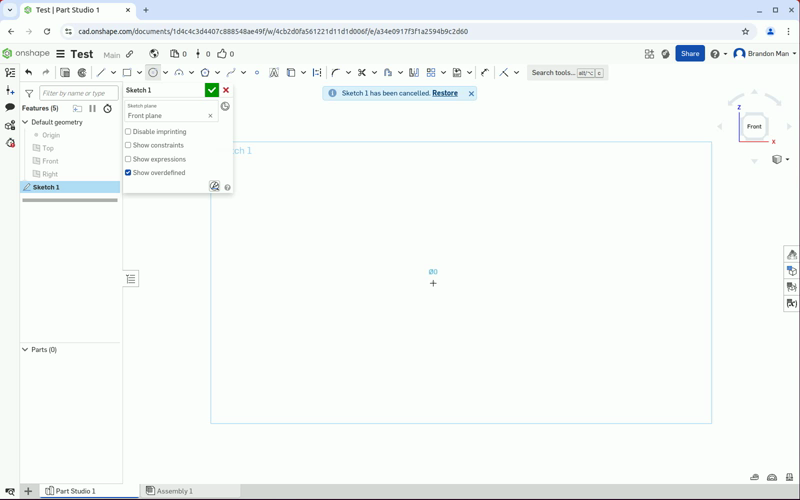
mouse_move(461, 282)
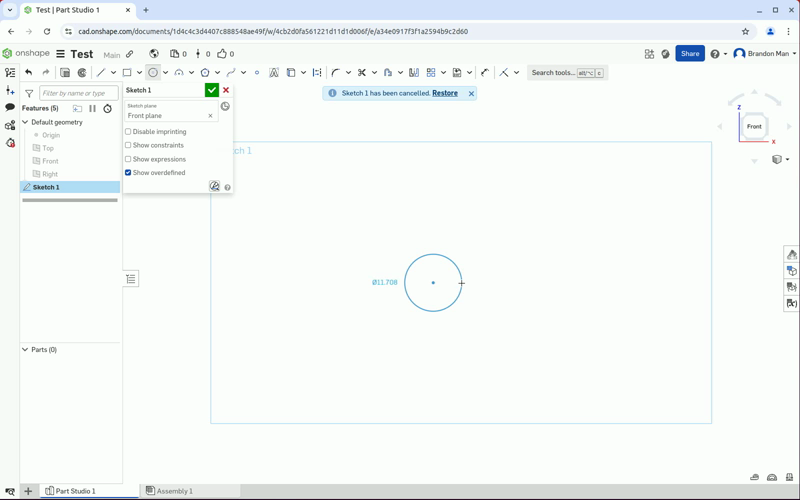
click(461, 282)
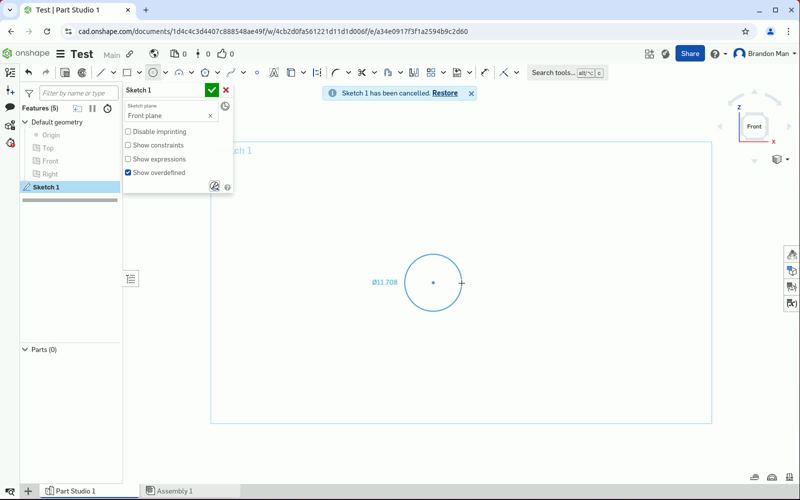
key(esc)
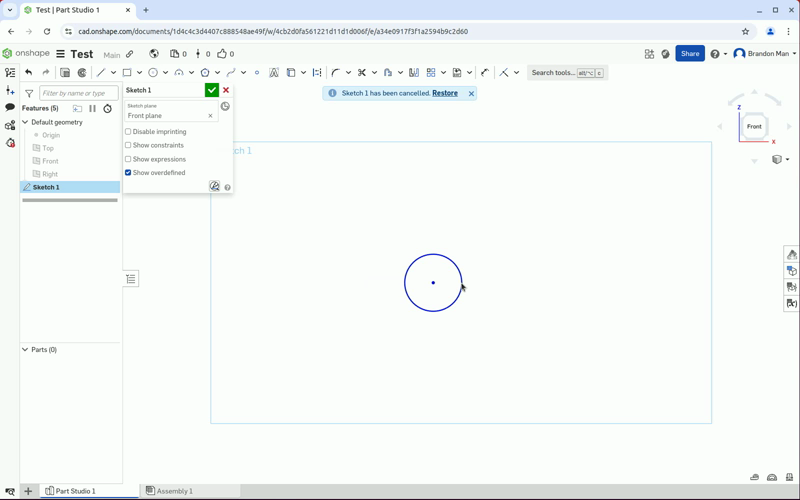
key(c)
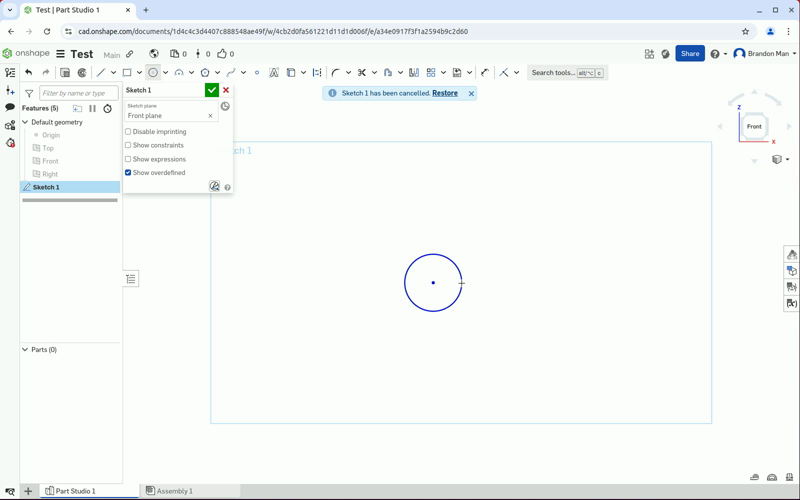
key_down(shift)
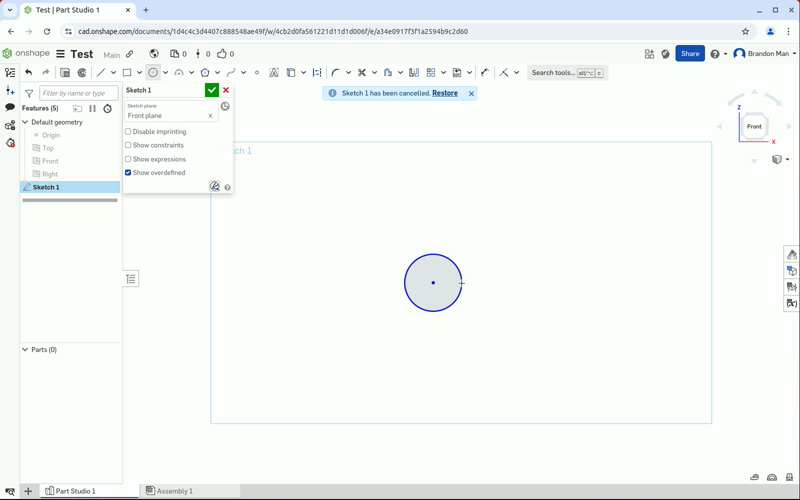
mouse_move(433, 282)
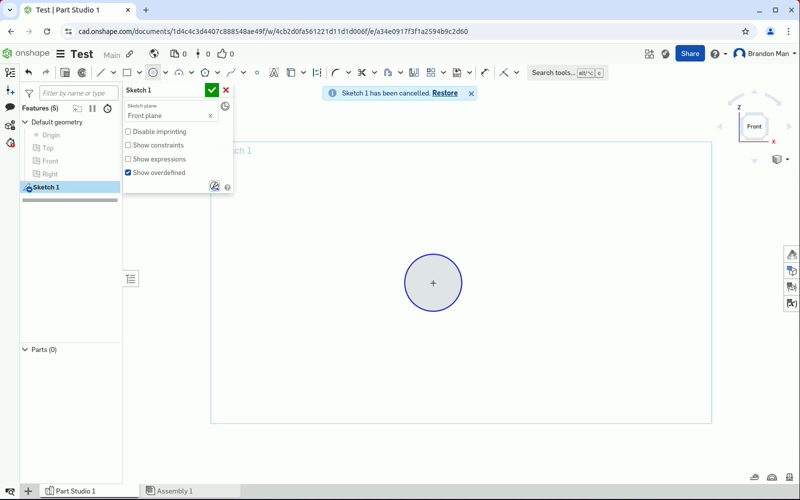
click(433, 282)
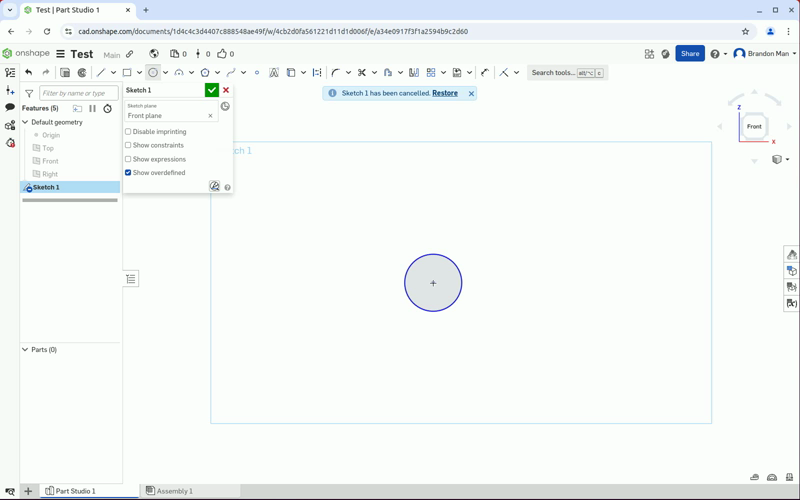
key_up(shift)
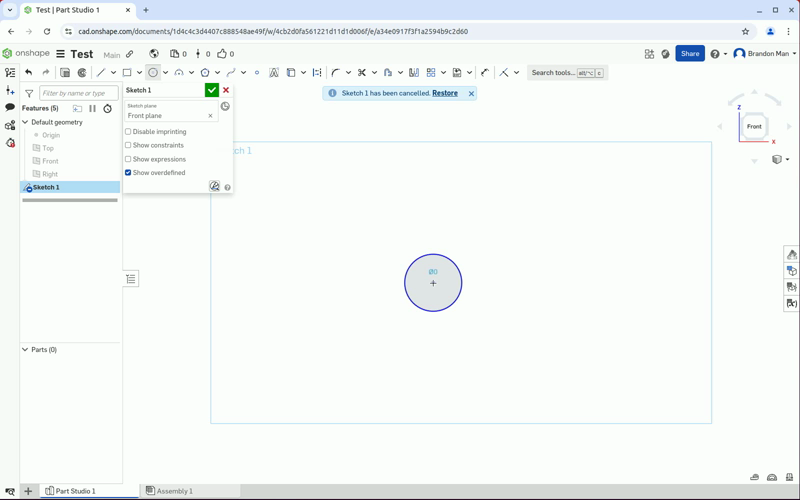
mouse_move(450, 282)
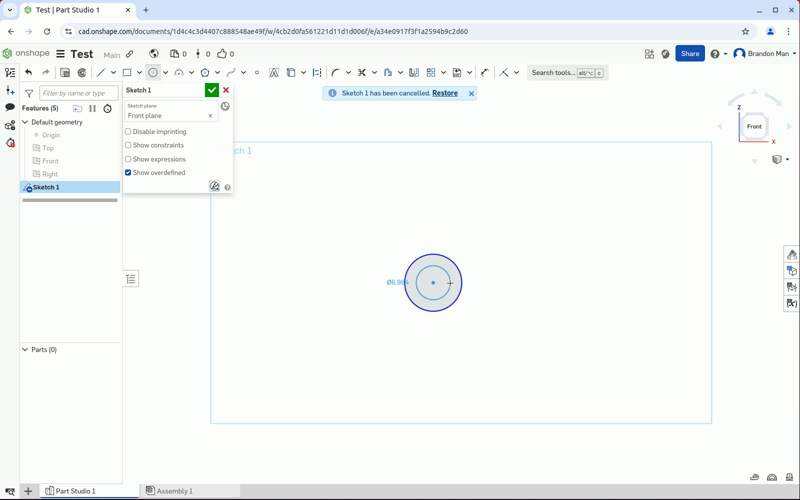
click(450, 282)
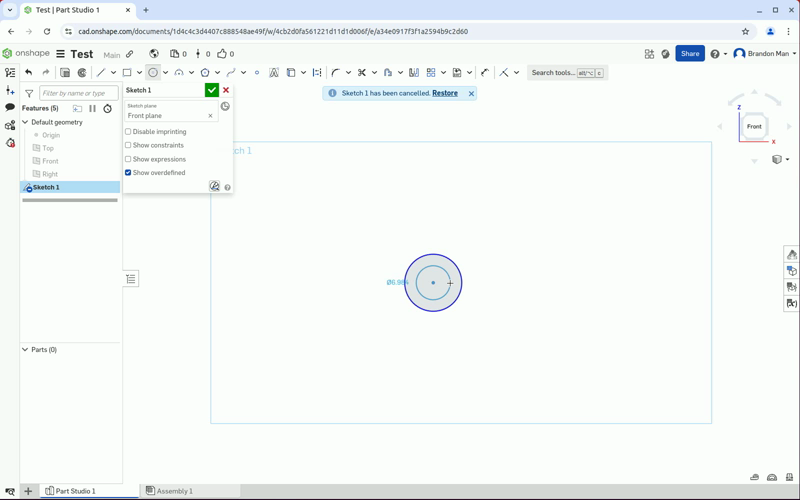
key(esc)
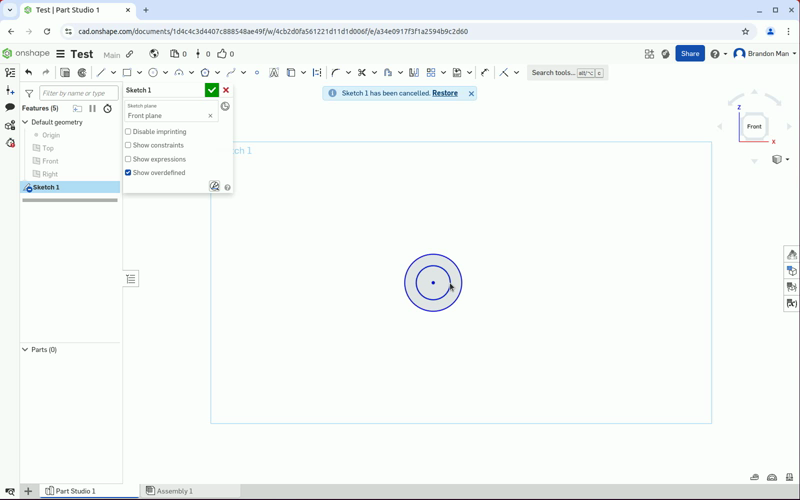
mouse_move(408, 294)
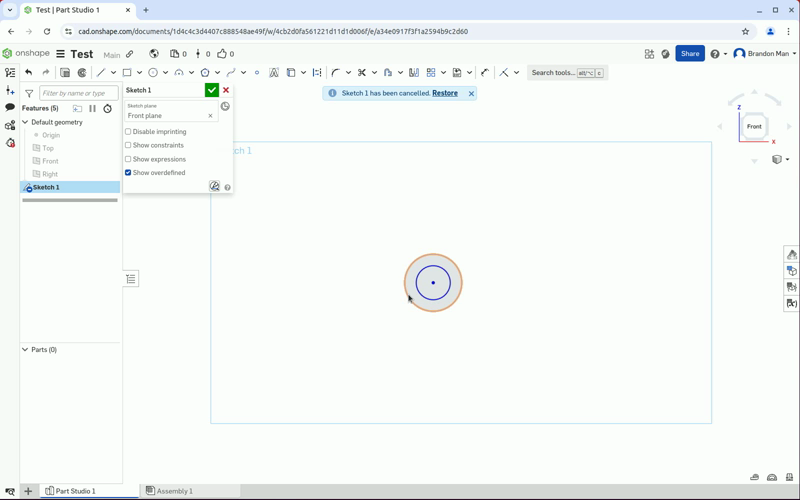
scroll(6)
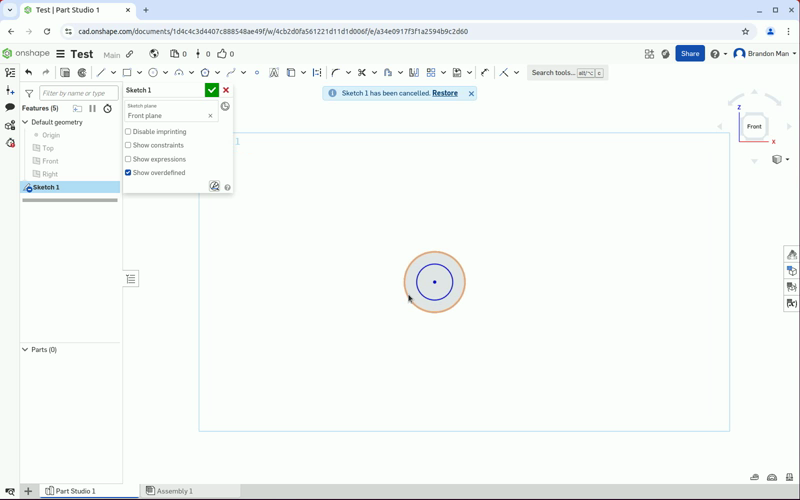
scroll(6)
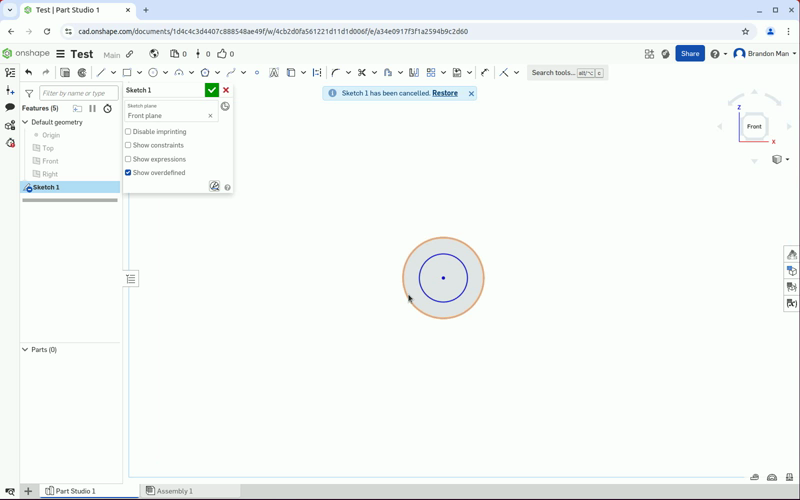
scroll(6)
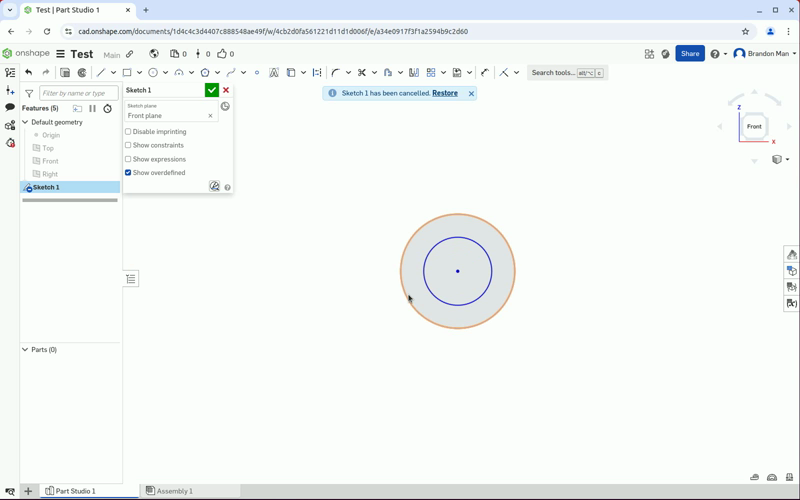
scroll(6)
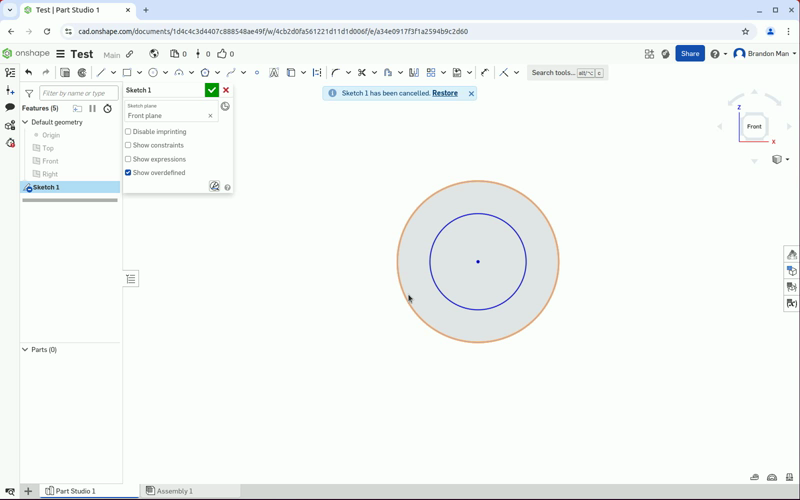
scroll(6)
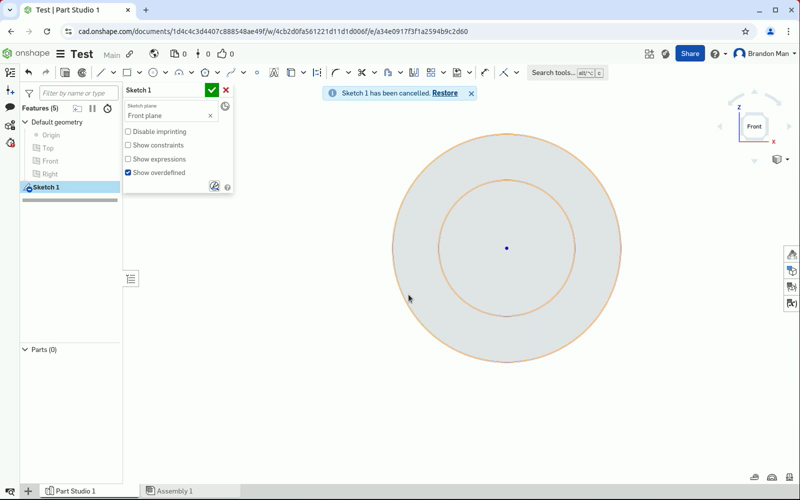
scroll(6)
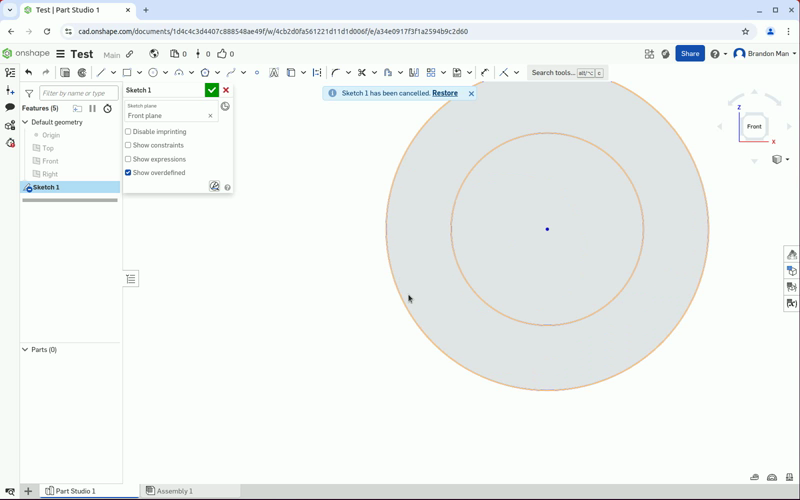
scroll(6)
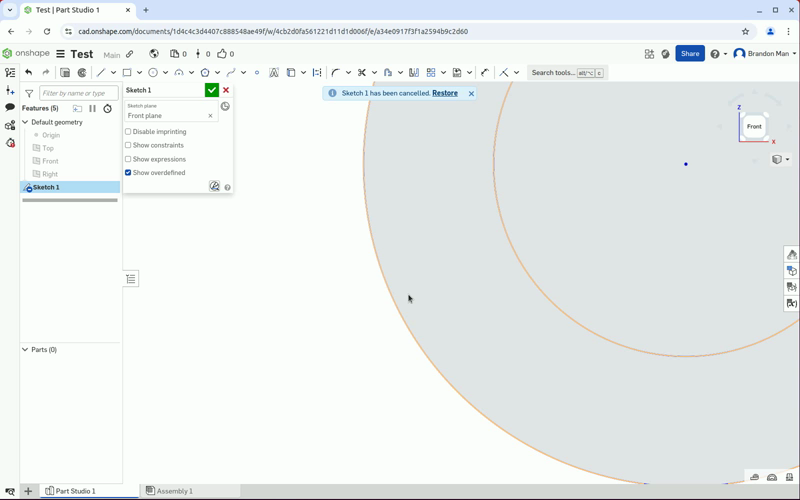
click(408, 294)
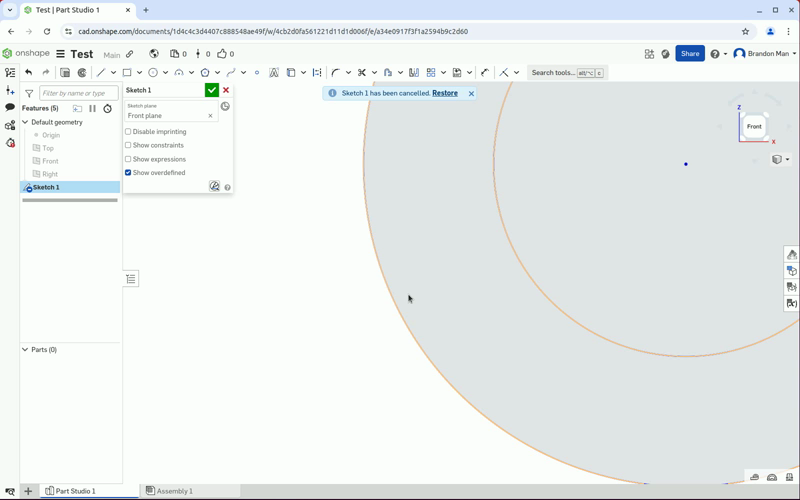
scroll(-6)
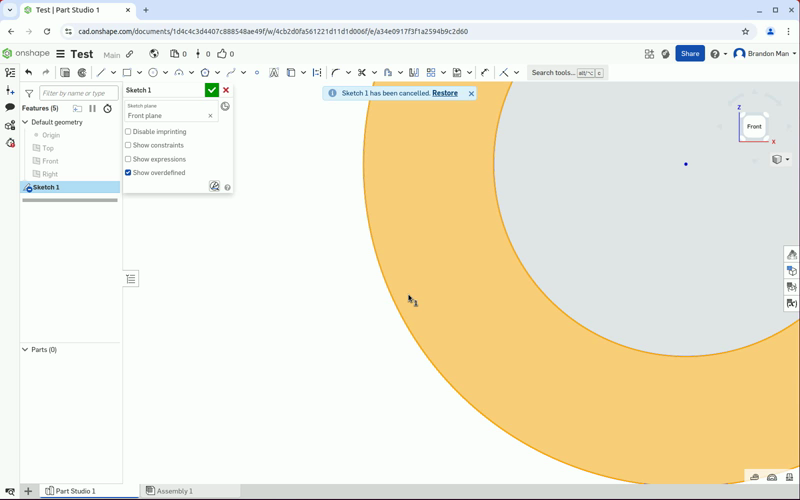
scroll(-6)
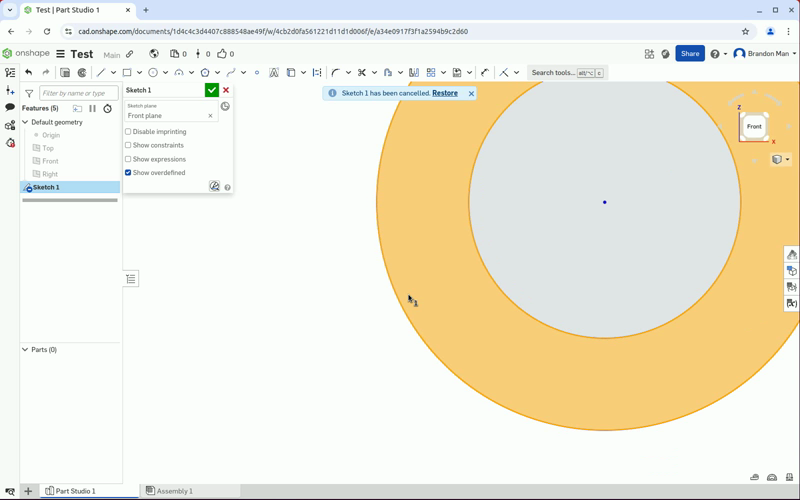
scroll(-6)
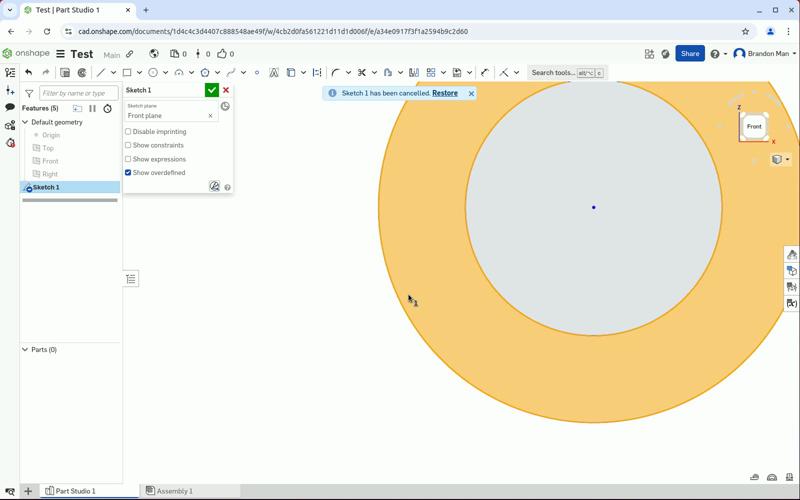
scroll(-6)
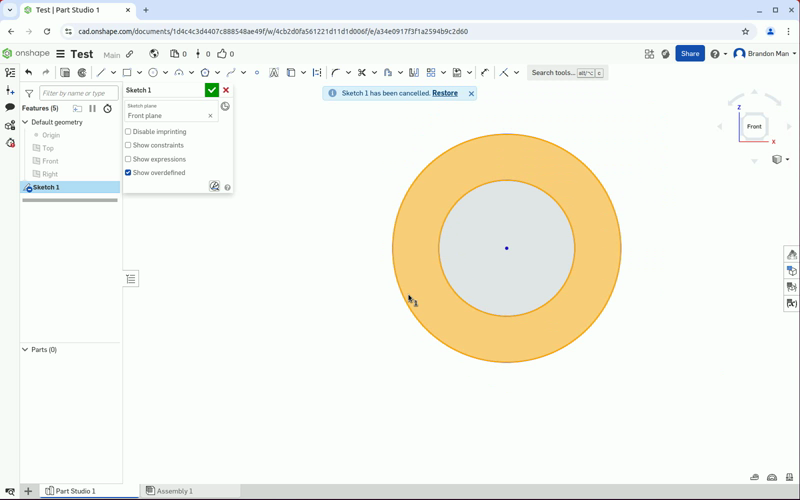
scroll(-6)
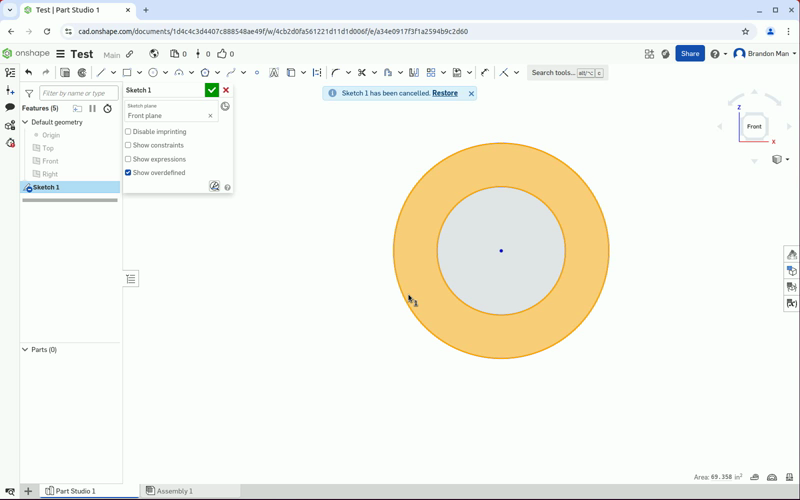
scroll(-6)
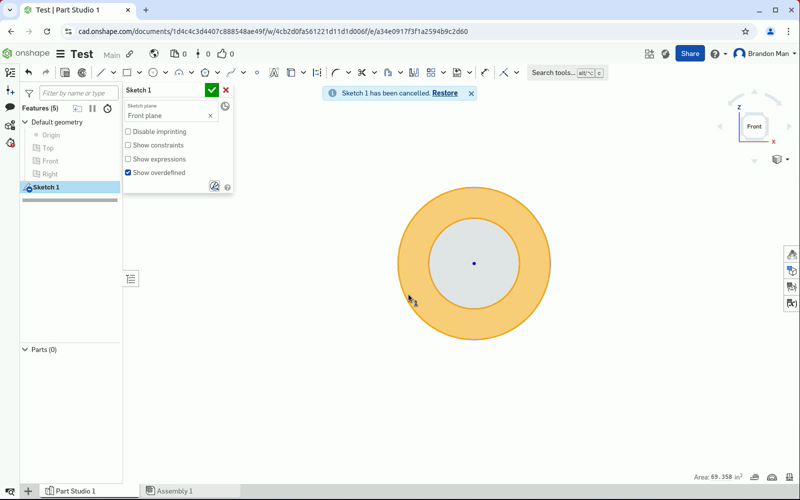
scroll(-6)
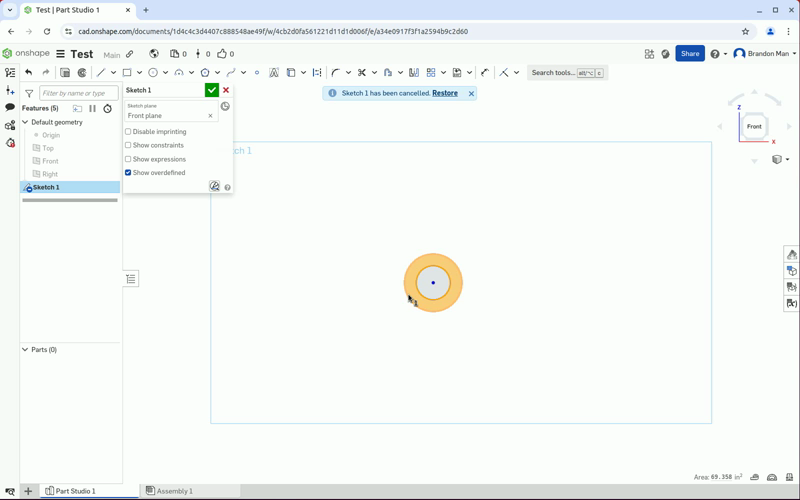
mouse_move(73, 352)
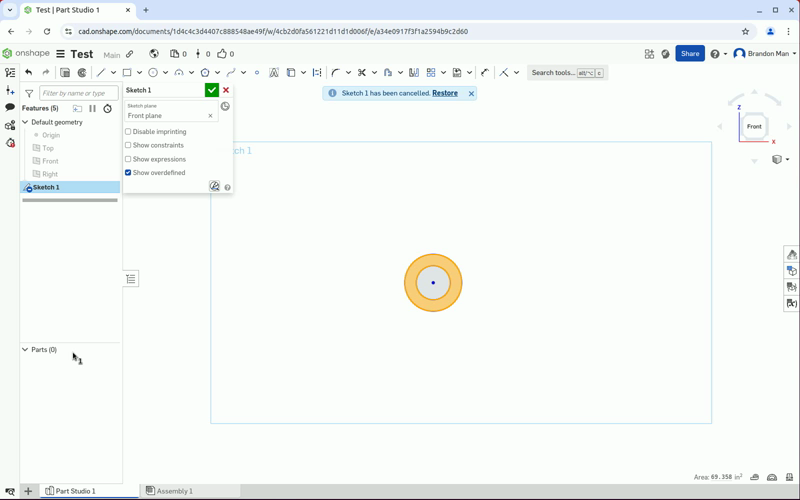
key(shift+y)
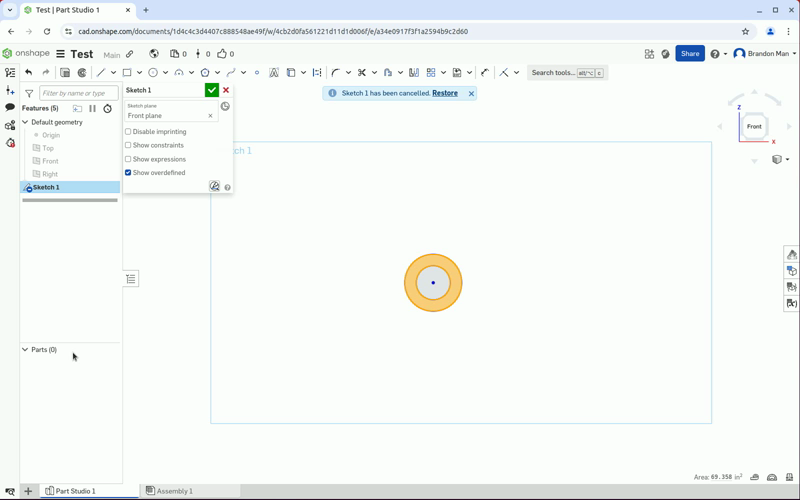
key(shift+e)
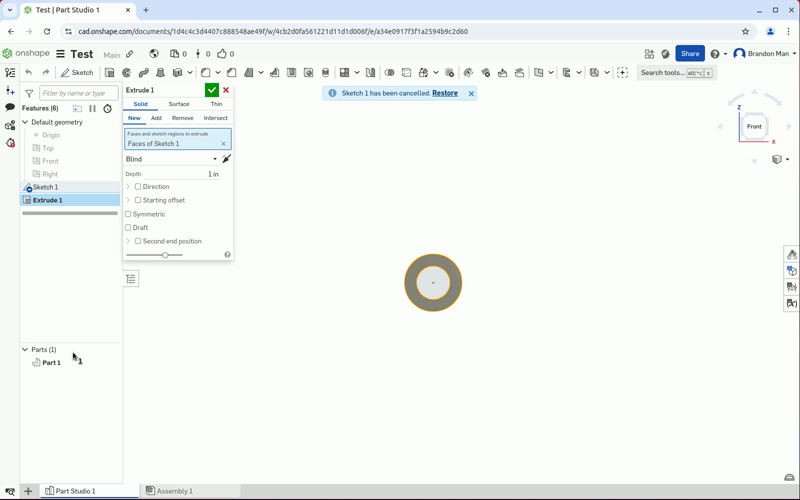
mouse_move(143, 106)
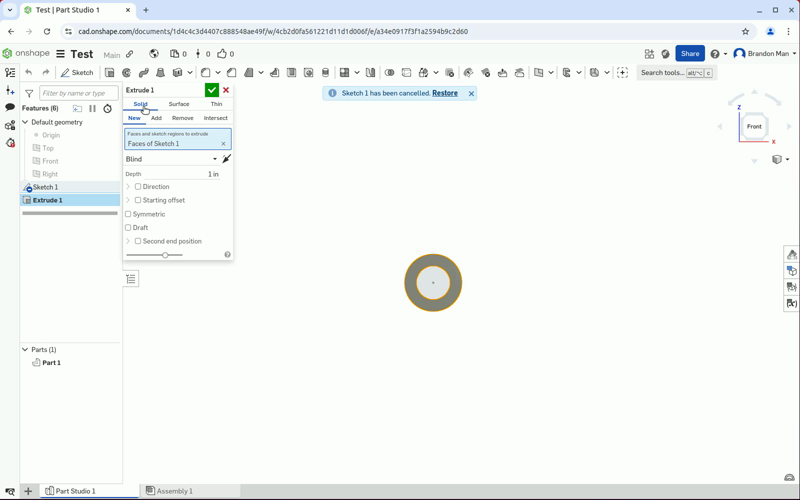
click(143, 106)
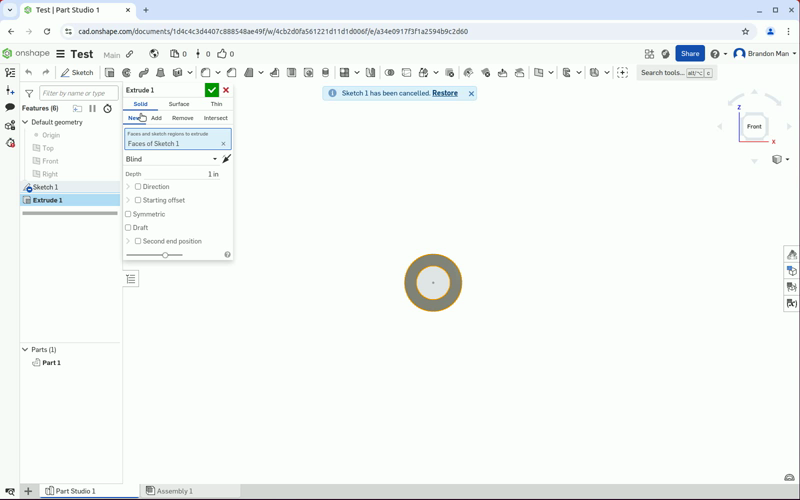
mouse_move(137, 120)
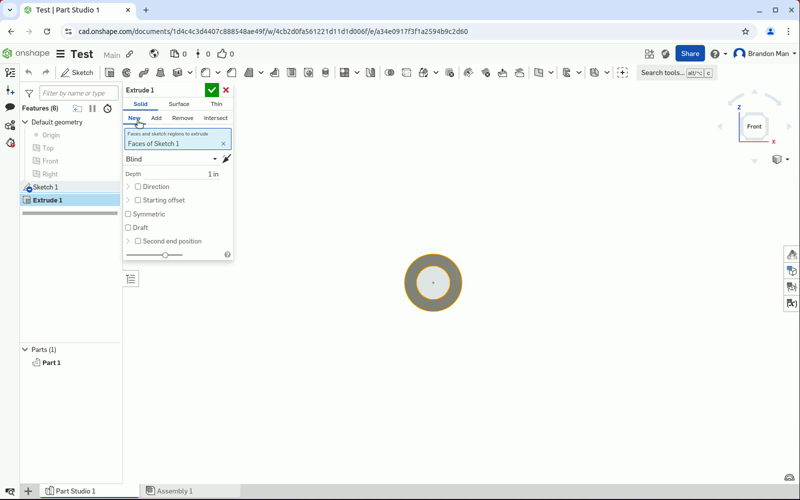
click(137, 120)
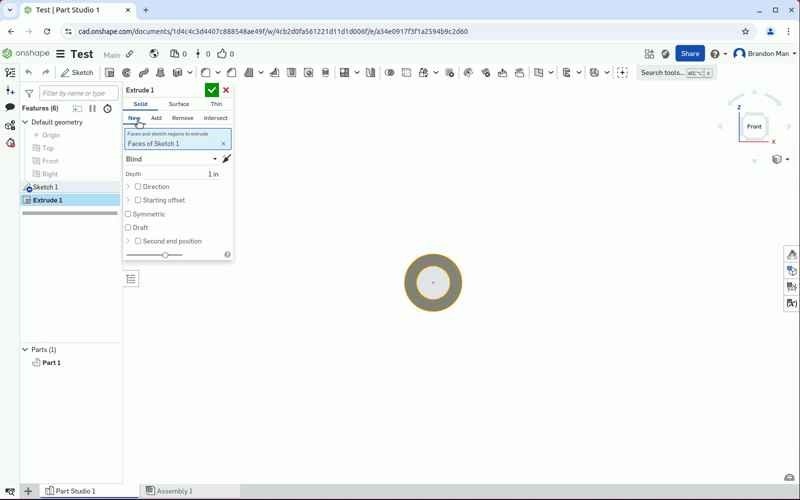
key(tab, 4)
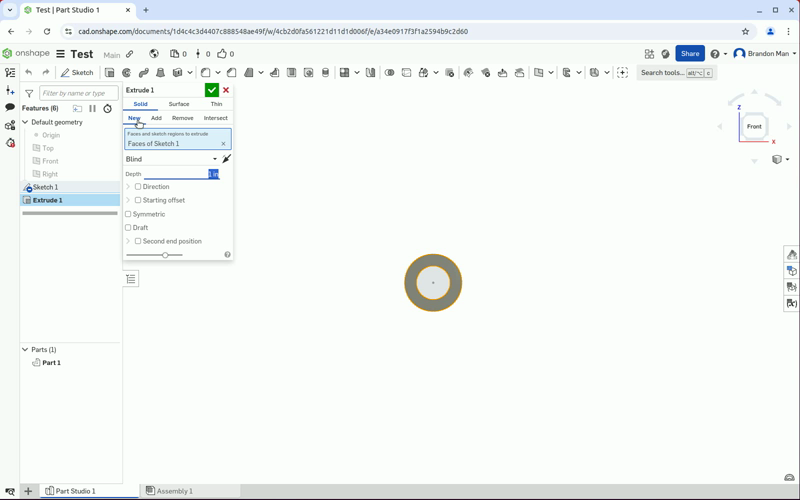
text(6.74)
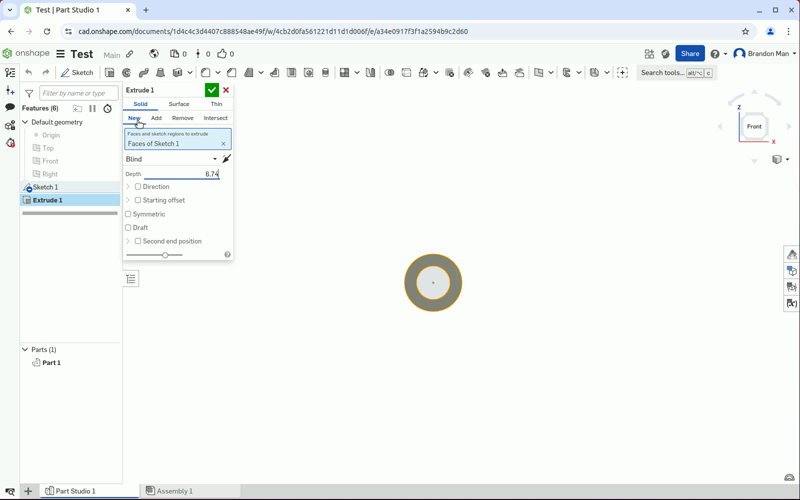
key(tab, 3)
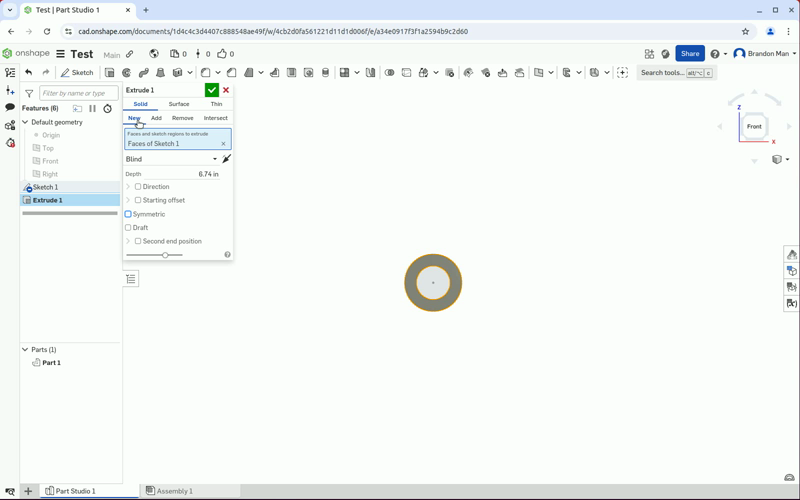
key(space)
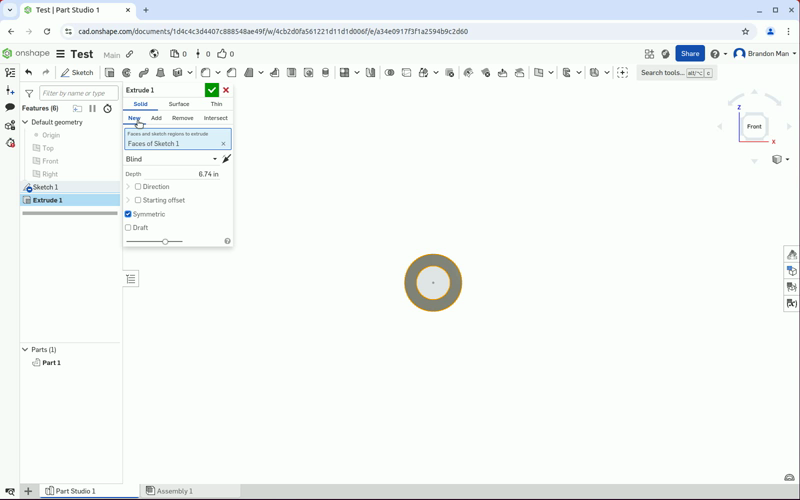
key(enter)
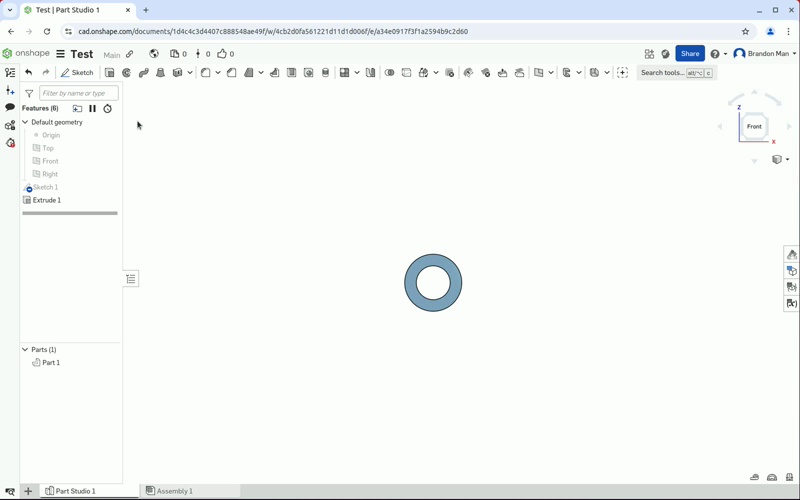
key(shift+h)
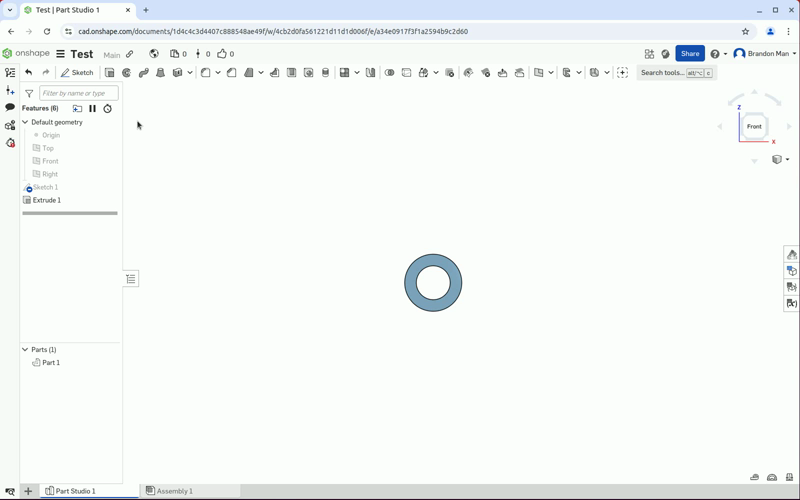
key(shift+h)
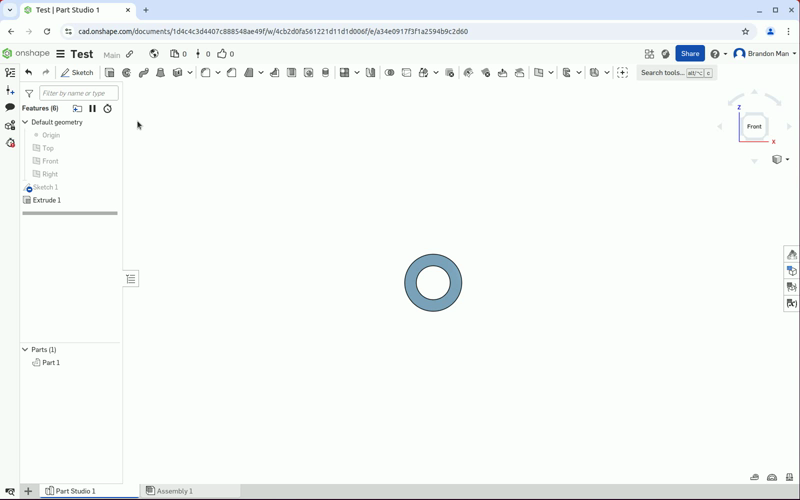
mouse_move(73, 189)
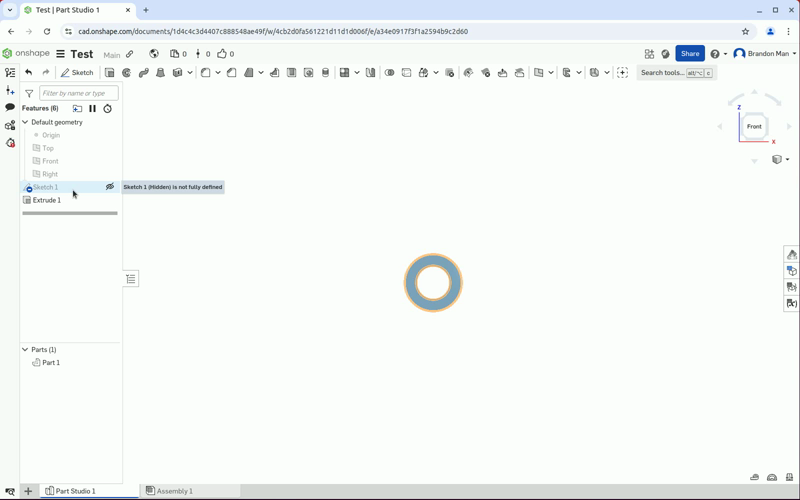
click(73, 189)
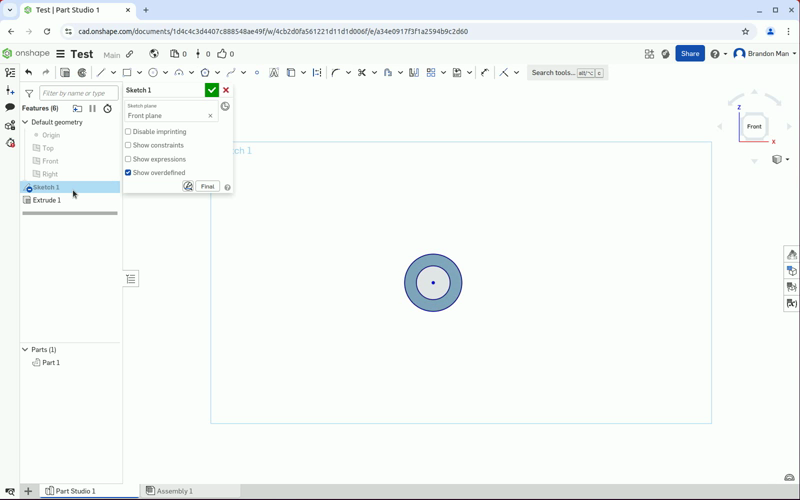
mouse_move(229, 92)
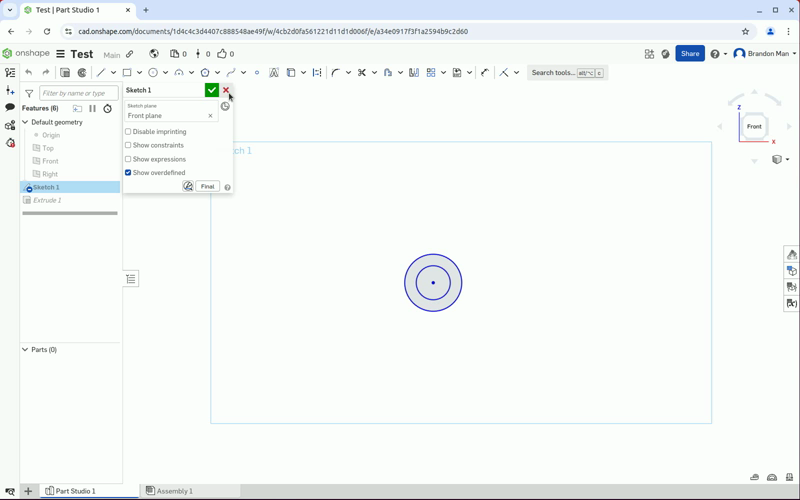
click(229, 92)
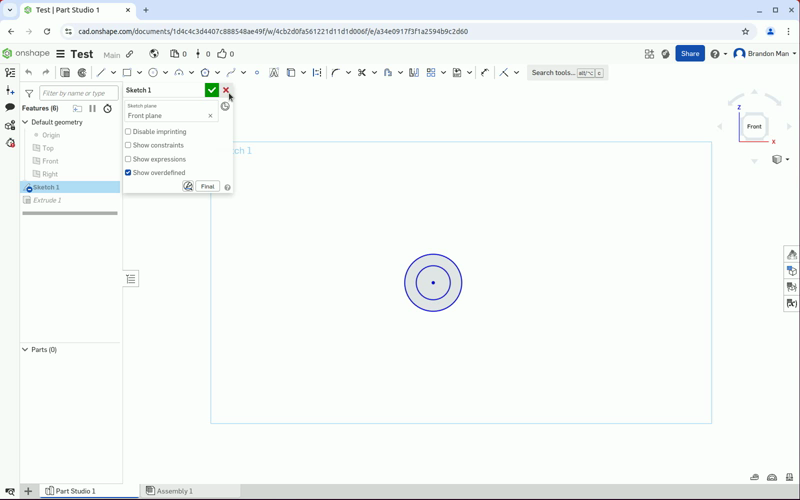
key(shift+s)
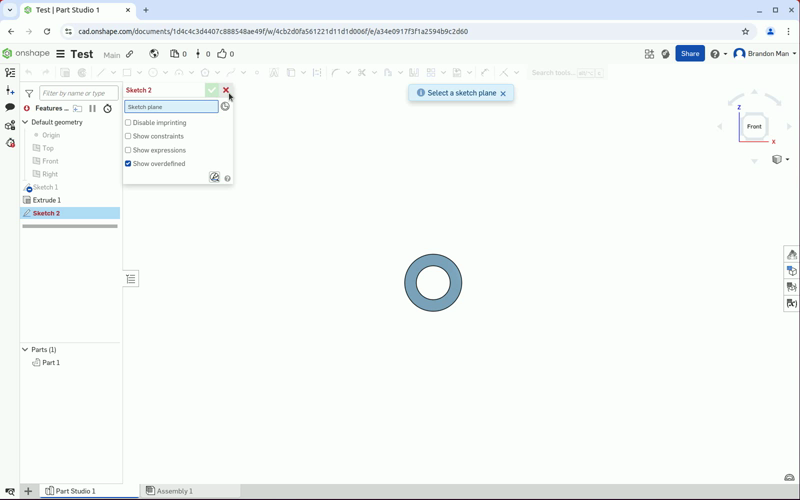
mouse_move(73, 163)
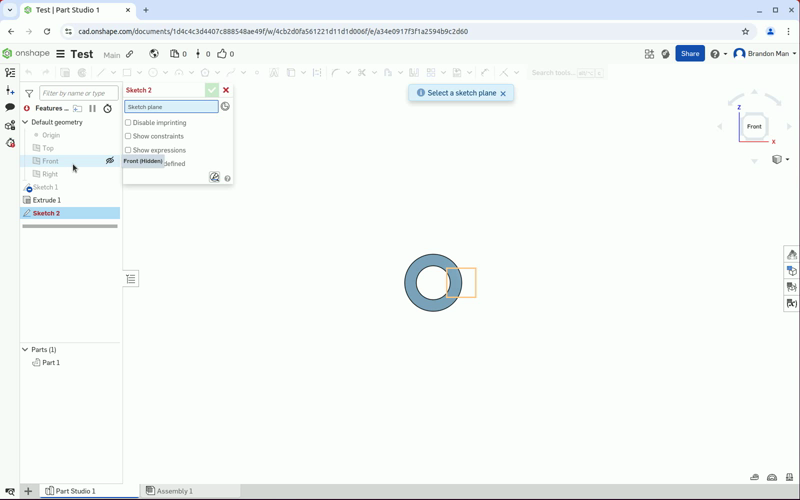
click(73, 163)
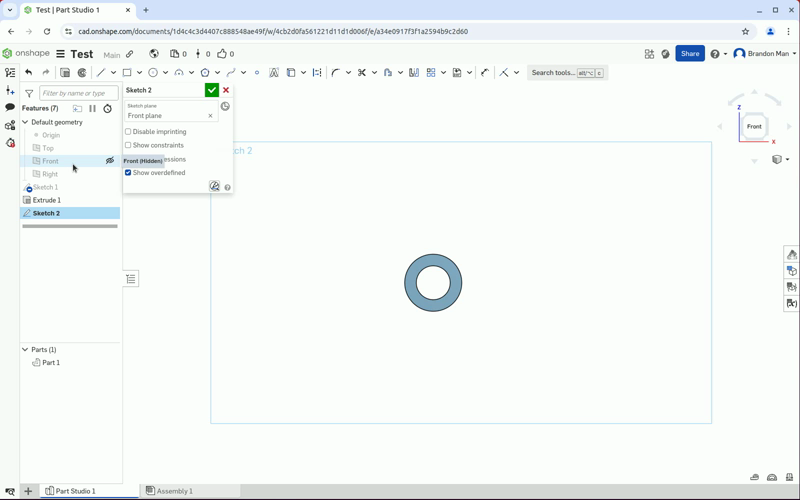
mouse_move(73, 352)
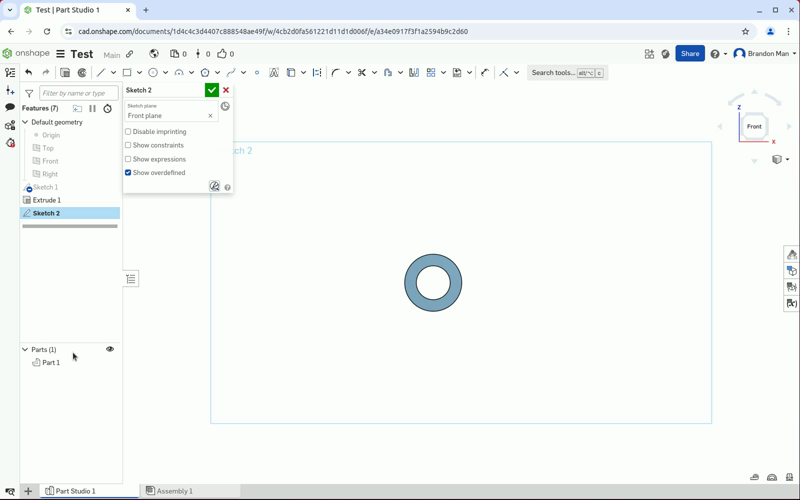
key(y)
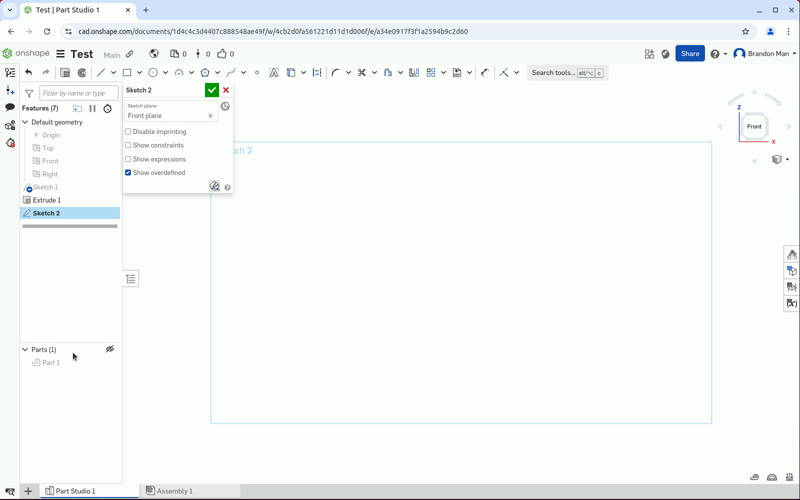
key(c)
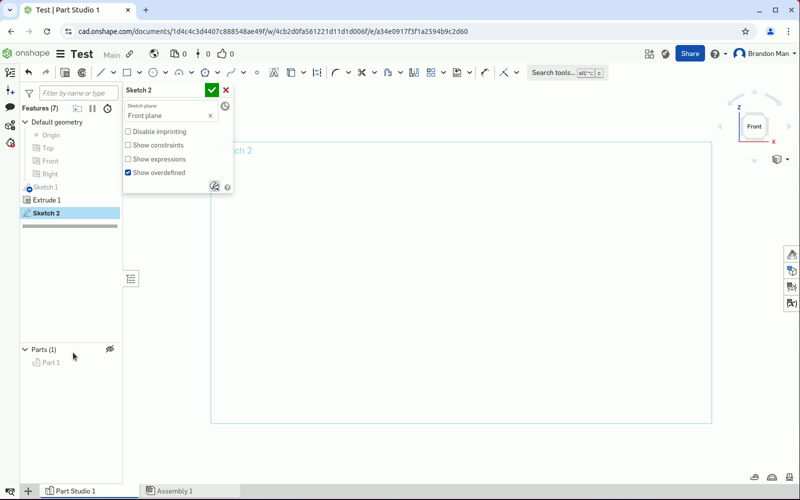
key_down(shift)
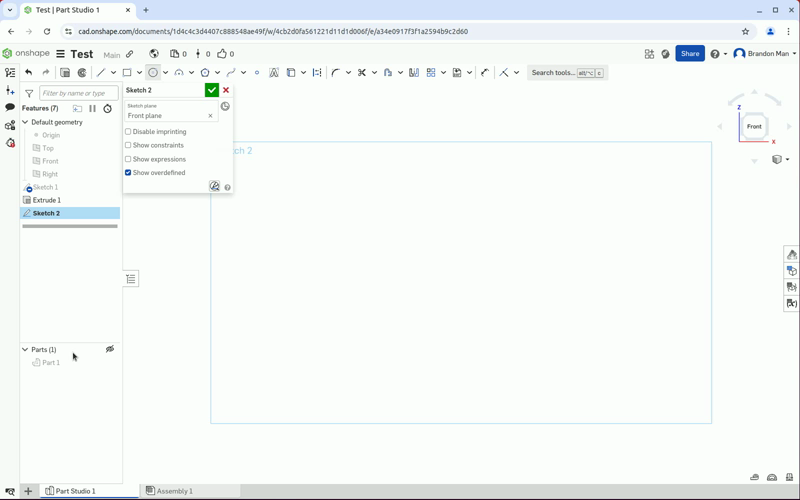
mouse_move(552, 282)
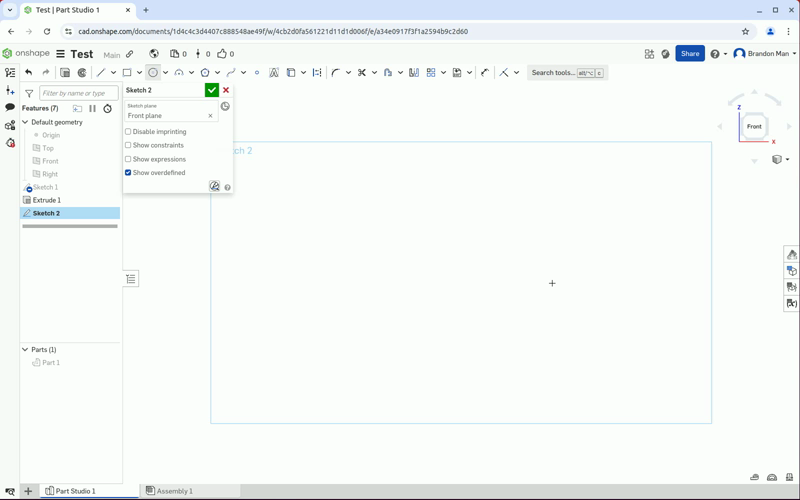
click(552, 282)
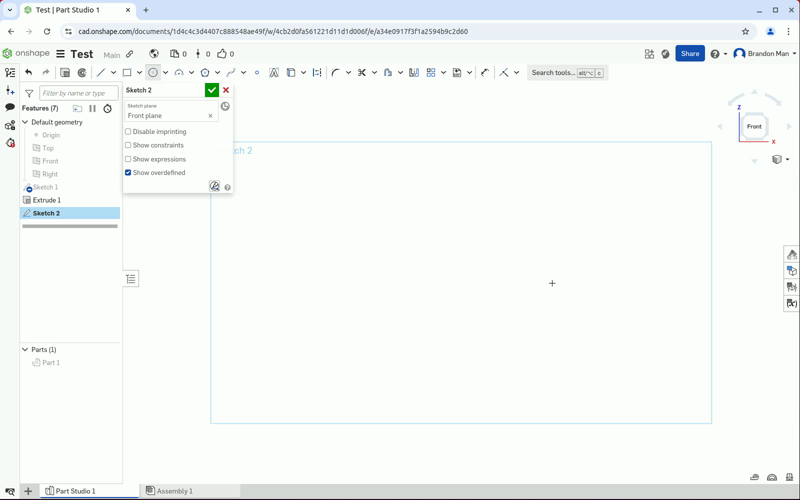
key_up(shift)
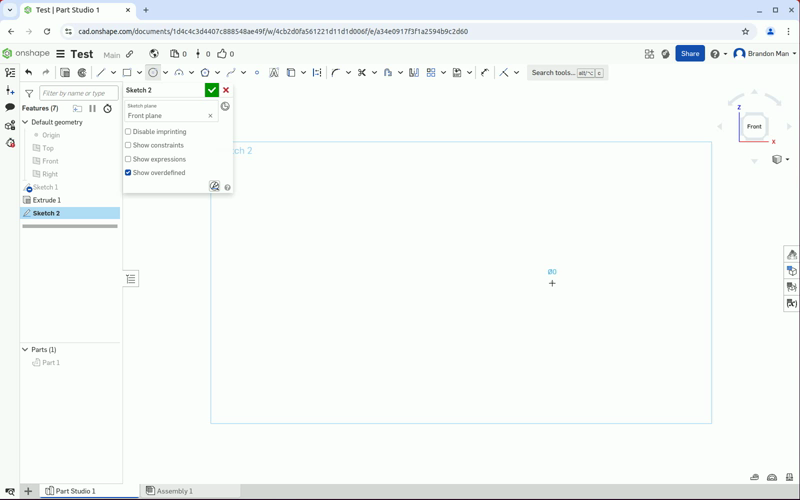
mouse_move(574, 282)
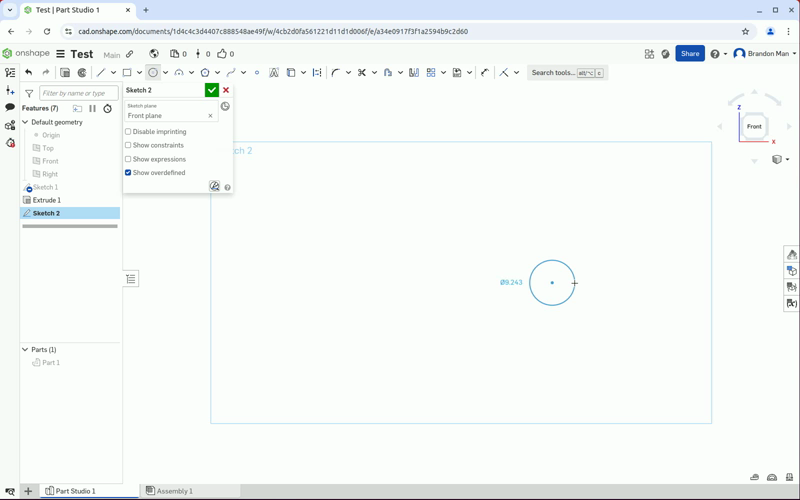
click(574, 282)
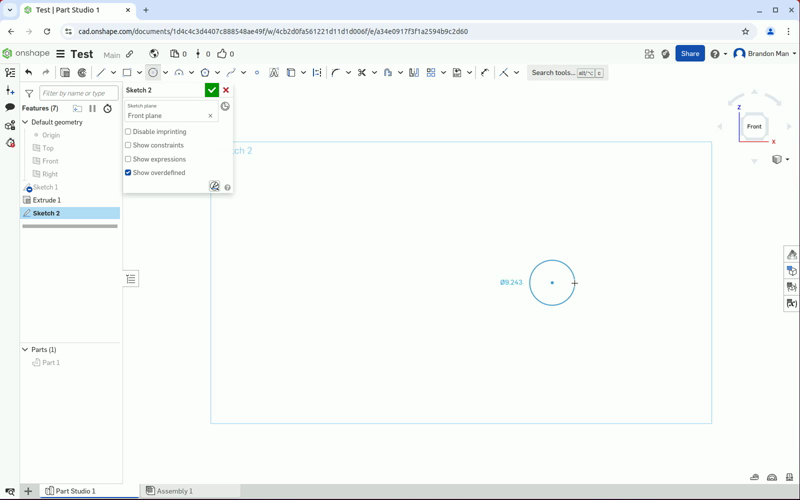
key(esc)
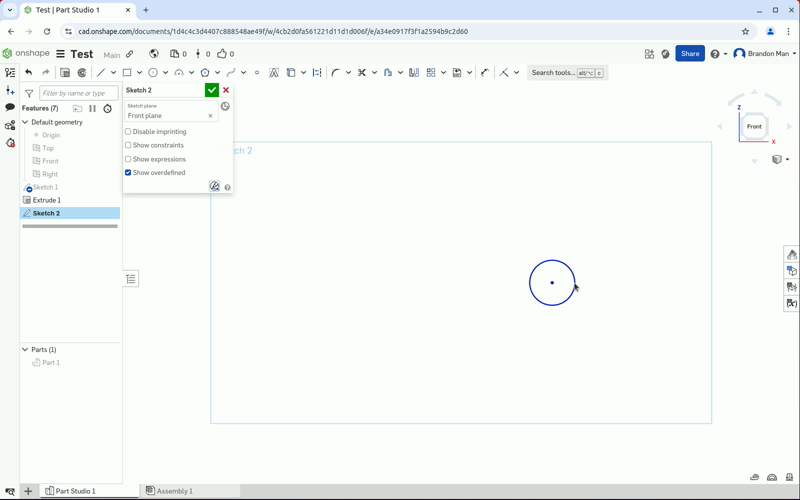
key(c)
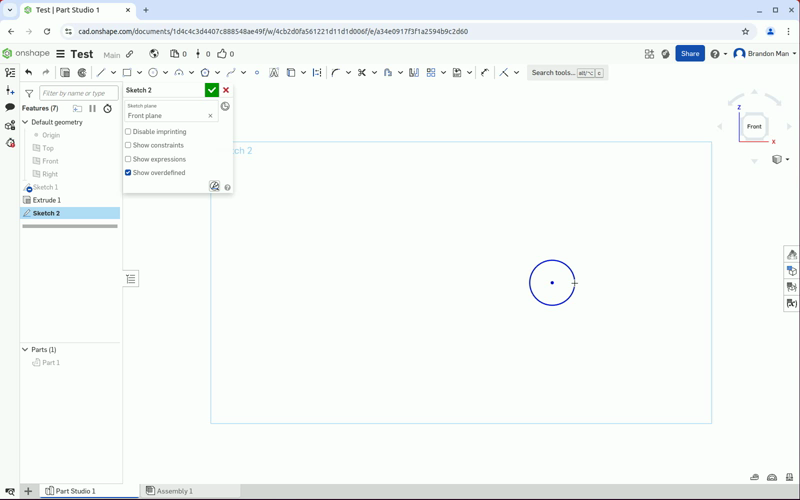
key_down(shift)
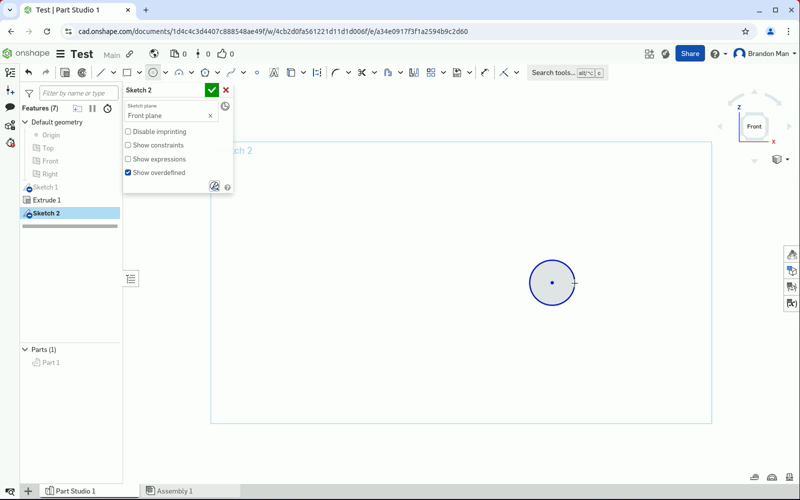
mouse_move(552, 282)
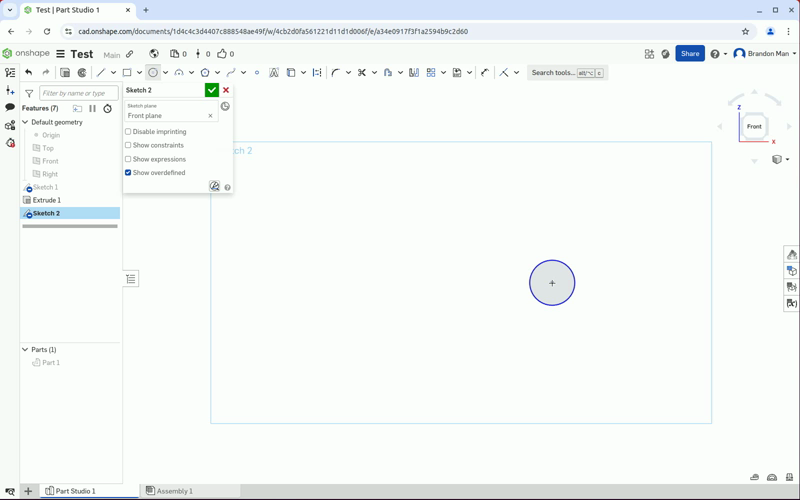
click(552, 282)
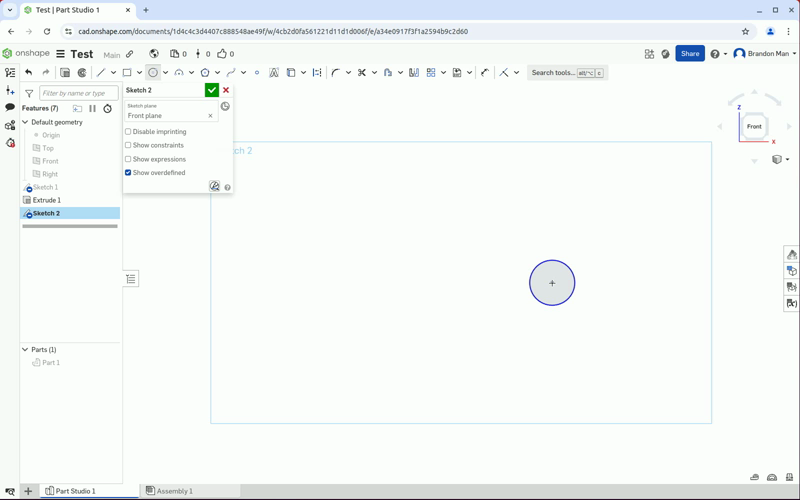
key_up(shift)
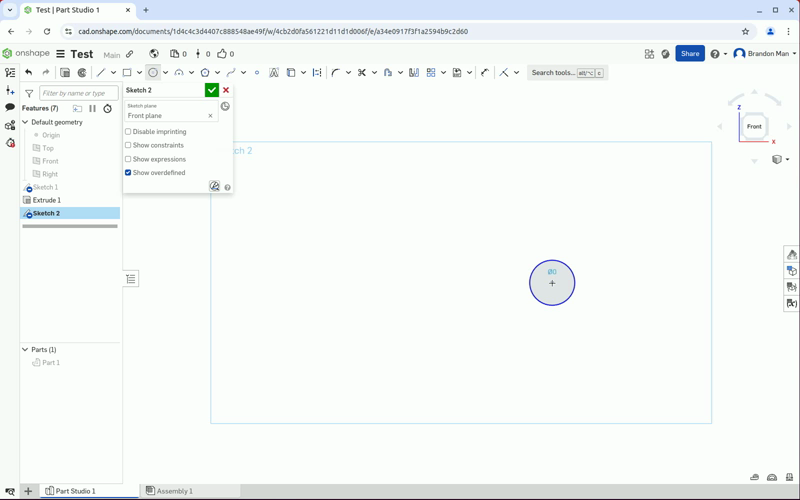
mouse_move(564, 282)
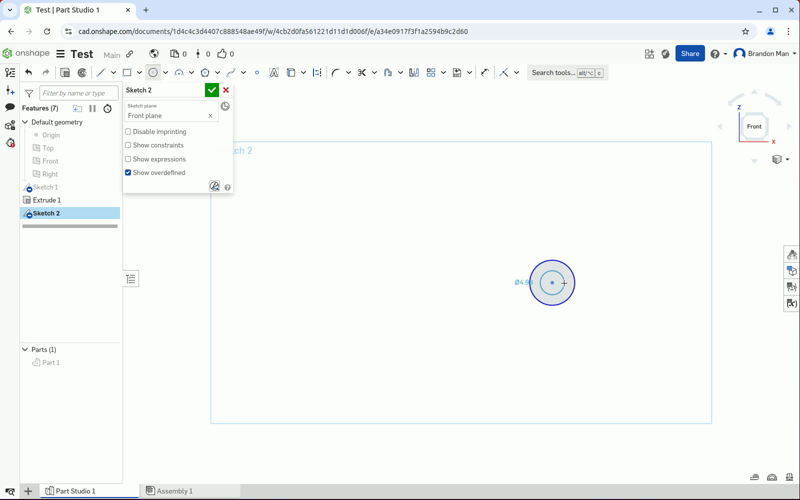
click(564, 282)
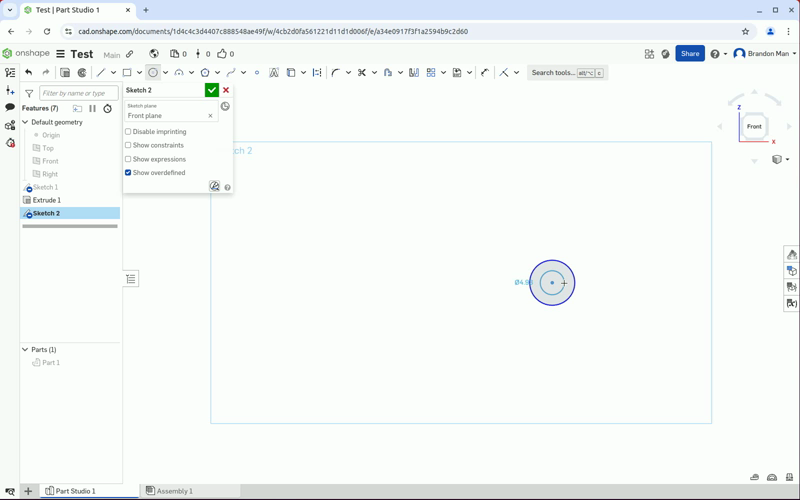
key(esc)
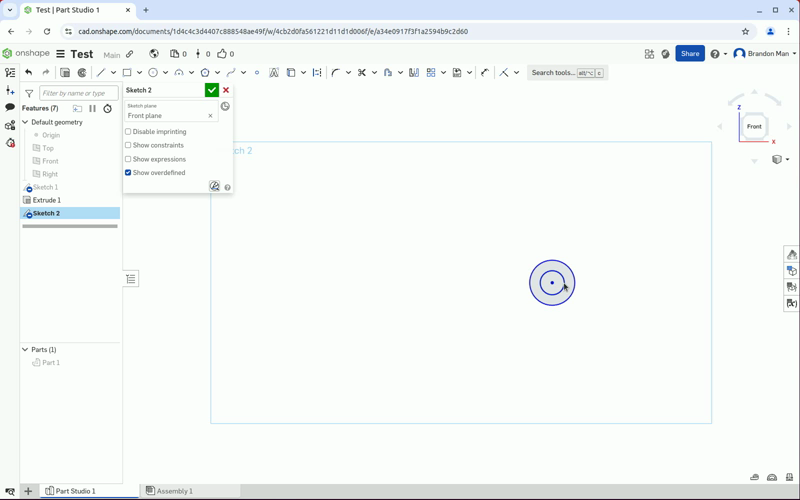
mouse_move(567, 288)
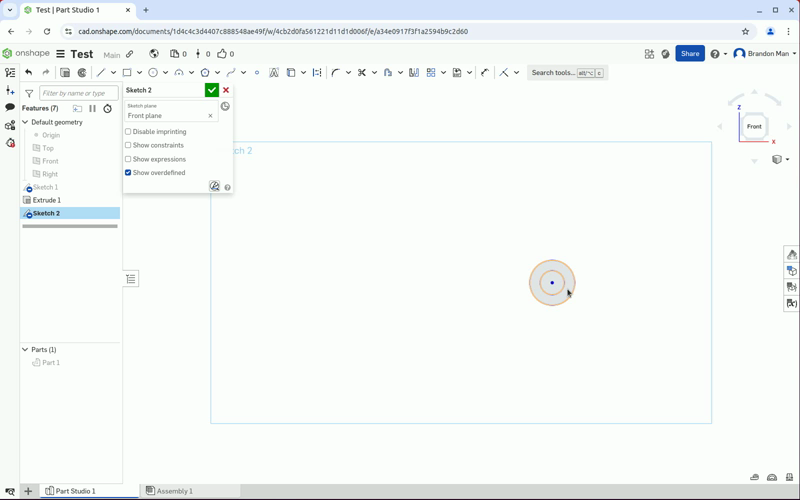
scroll(6)
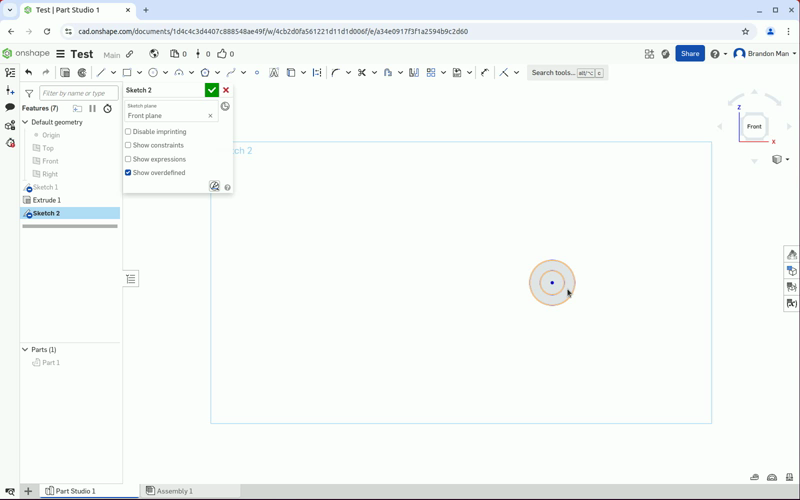
scroll(6)
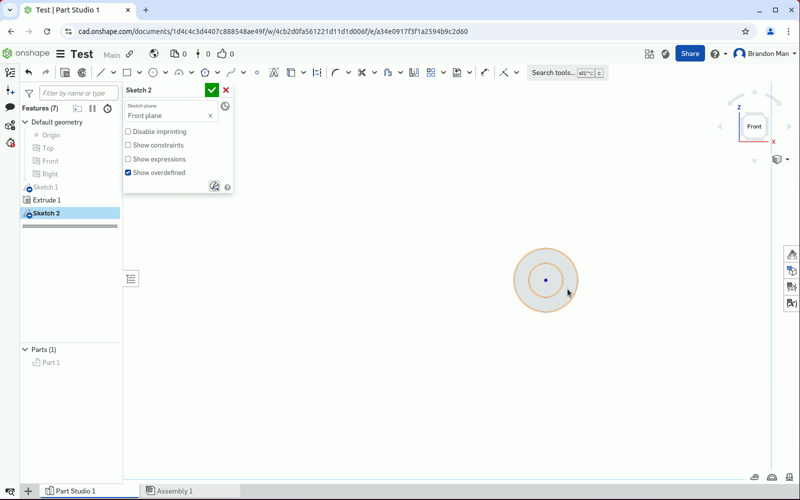
scroll(6)
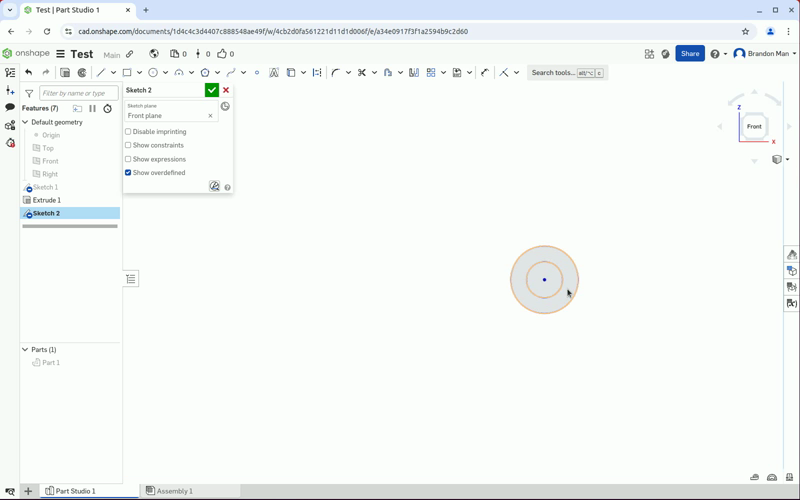
scroll(6)
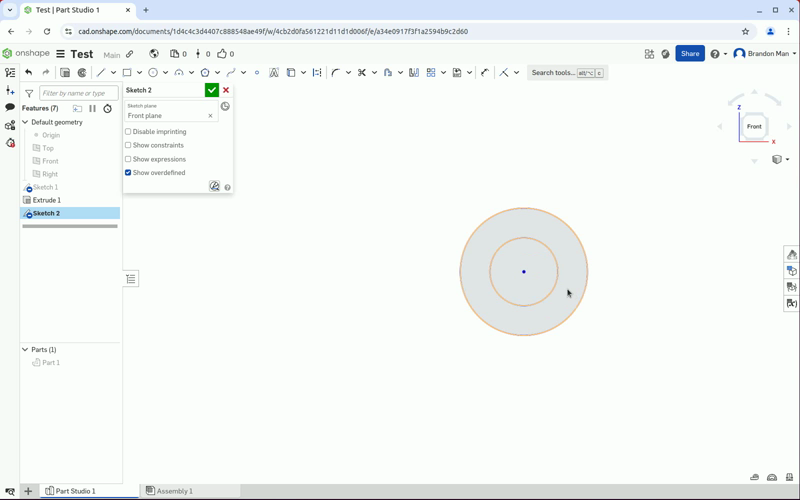
scroll(6)
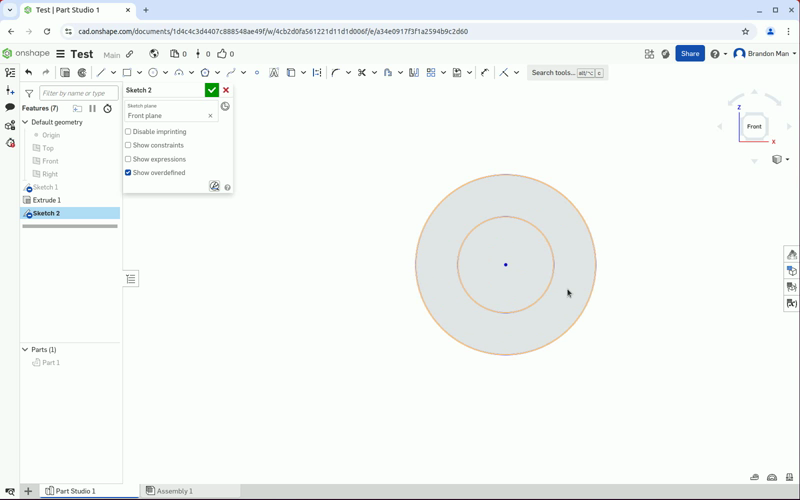
scroll(6)
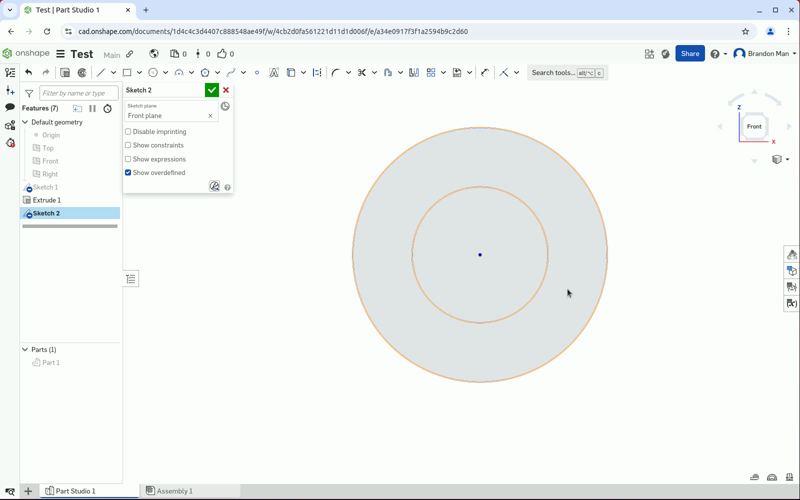
scroll(6)
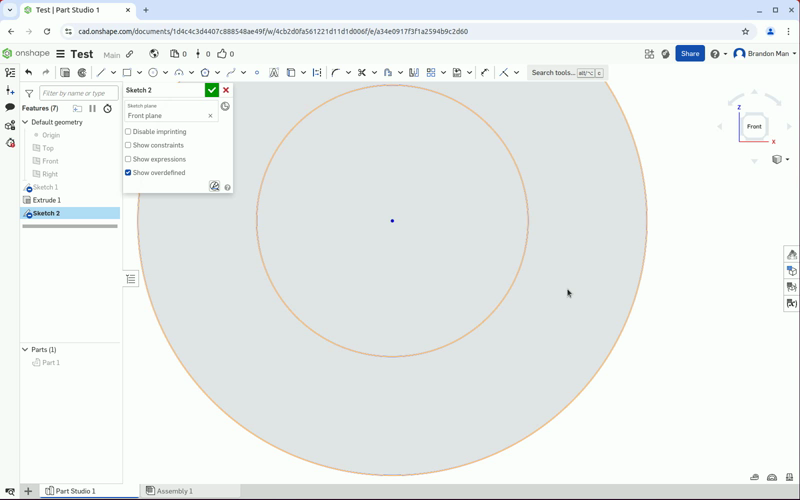
click(567, 288)
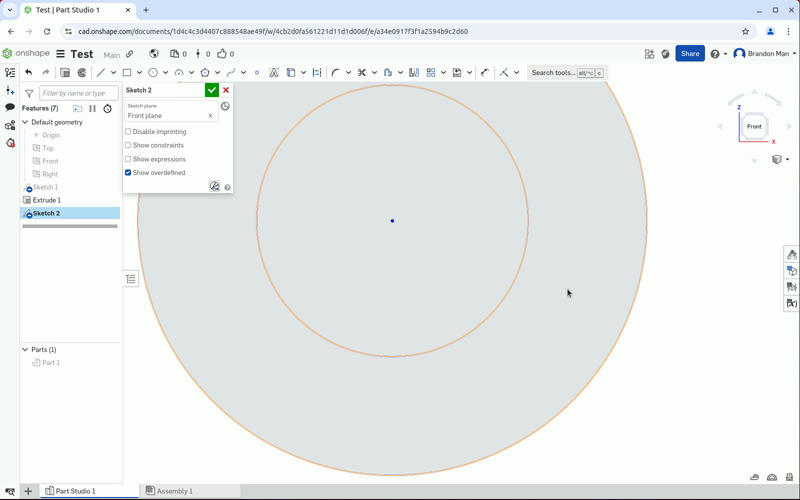
scroll(-6)
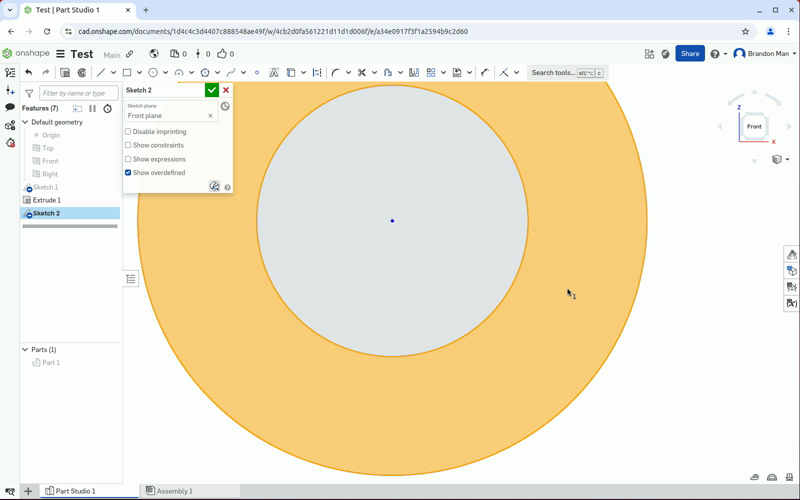
scroll(-6)
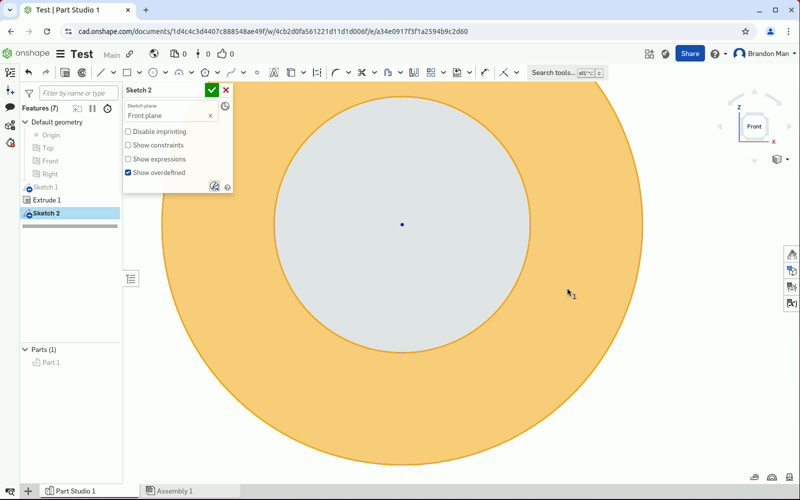
scroll(-6)
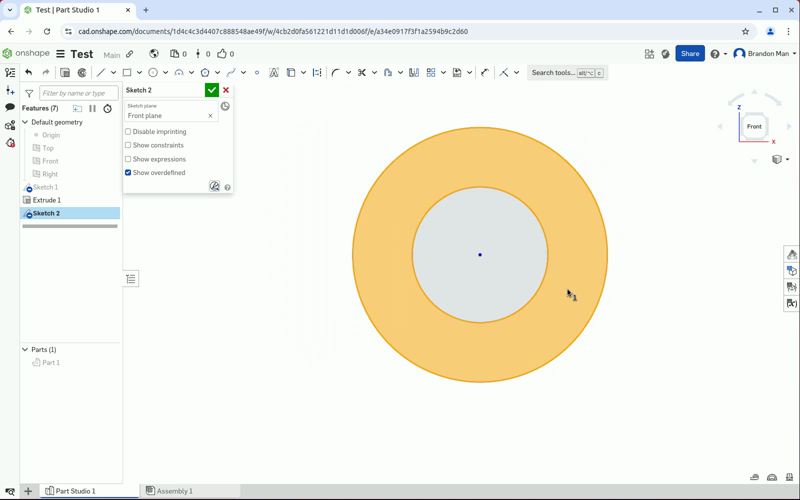
scroll(-6)
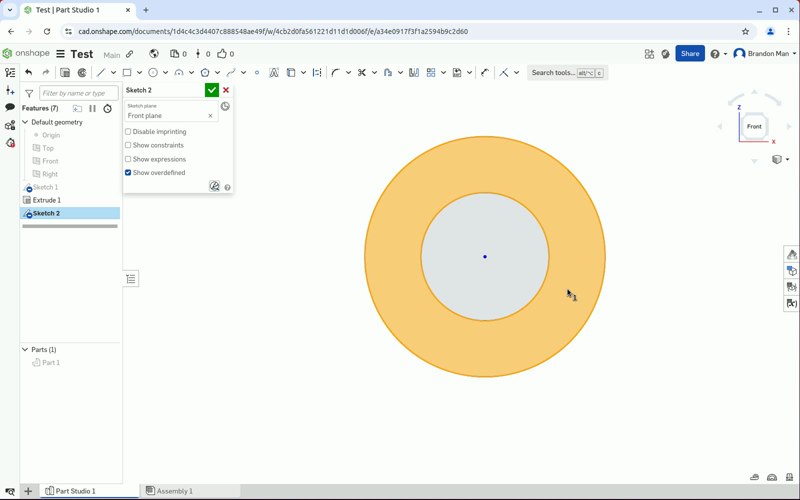
scroll(-6)
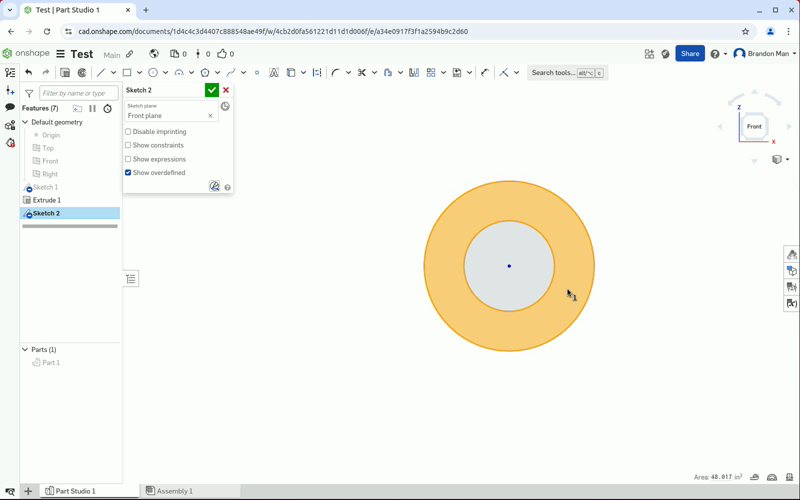
scroll(-6)
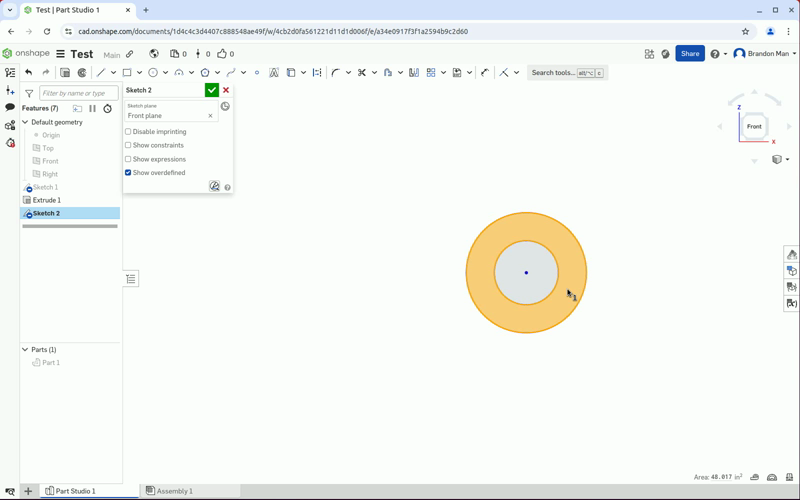
scroll(-6)
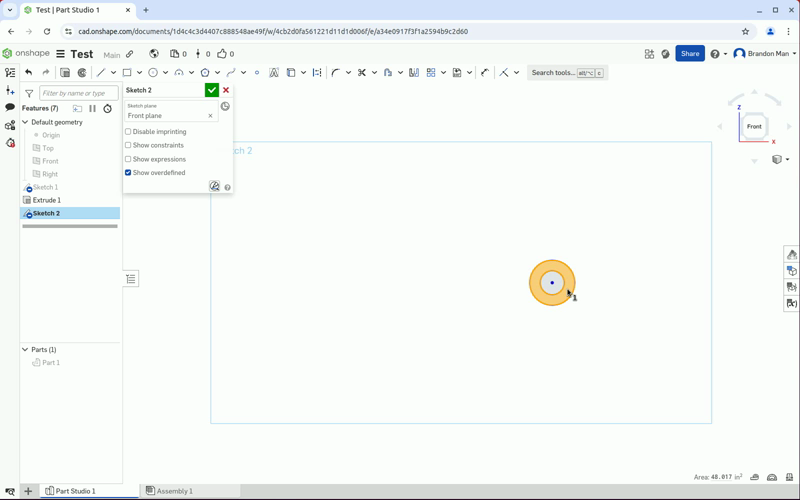
mouse_move(73, 352)
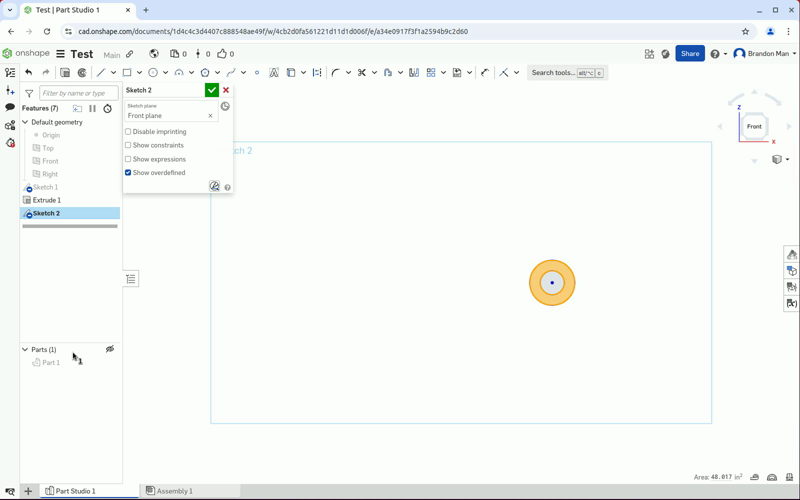
key(shift+y)
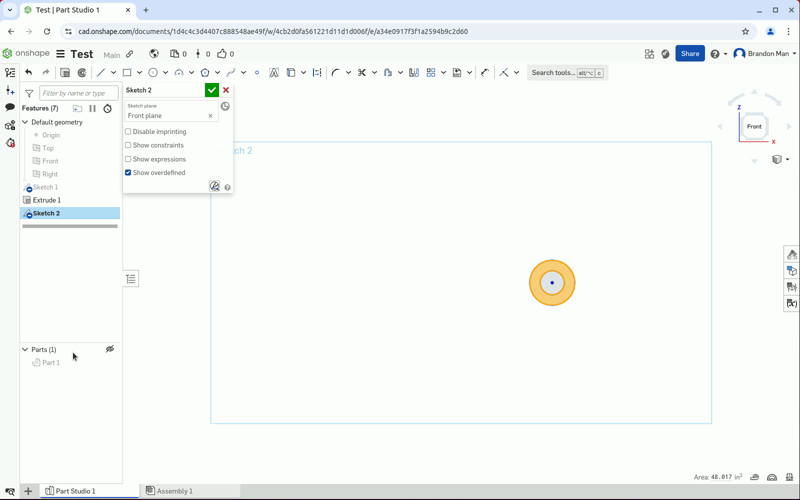
key(shift+e)
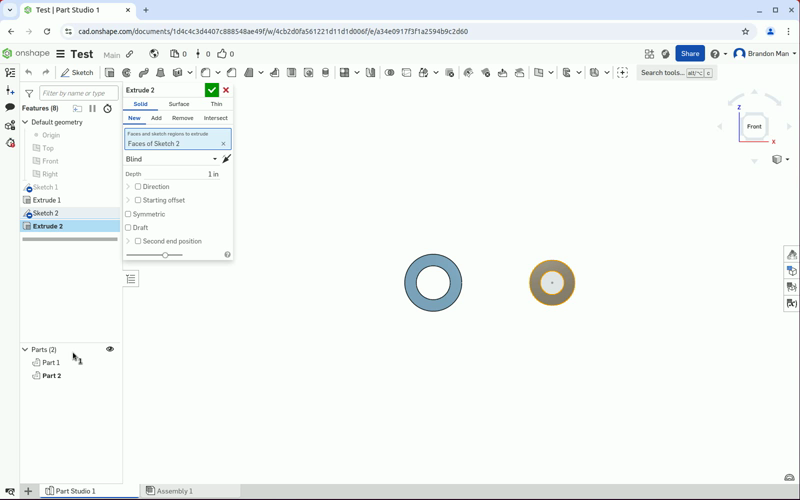
mouse_move(143, 106)
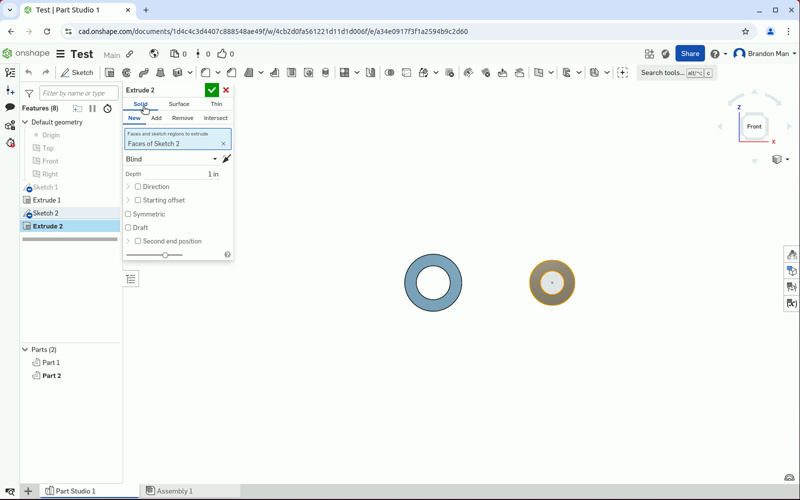
click(143, 106)
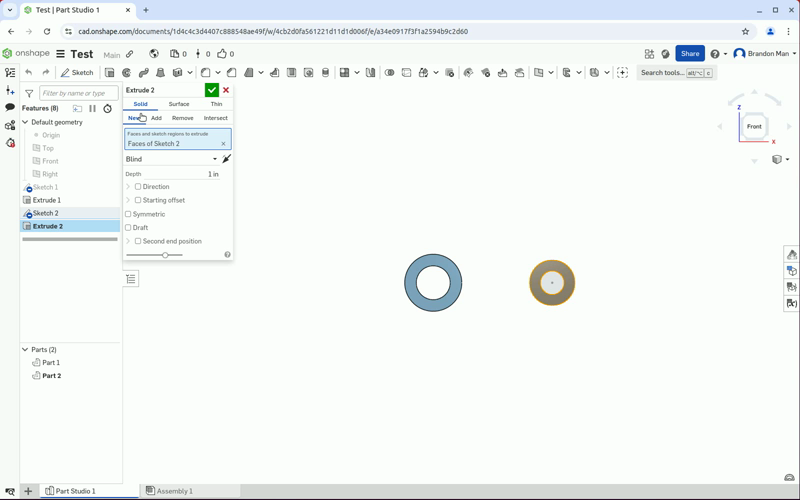
mouse_move(137, 120)
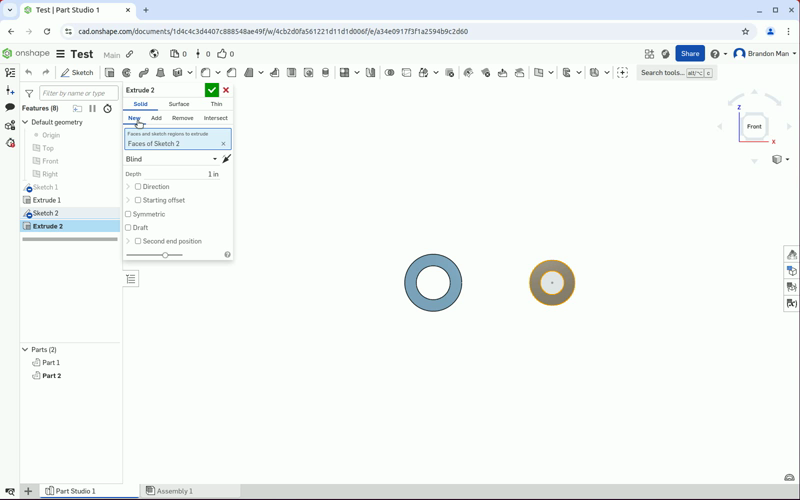
click(137, 120)
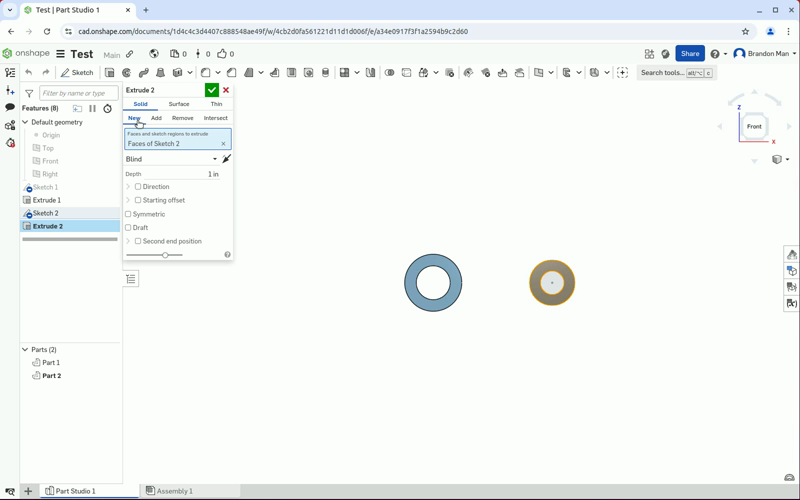
key(tab, 4)
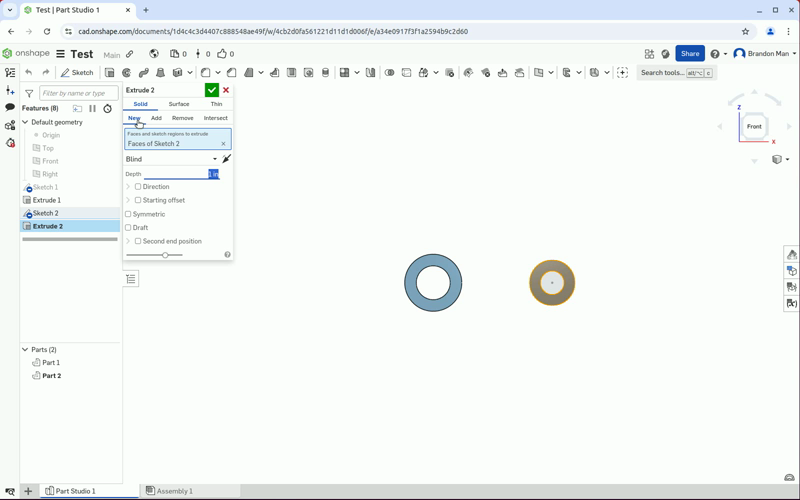
text(4.332)
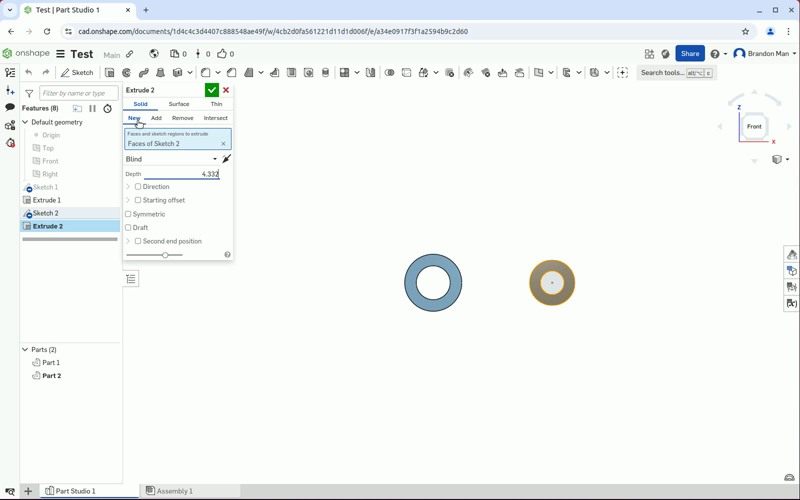
key(tab, 3)
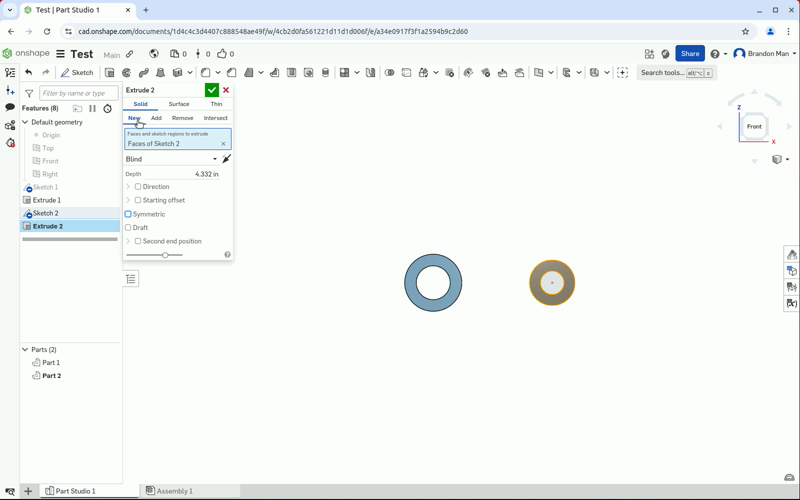
key(space)
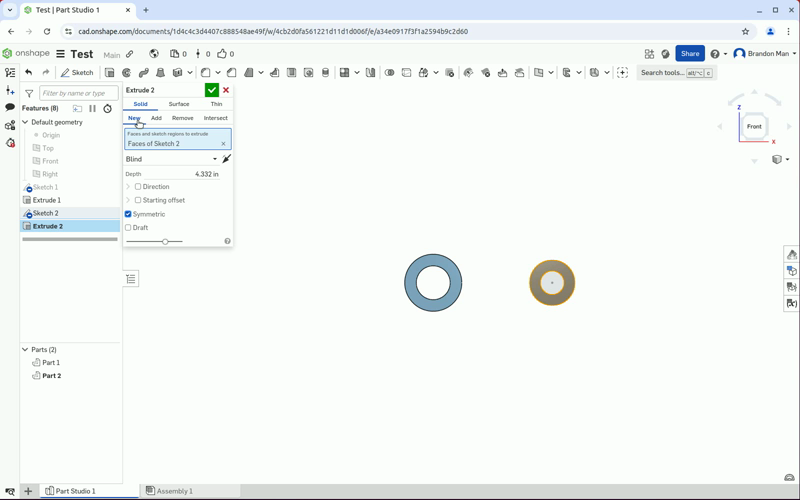
key(enter)
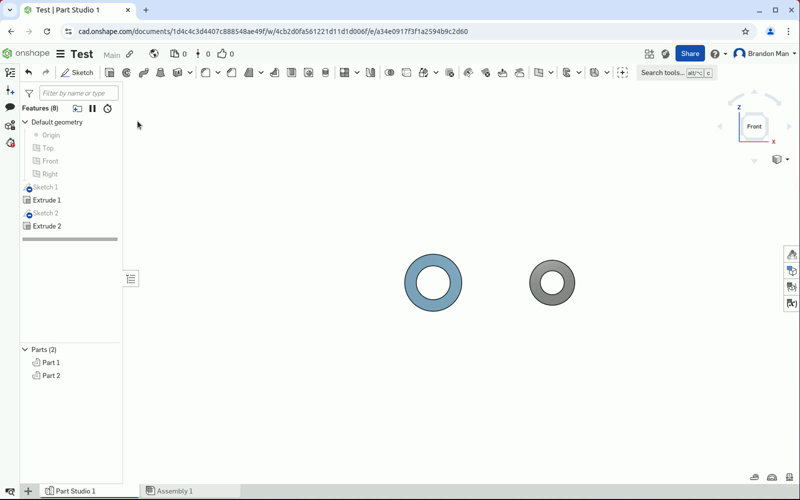
key(shift+h)
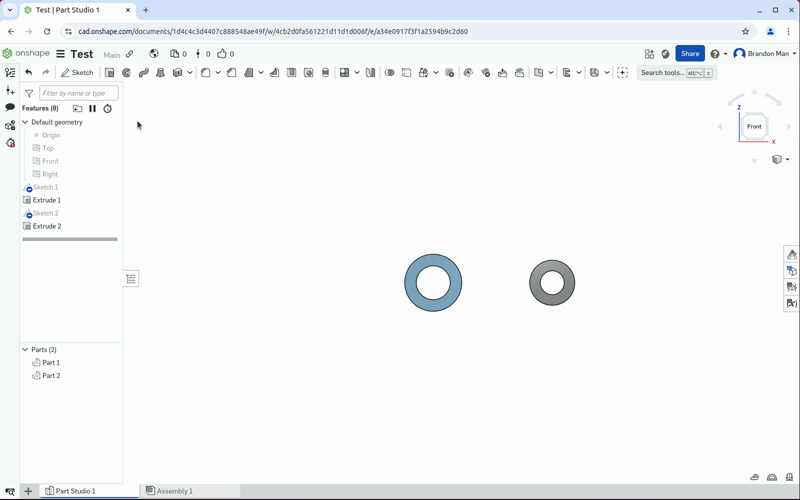
key(shift+h)
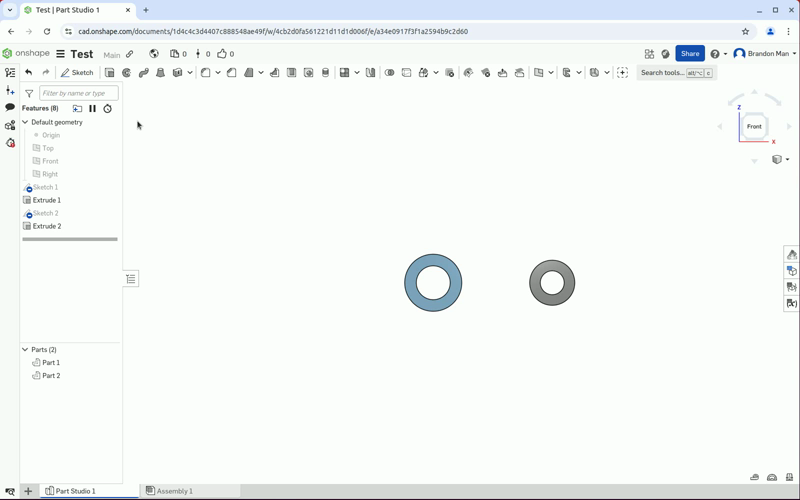
mouse_move(73, 189)
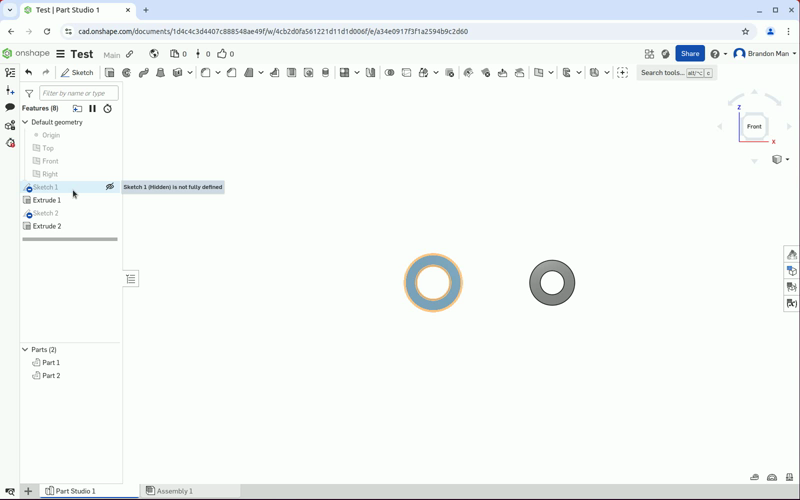
click(73, 189)
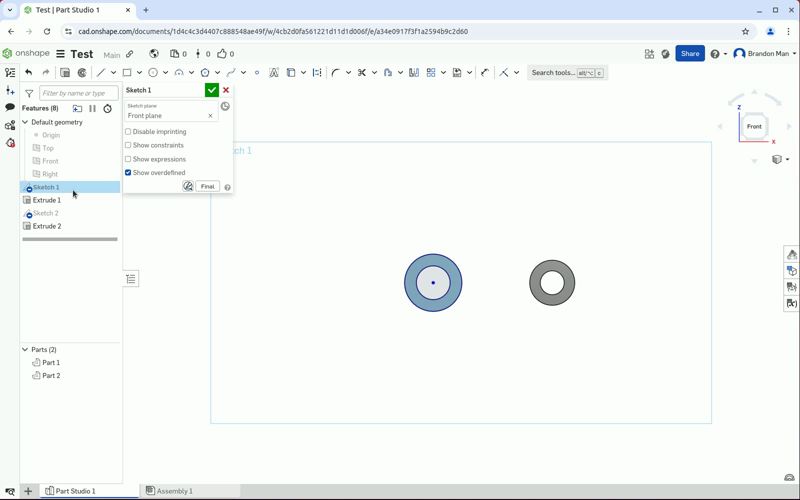
mouse_move(229, 92)
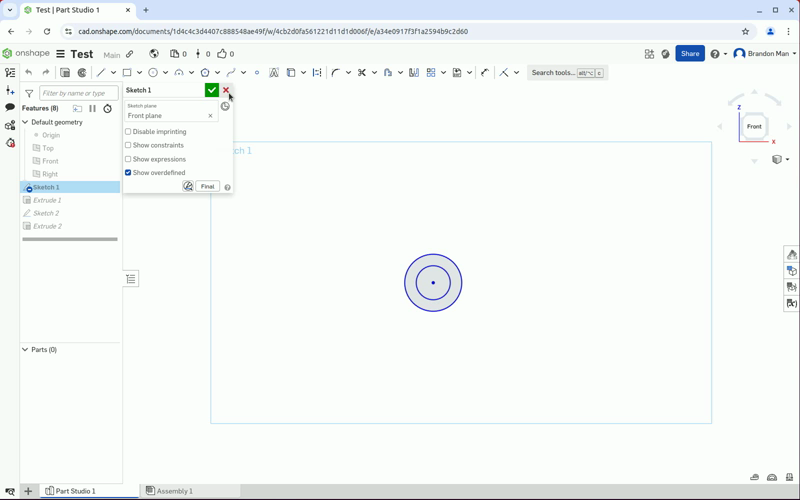
click(229, 92)
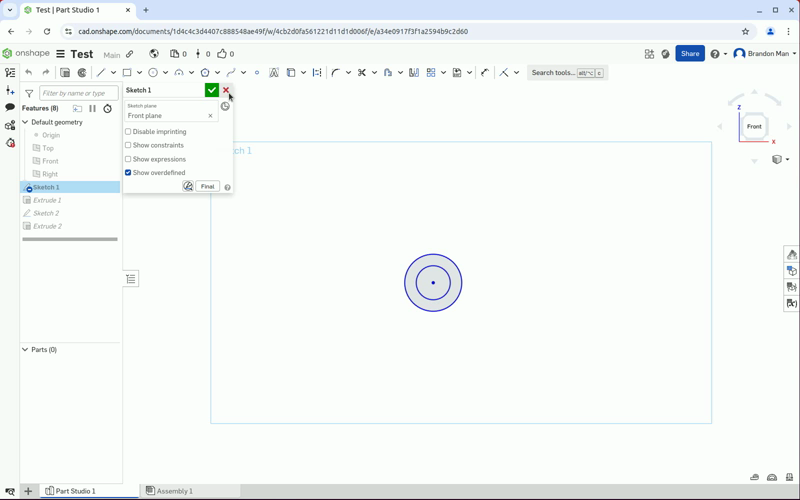
key(shift+s)
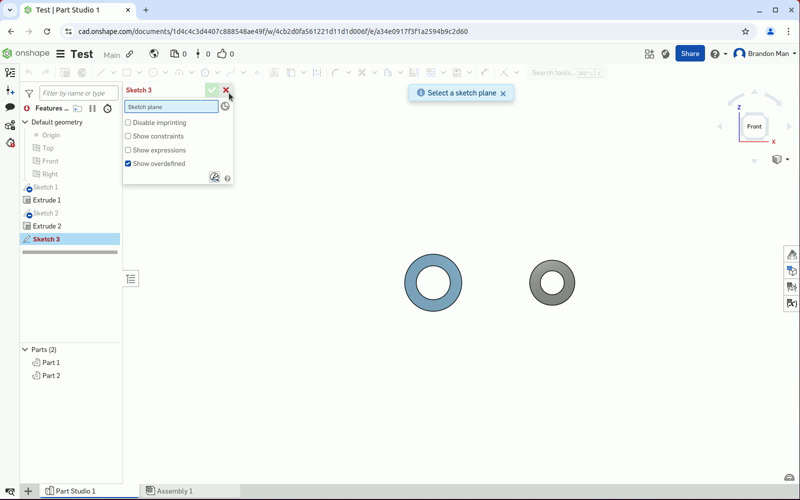
mouse_move(73, 163)
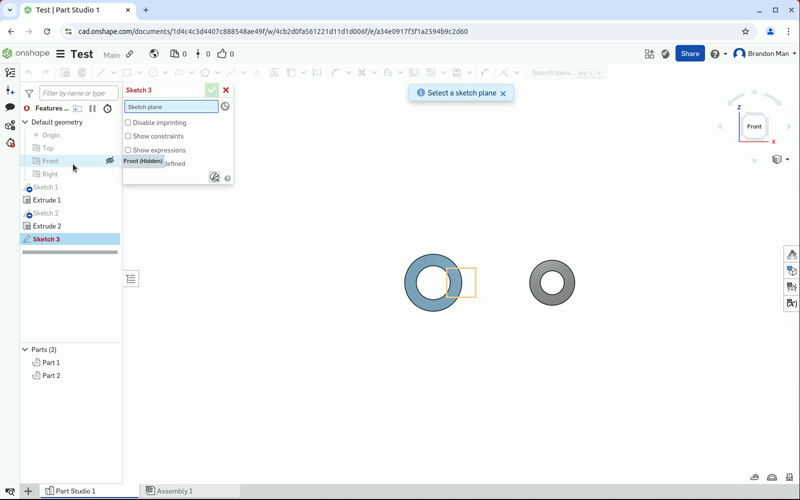
click(73, 163)
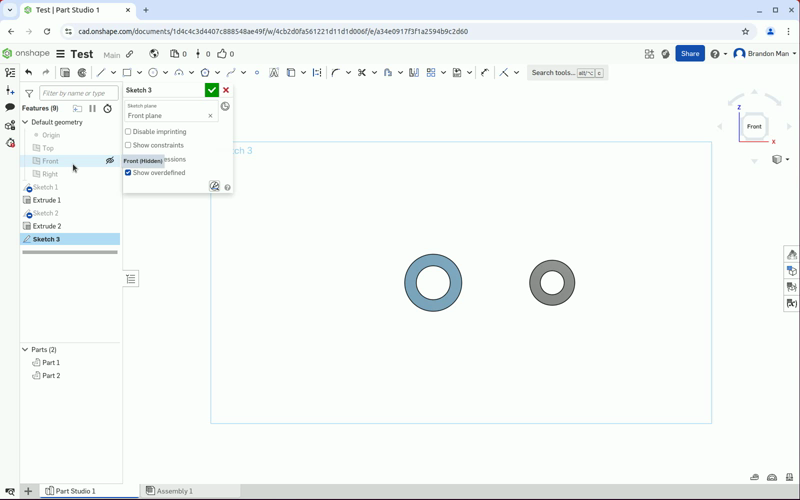
mouse_move(73, 352)
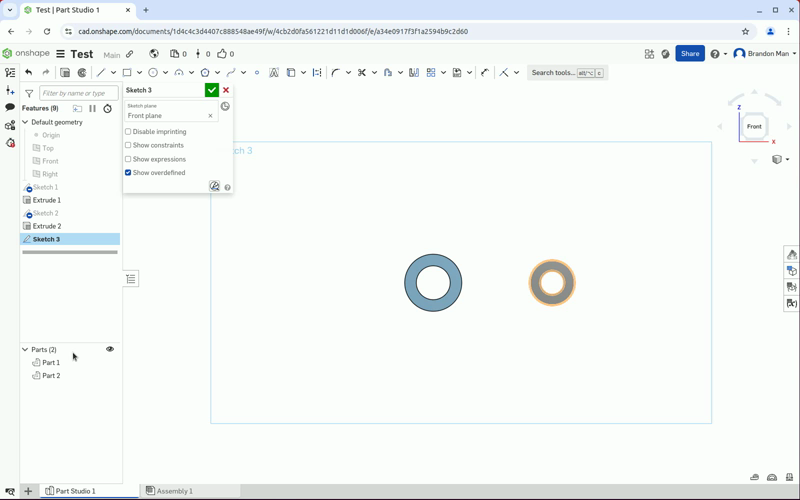
key(y)
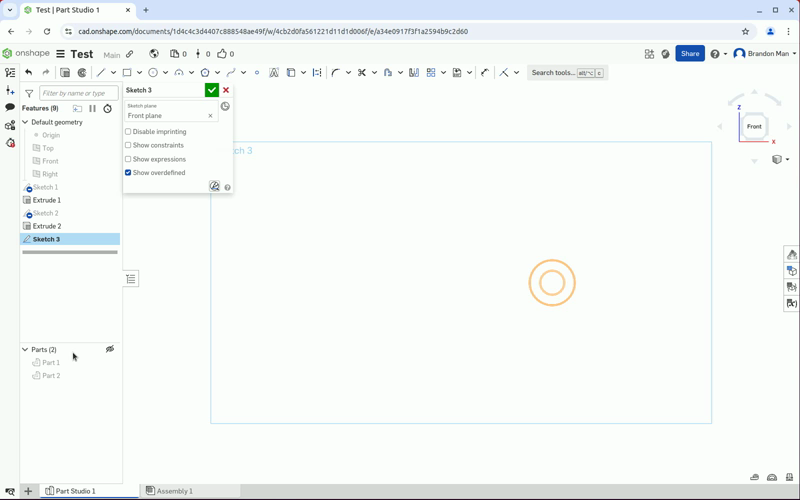
key(a)
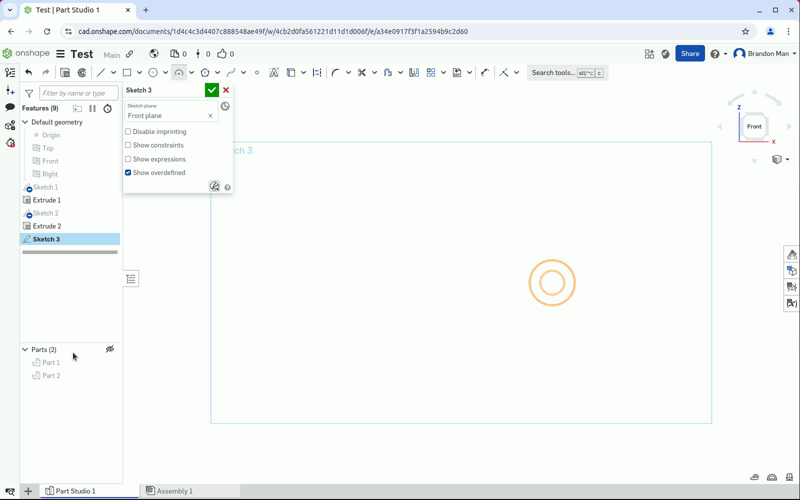
key_down(shift)
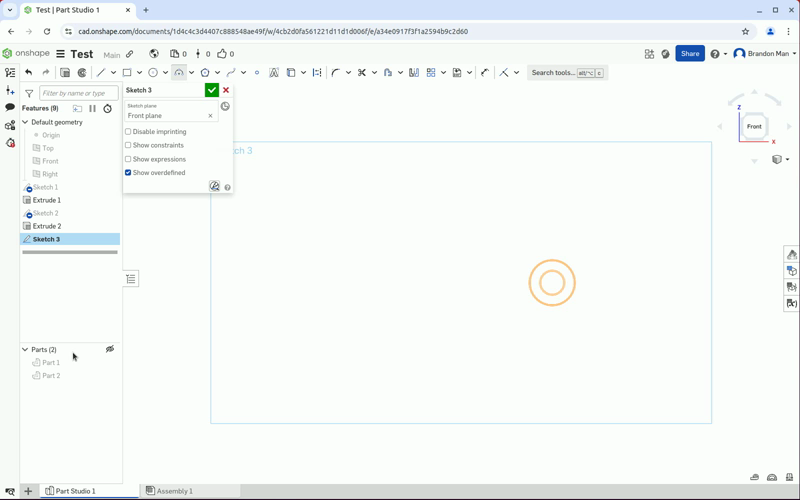
mouse_move(433, 254)
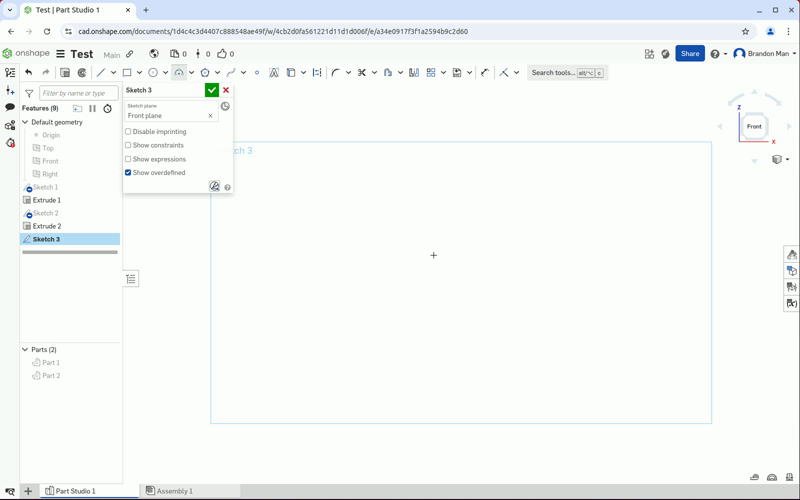
click(433, 254)
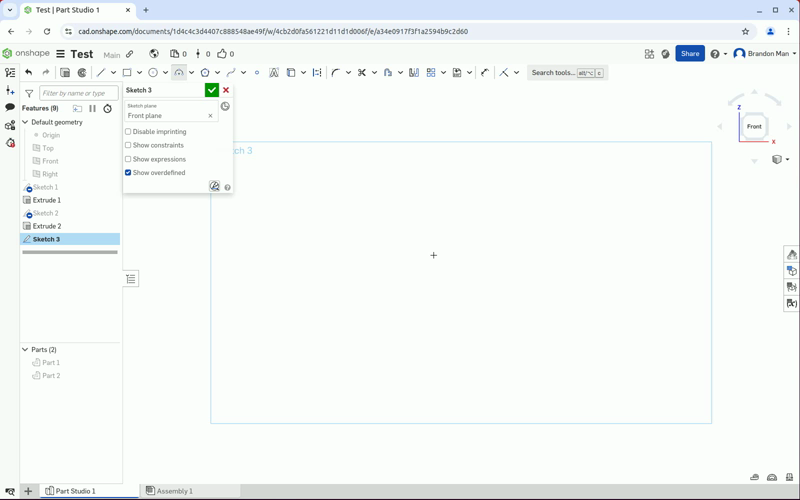
key_up(shift)
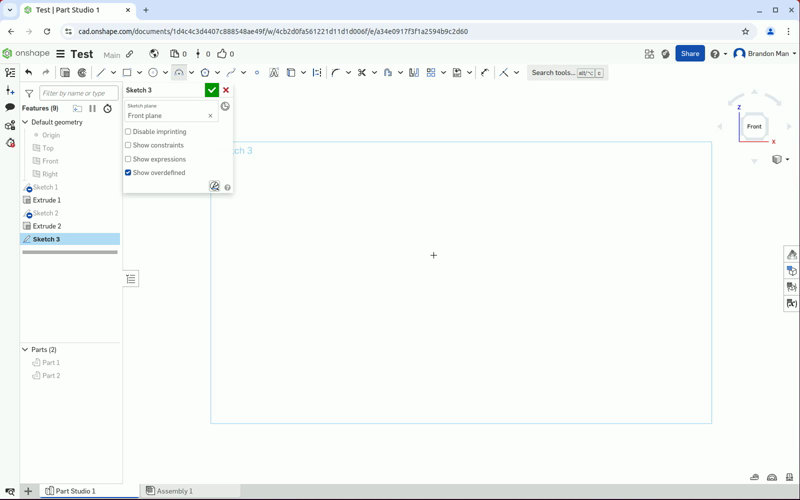
key_down(shift)
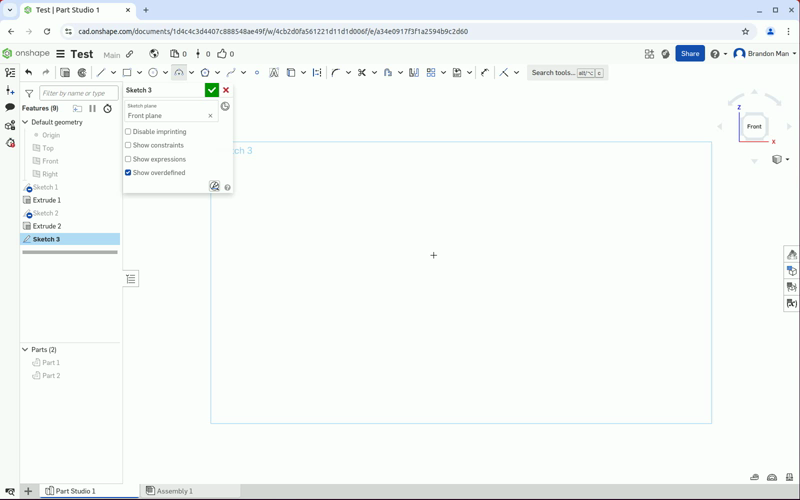
mouse_move(459, 283)
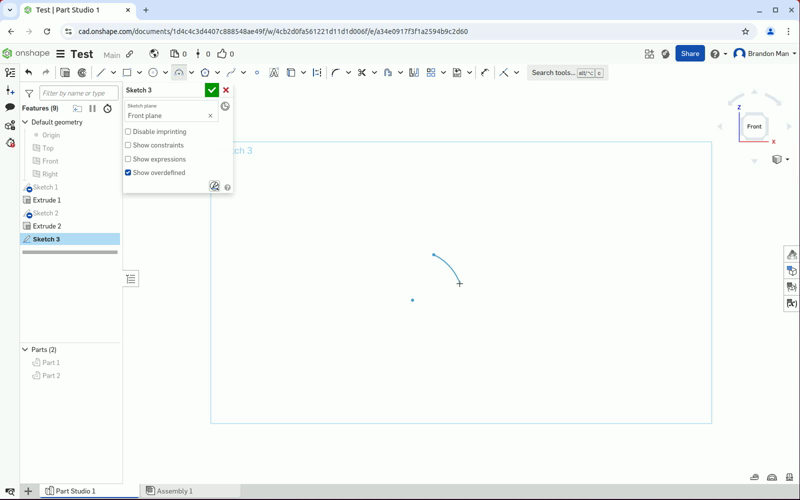
click(459, 283)
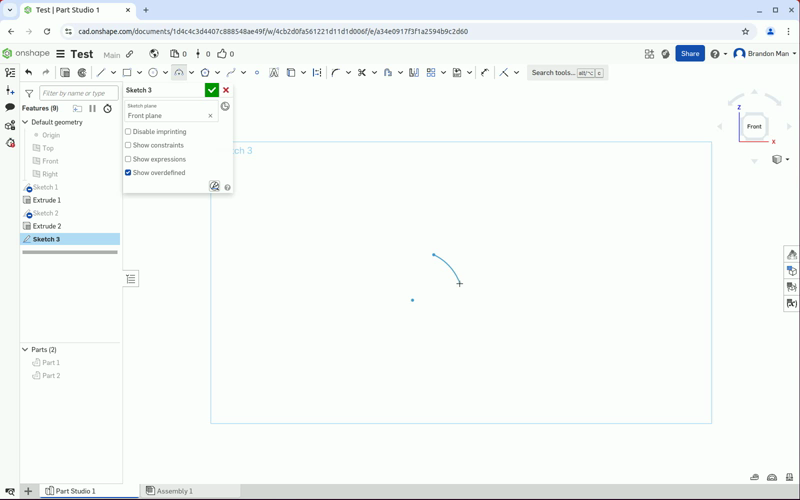
mouse_move(452, 263)
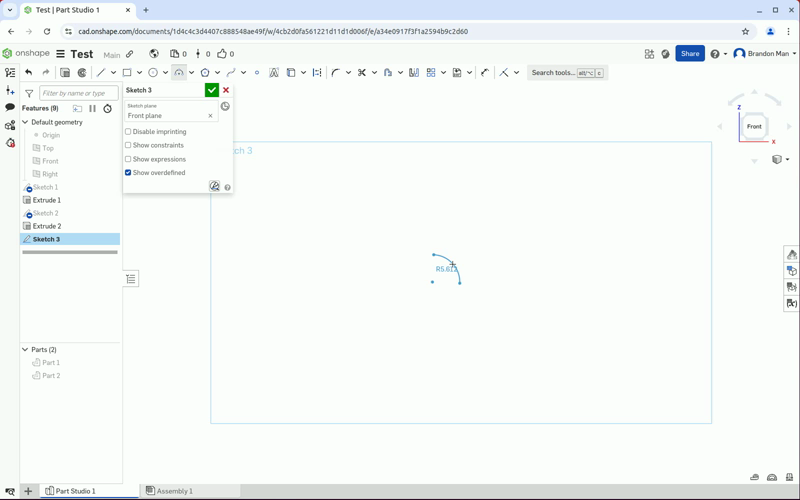
click(452, 263)
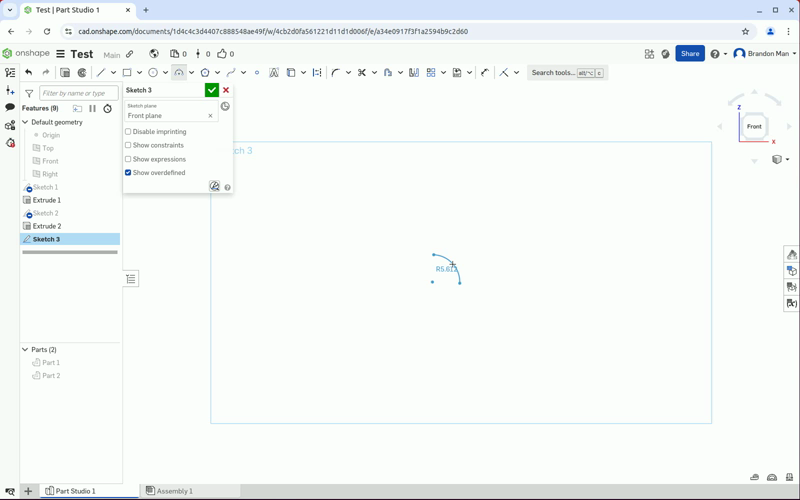
key_up(shift)
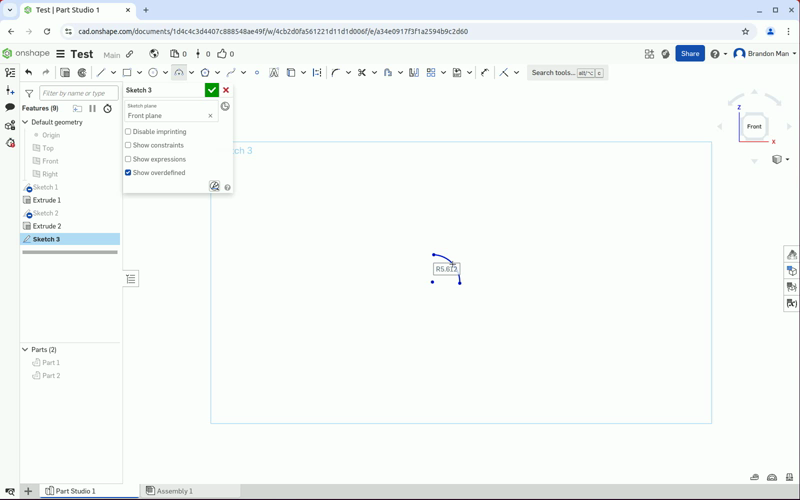
key(esc)
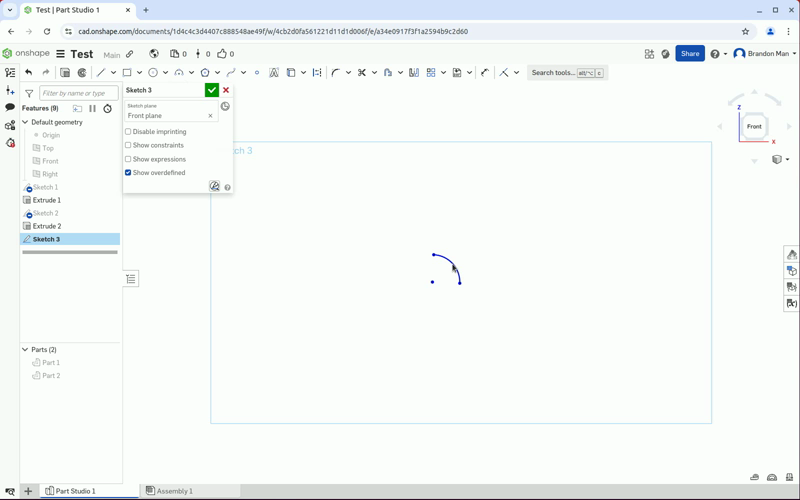
key(l)
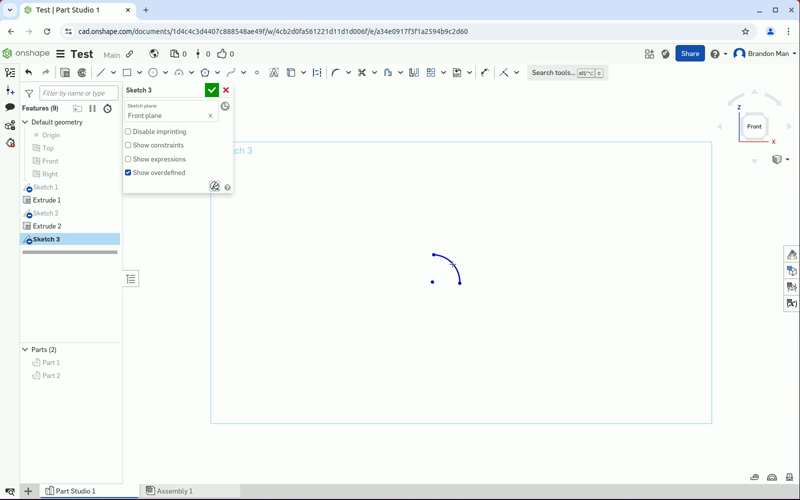
mouse_move(459, 283)
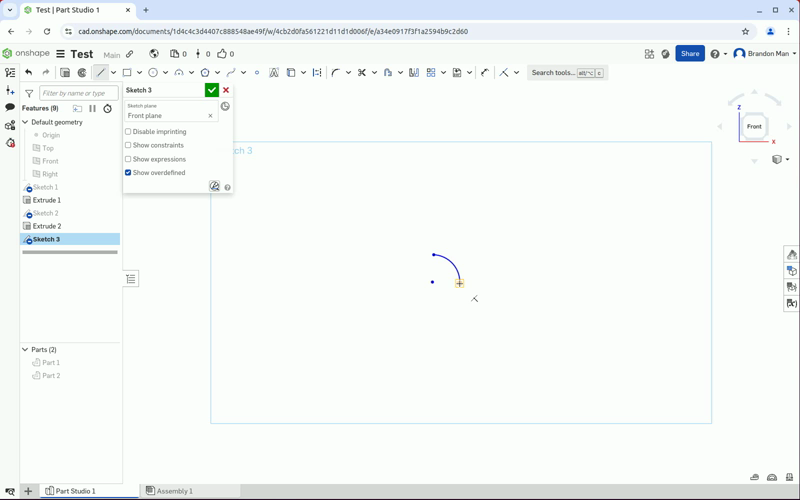
click(459, 283)
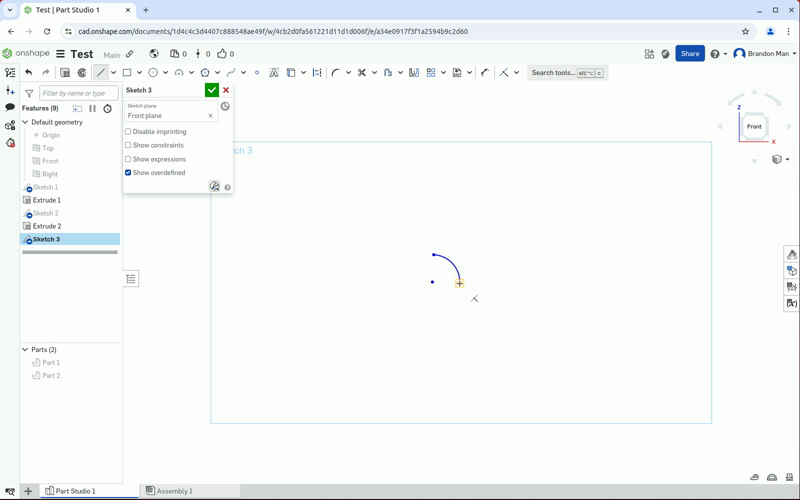
key_down(shift)
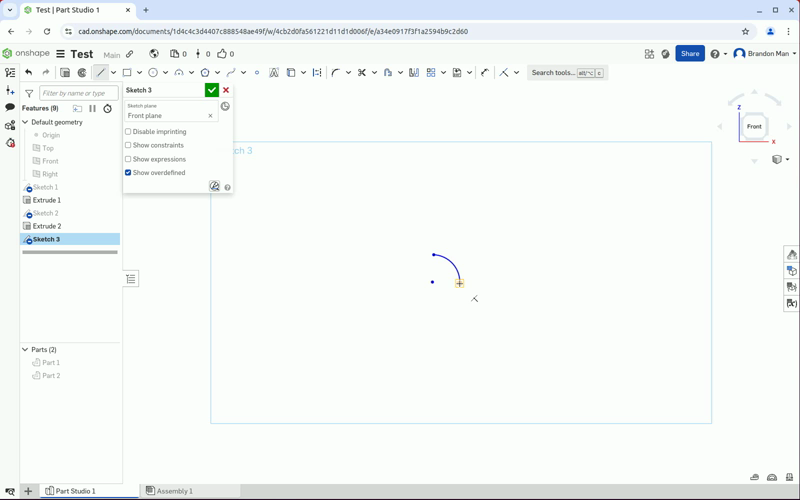
mouse_move(529, 283)
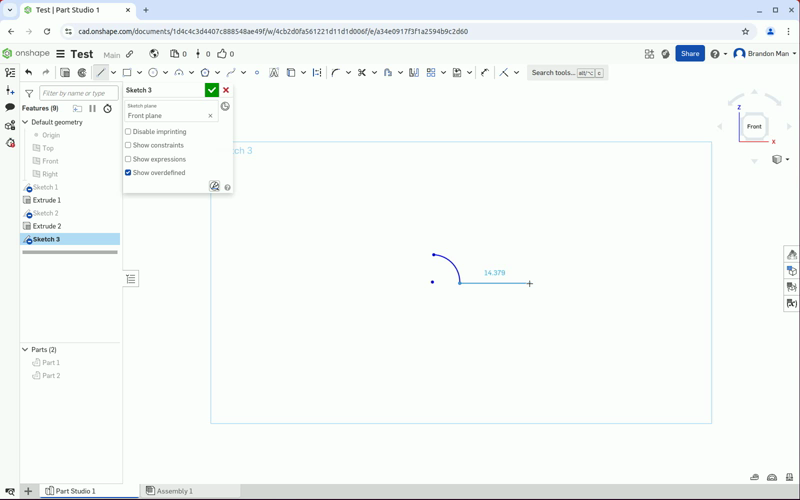
click(529, 283)
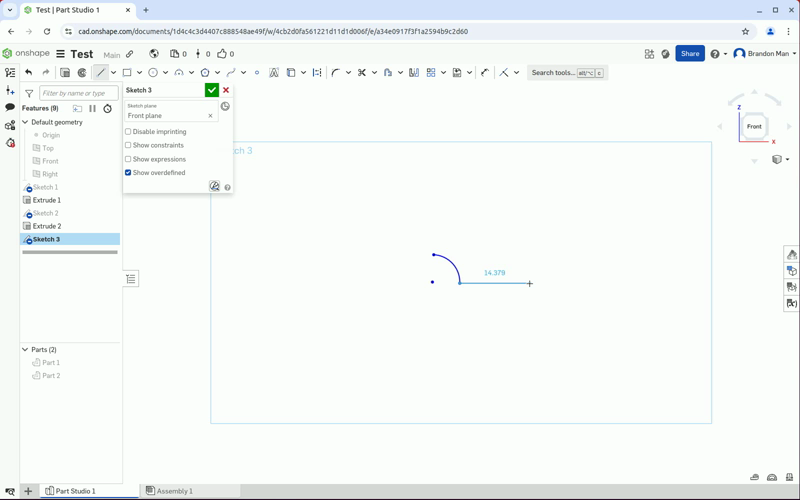
key_up(shift)
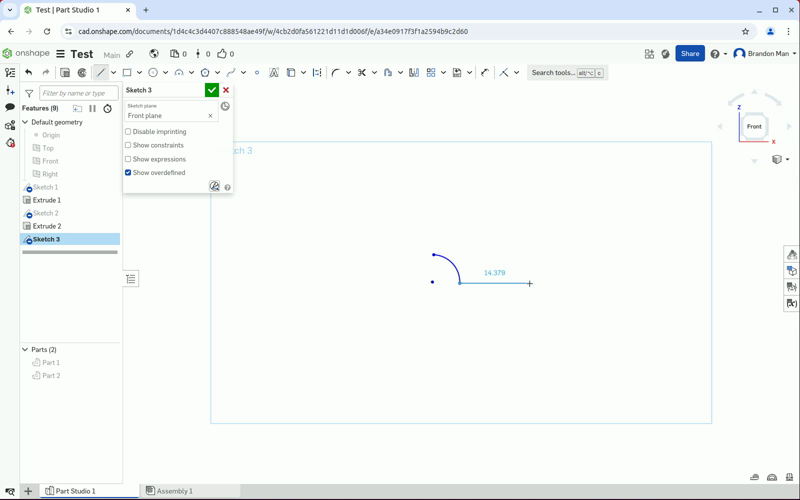
key(esc)
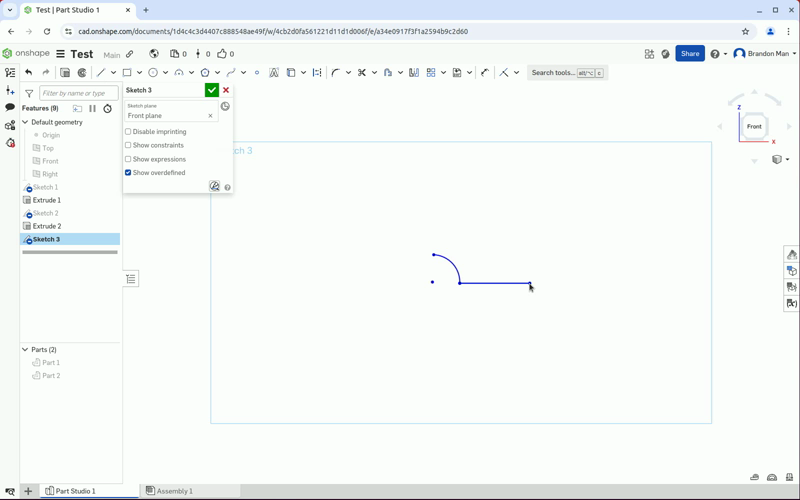
key(a)
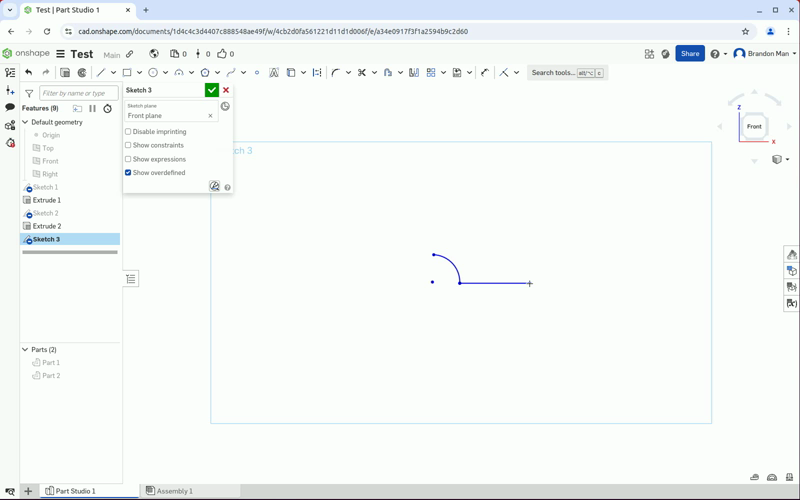
mouse_move(529, 283)
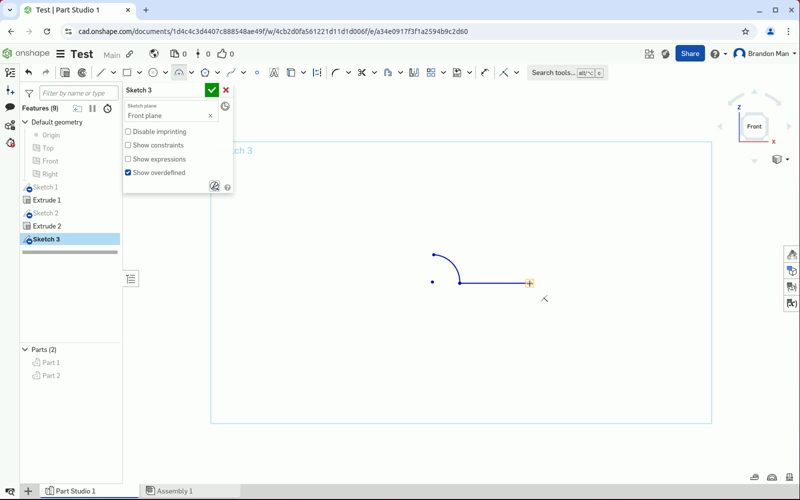
click(529, 283)
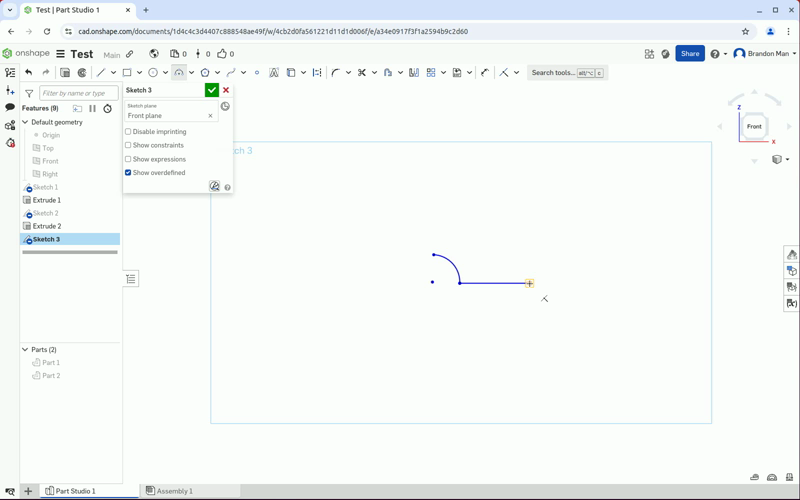
key_down(shift)
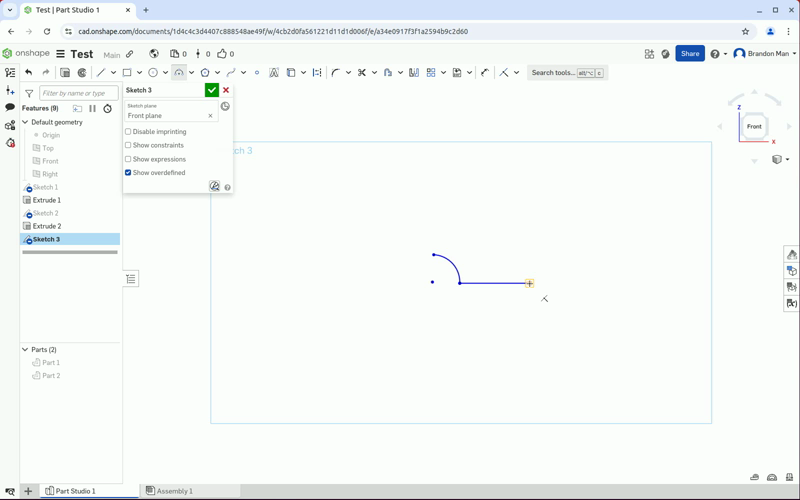
mouse_move(552, 261)
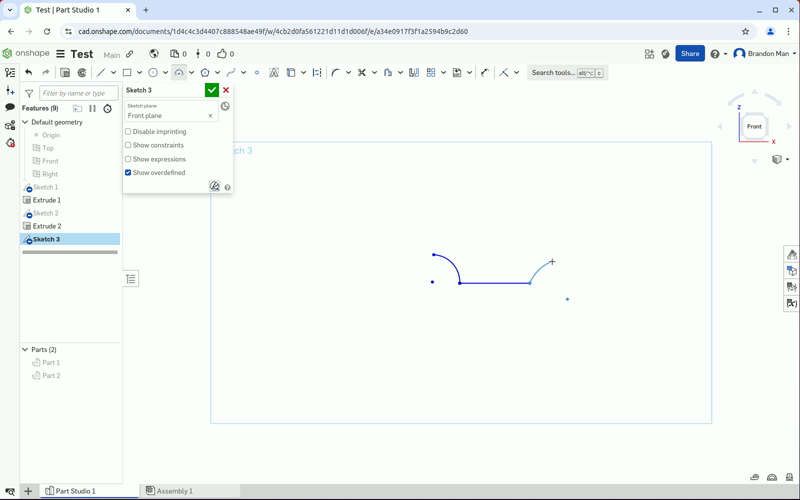
click(552, 261)
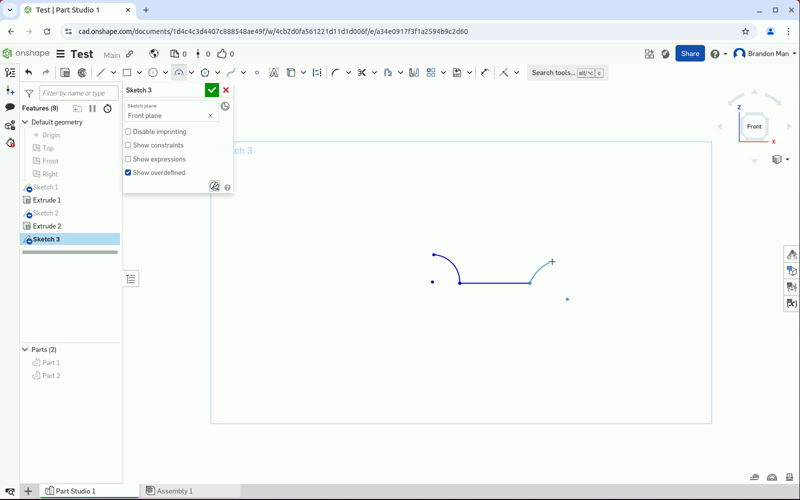
mouse_move(536, 267)
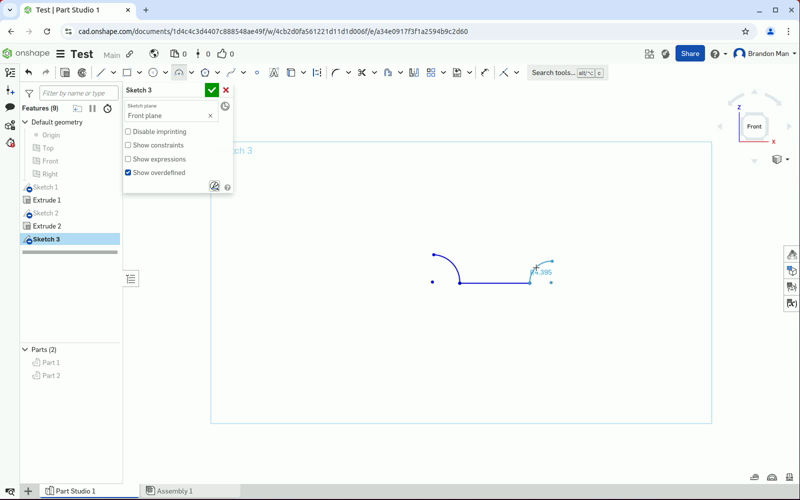
click(536, 267)
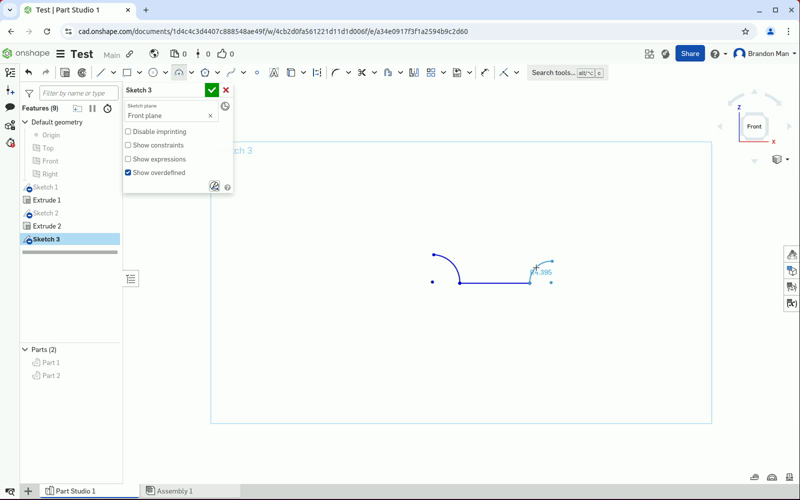
key_up(shift)
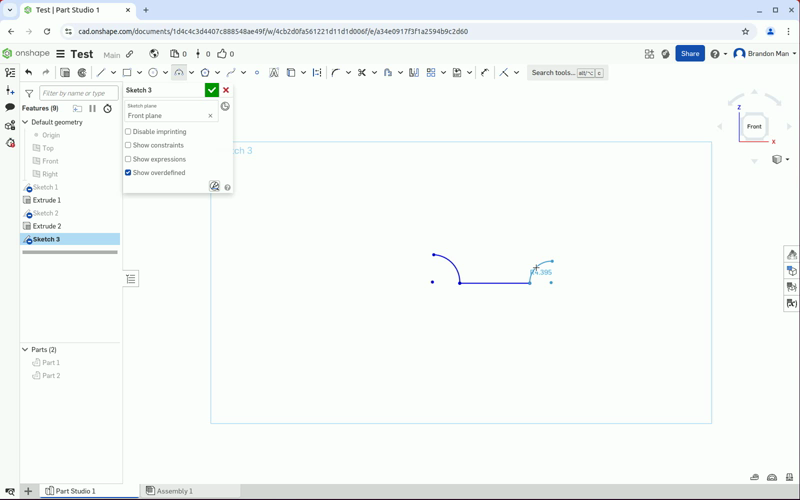
key(esc)
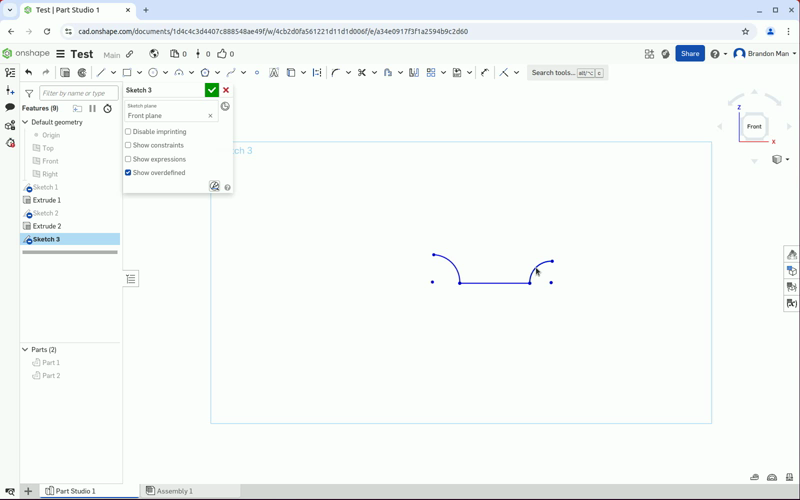
key(l)
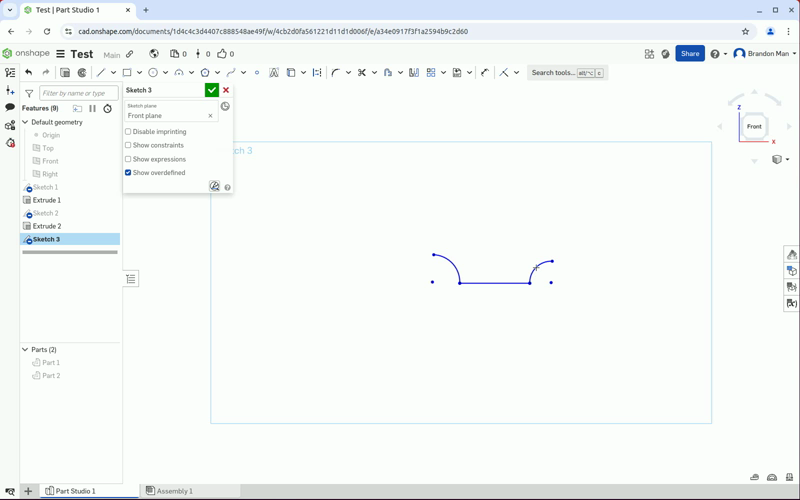
mouse_move(552, 261)
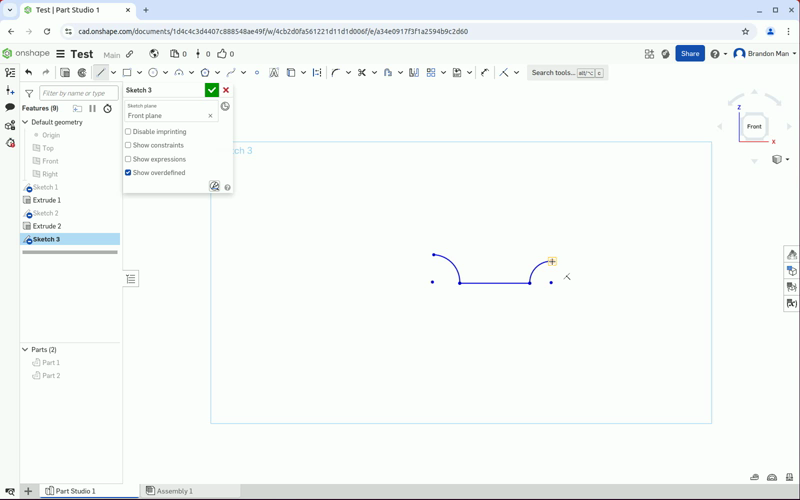
click(552, 261)
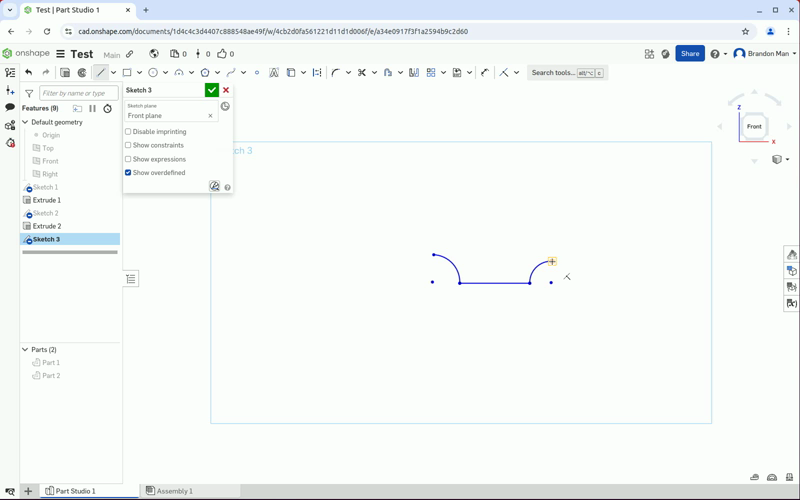
key_down(shift)
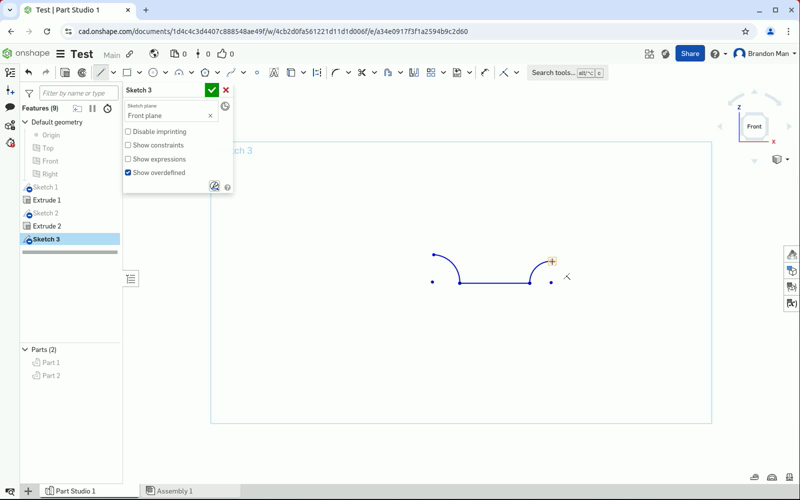
mouse_move(433, 254)
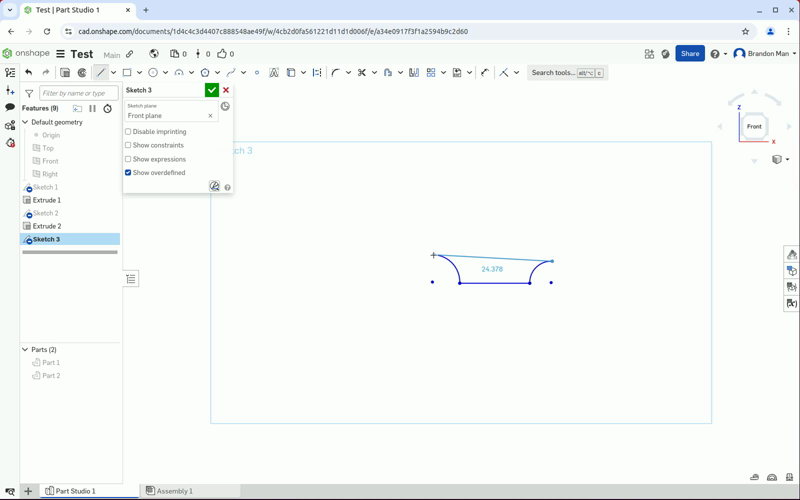
key_up(shift)
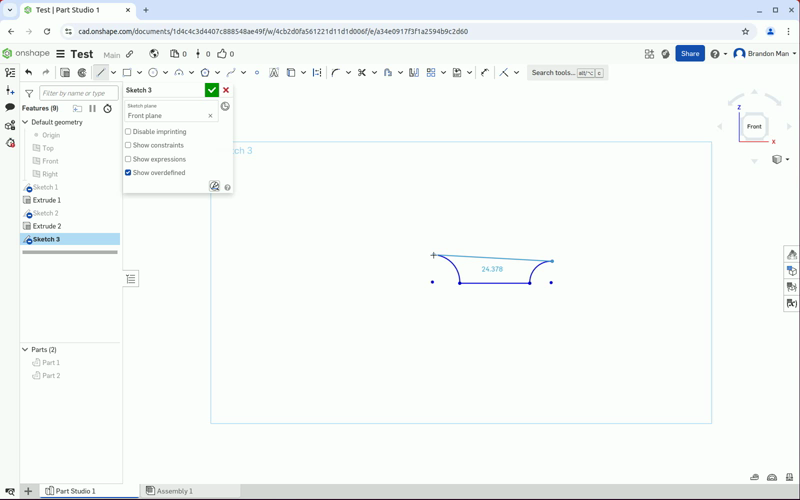
click(433, 254)
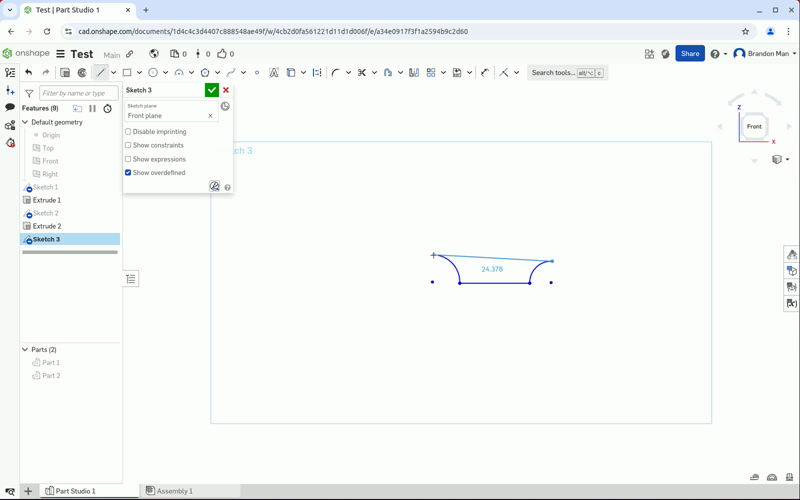
key(esc)
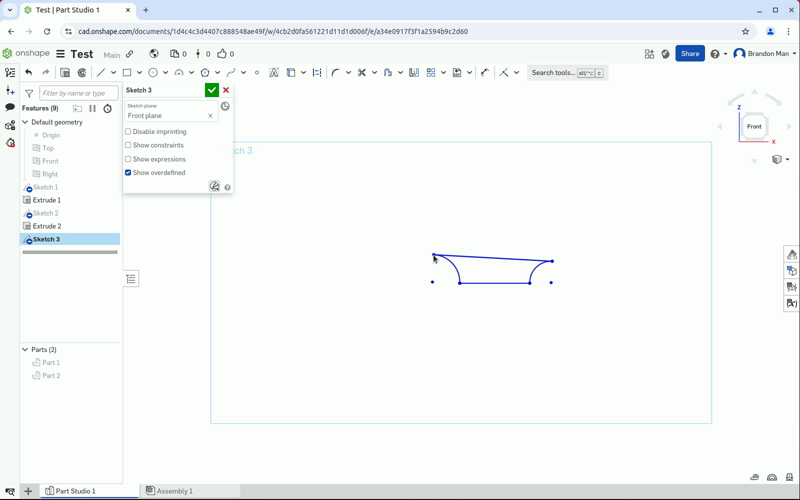
mouse_move(497, 263)
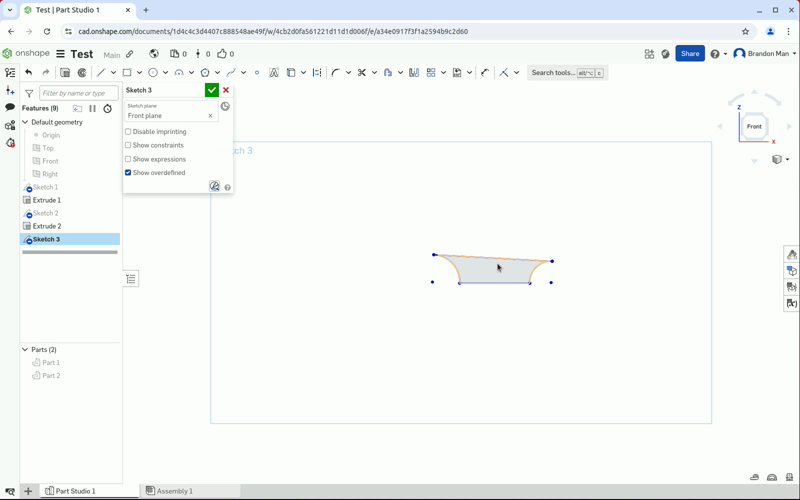
click(497, 263)
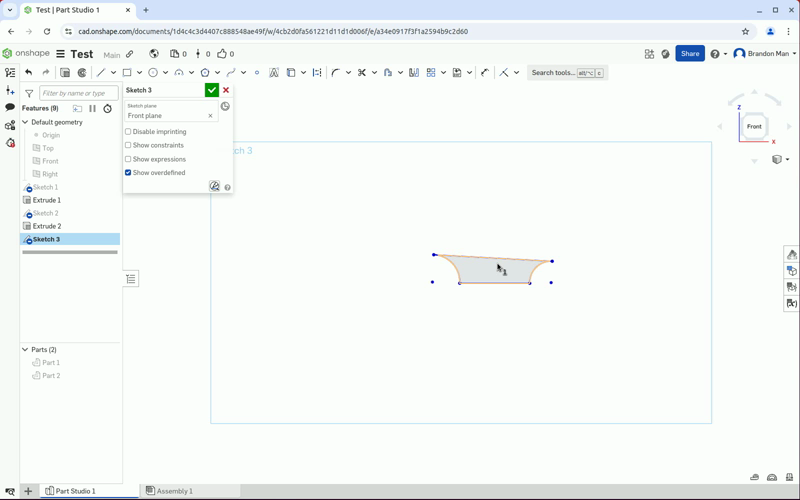
mouse_move(73, 352)
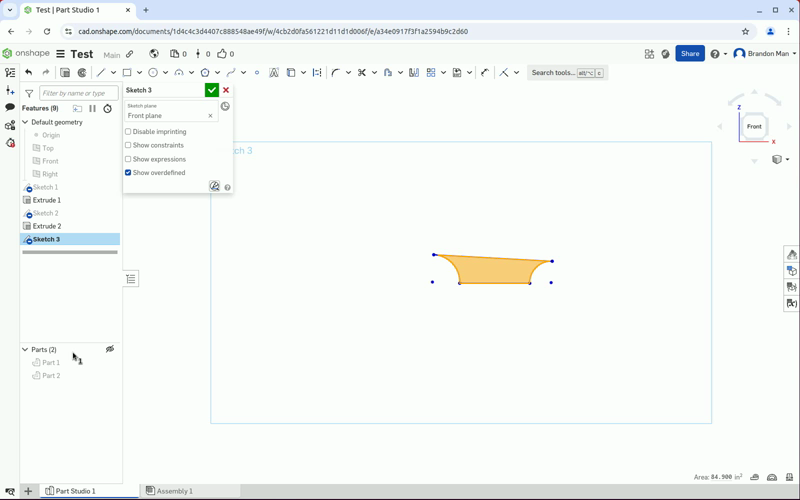
key(shift+y)
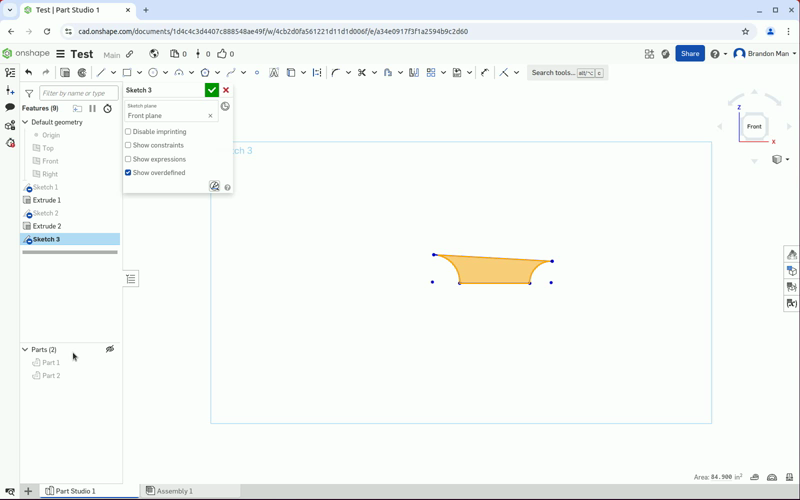
key(shift+e)
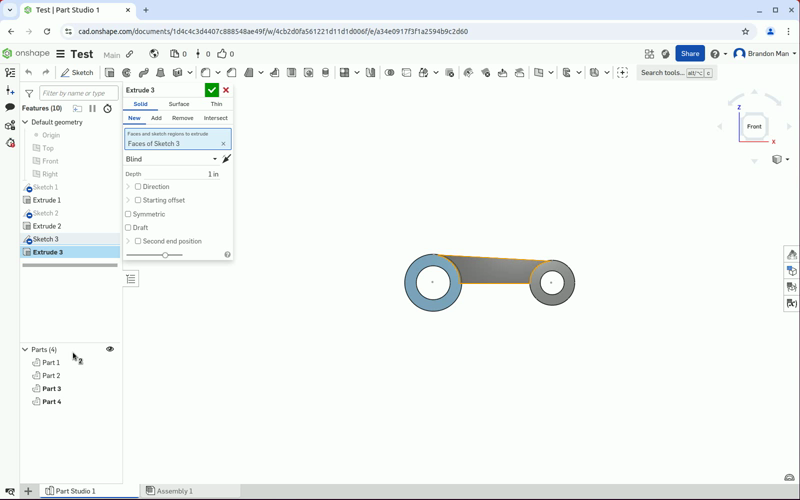
mouse_move(143, 106)
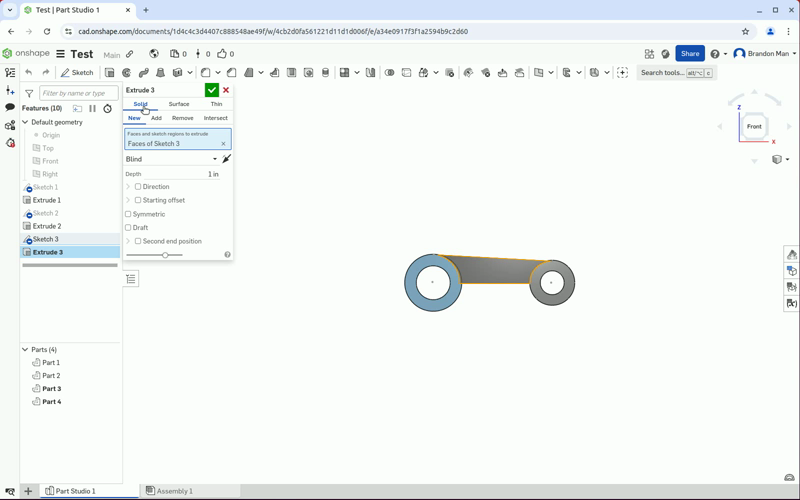
click(143, 106)
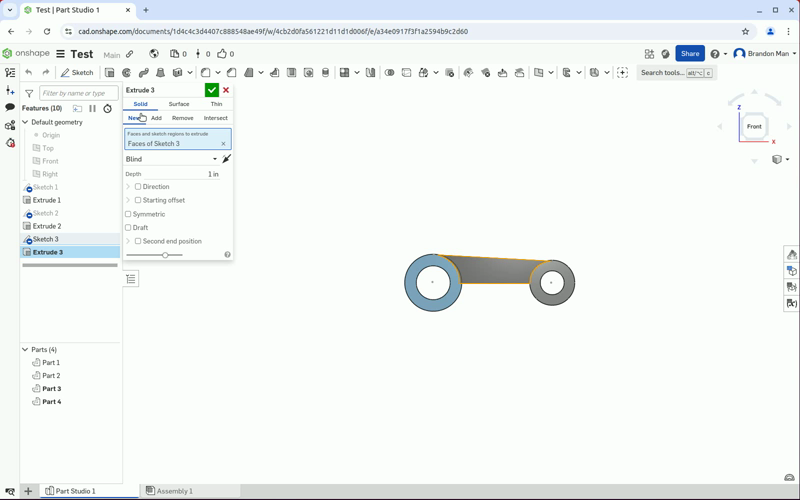
mouse_move(137, 120)
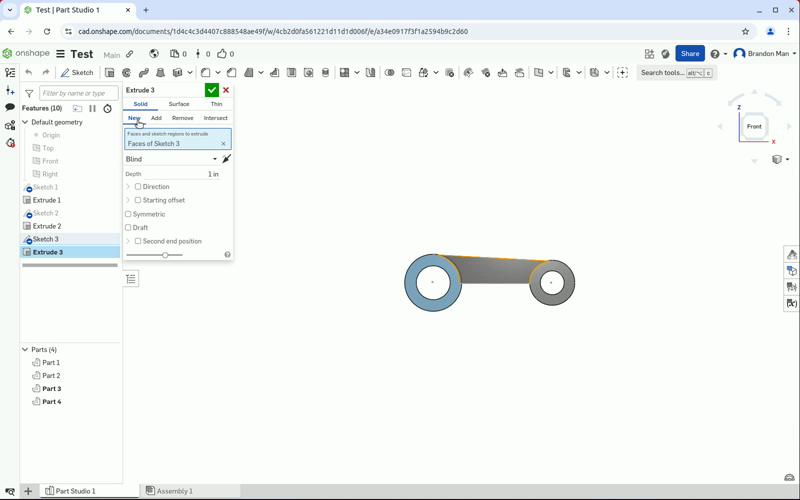
click(137, 120)
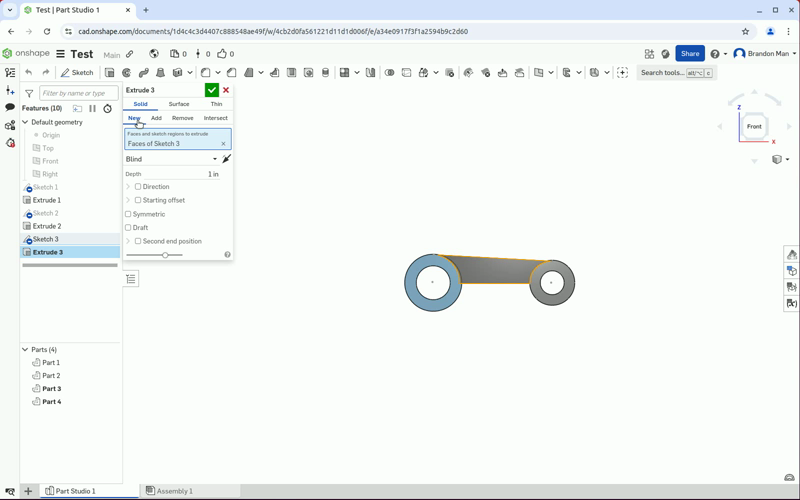
key(tab, 4)
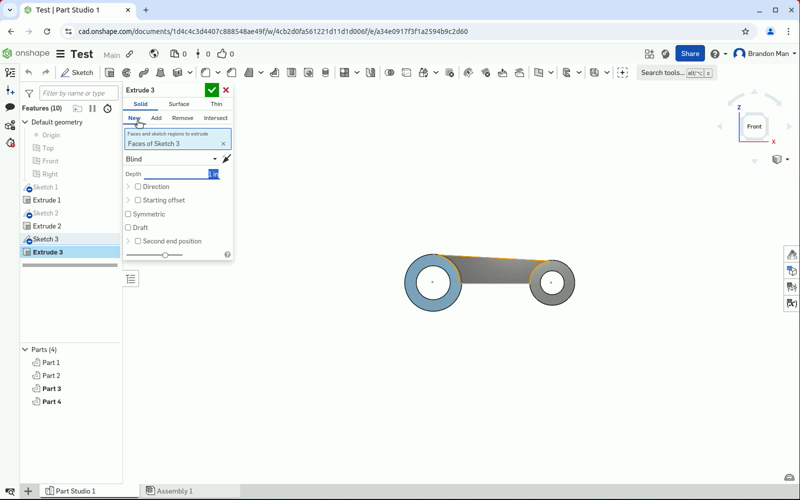
text(2.408)
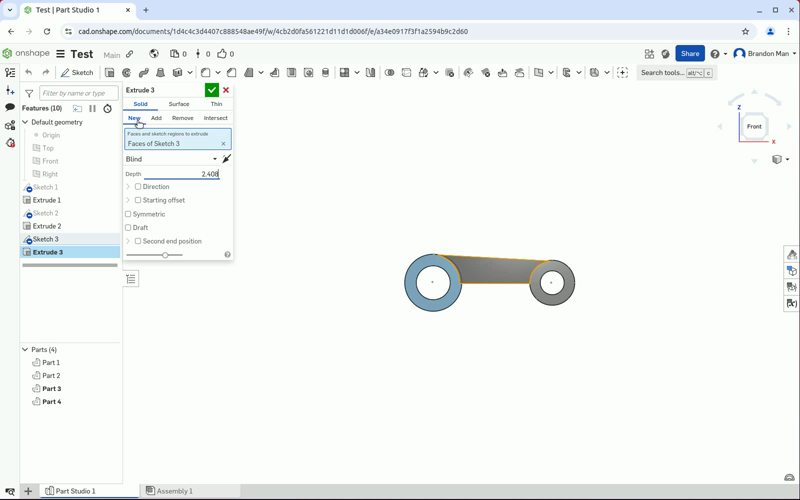
key(tab, 3)
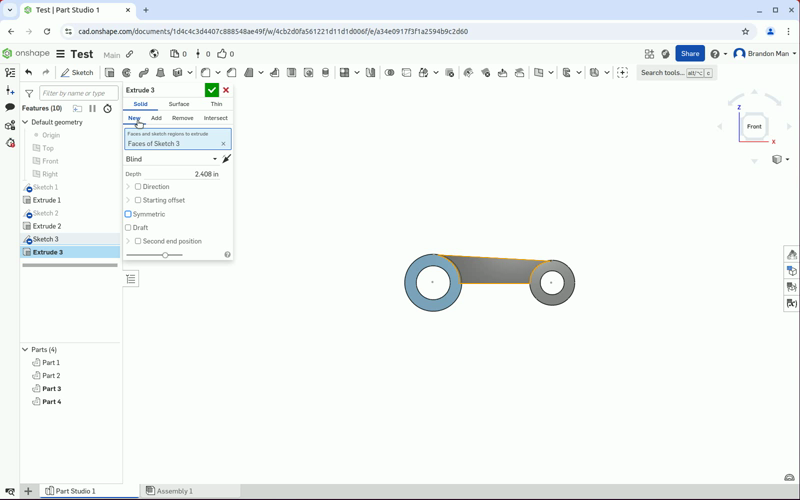
key(space)
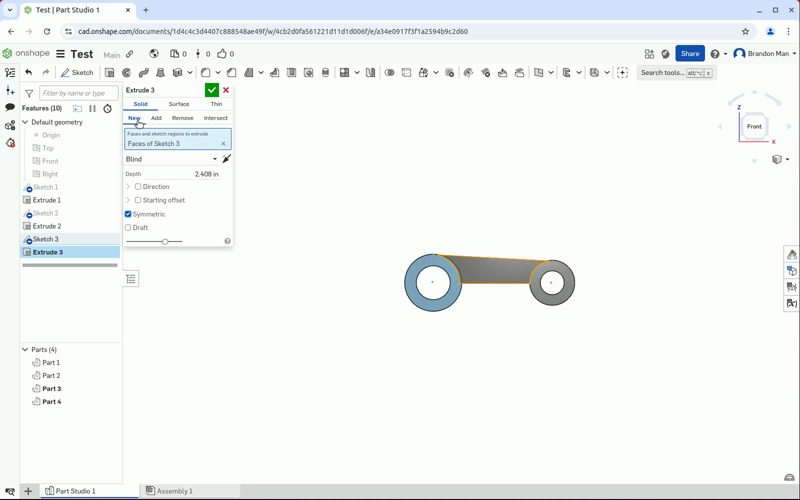
key(enter)
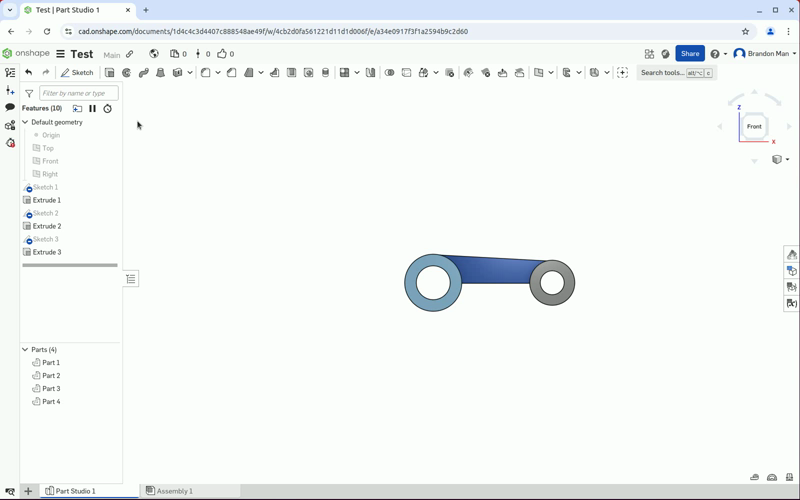
key(shift+h)
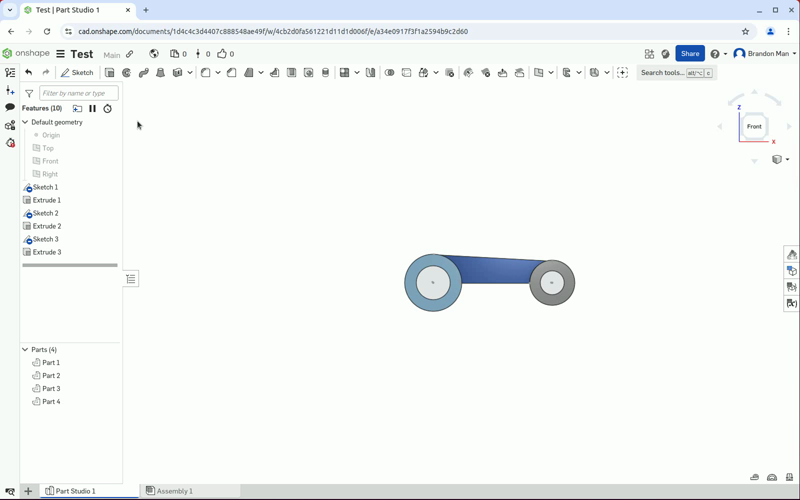
key(shift+h)
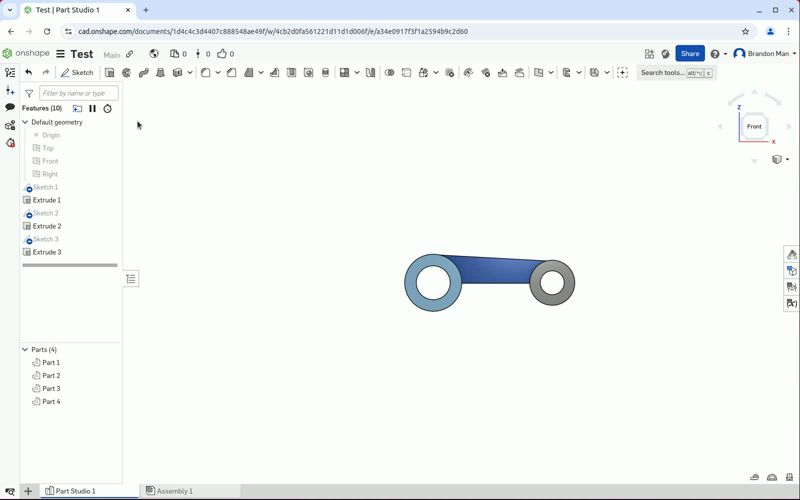
mouse_move(73, 189)
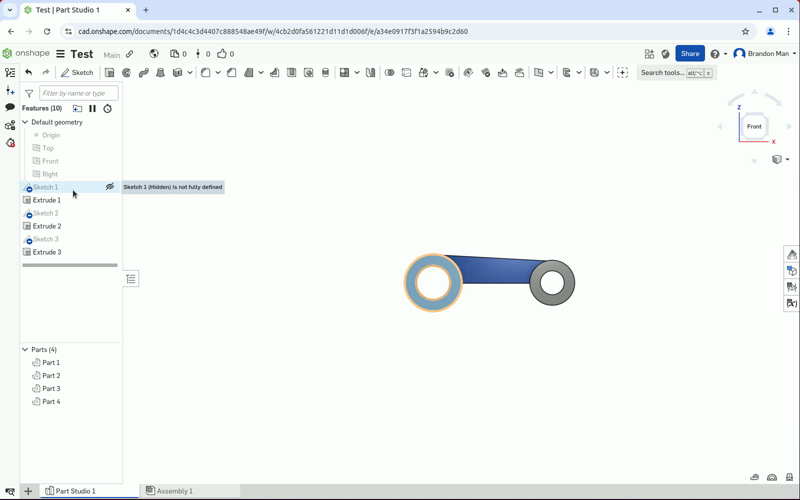
click(73, 189)
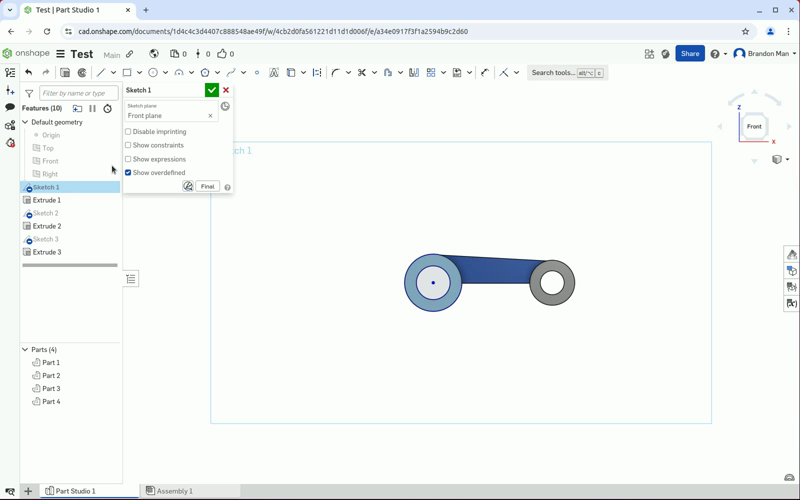
mouse_move(229, 92)
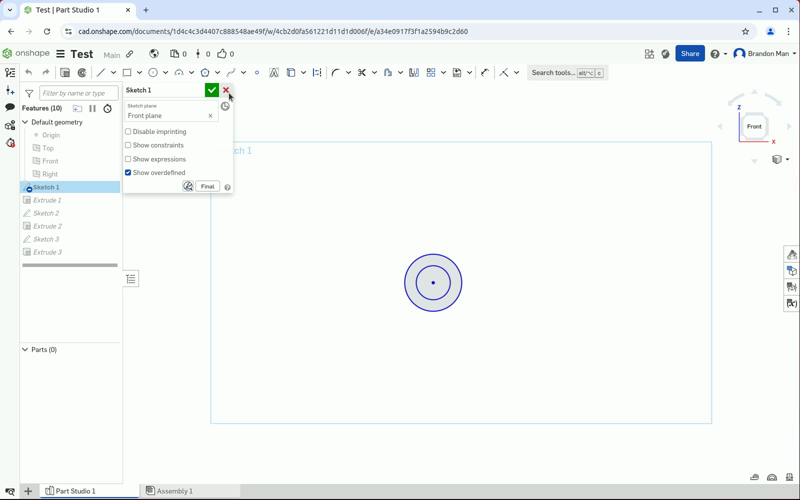
click(229, 92)
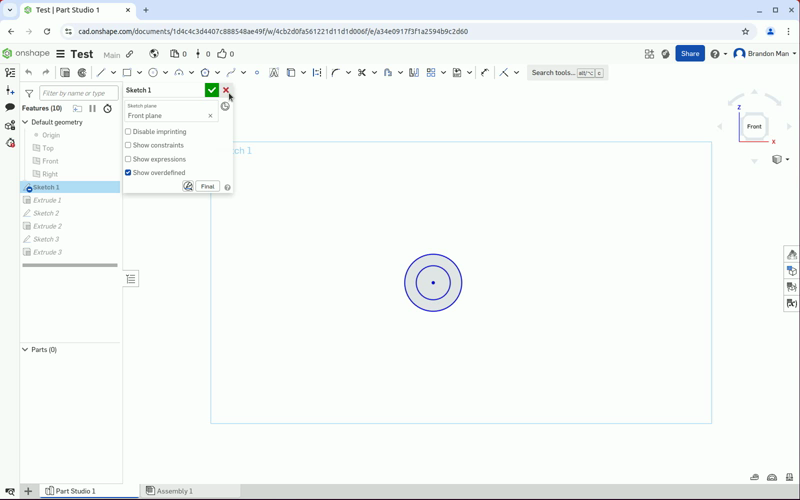
key(shift+s)
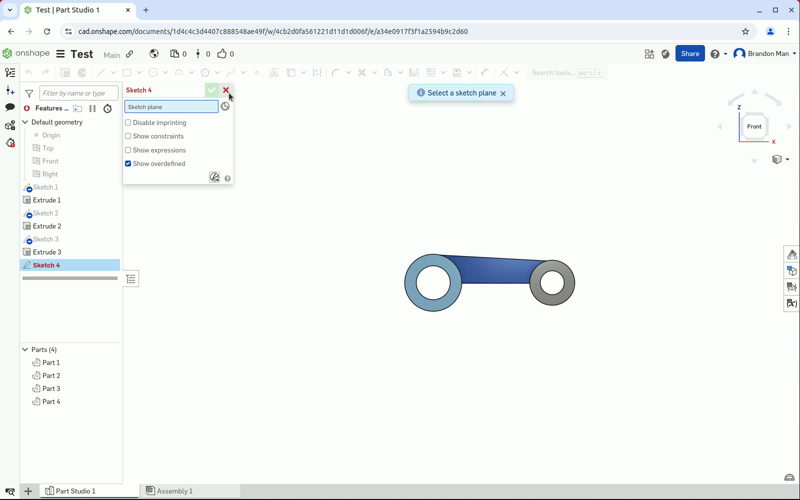
mouse_move(73, 163)
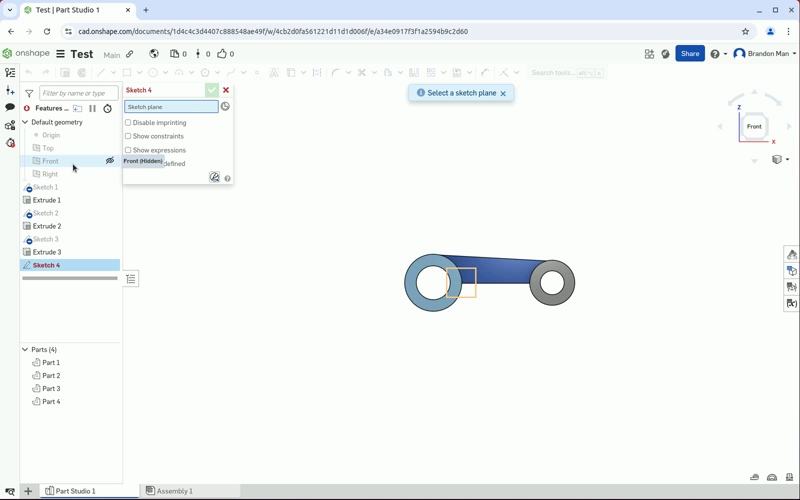
click(73, 163)
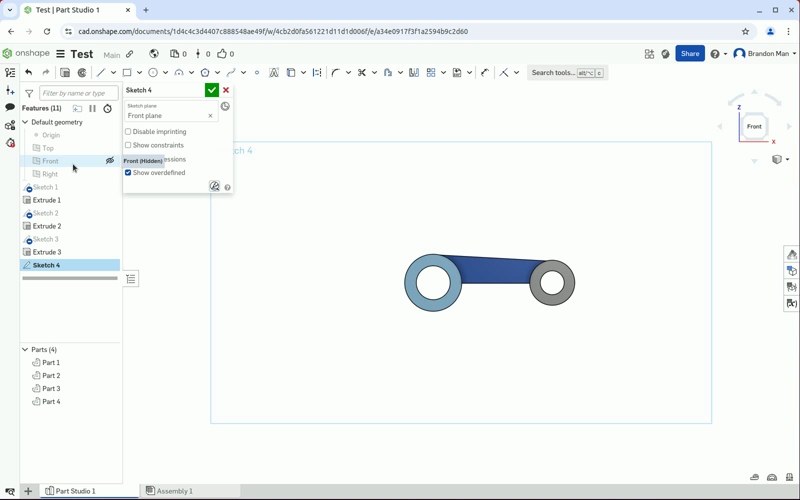
mouse_move(73, 352)
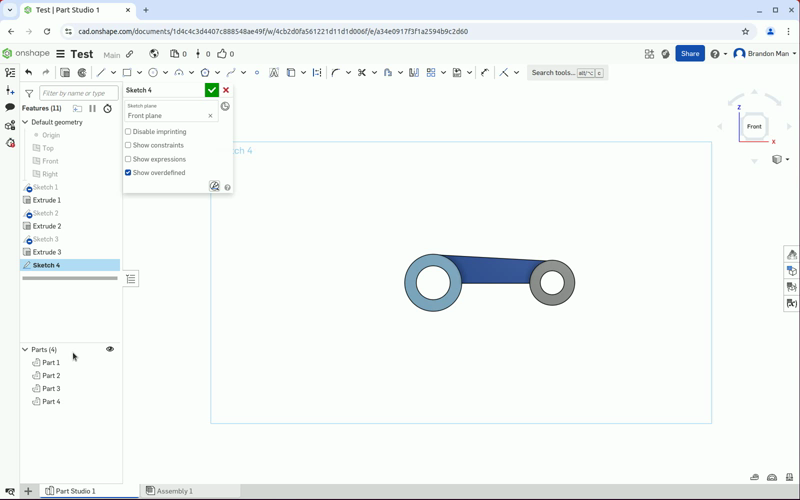
key(y)
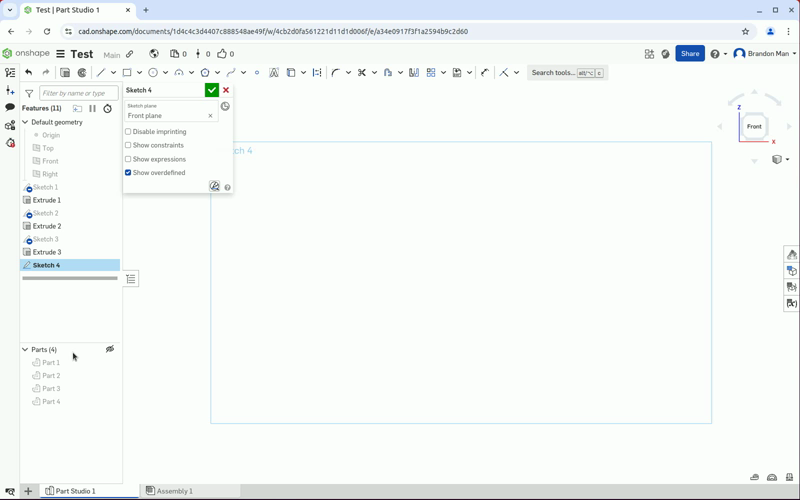
key(l)
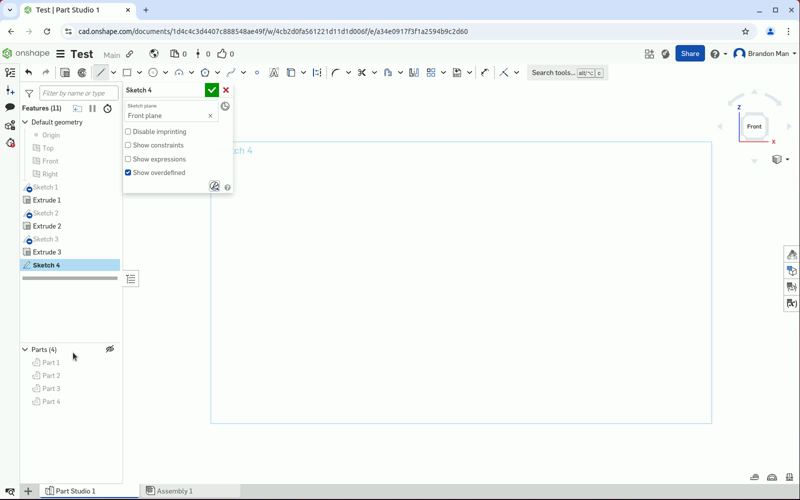
key_down(shift)
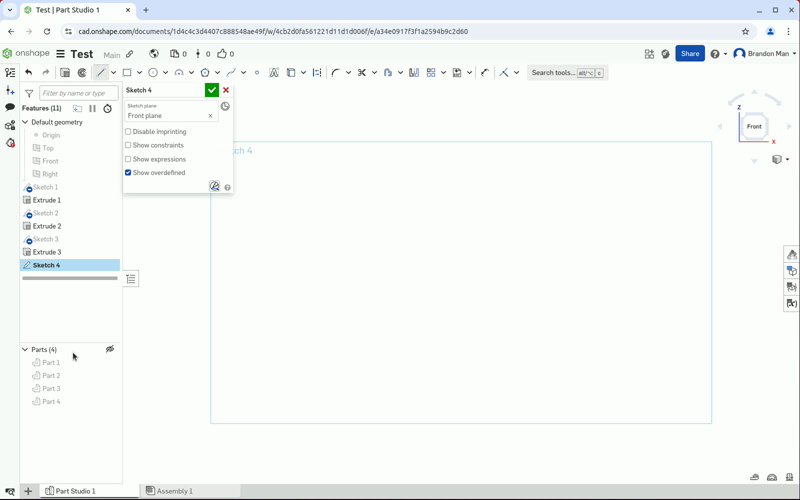
mouse_move(433, 311)
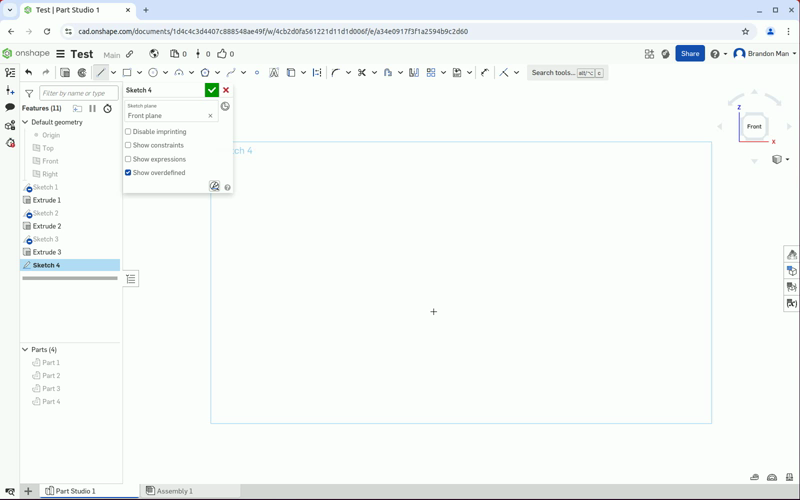
click(433, 311)
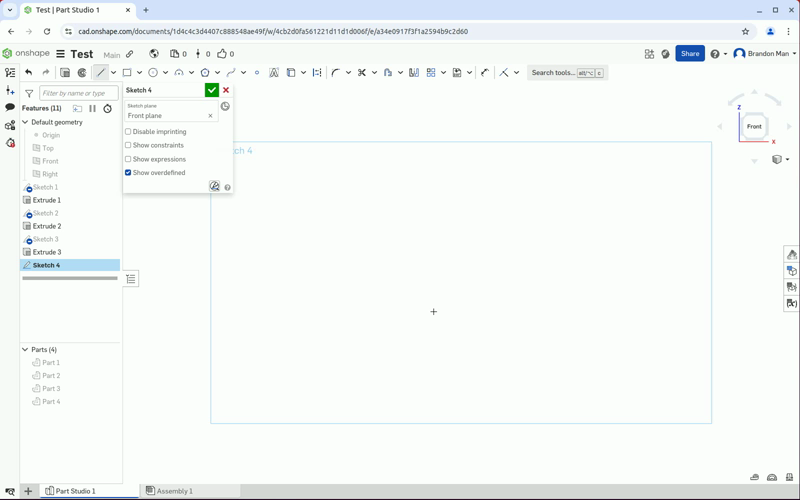
key_up(shift)
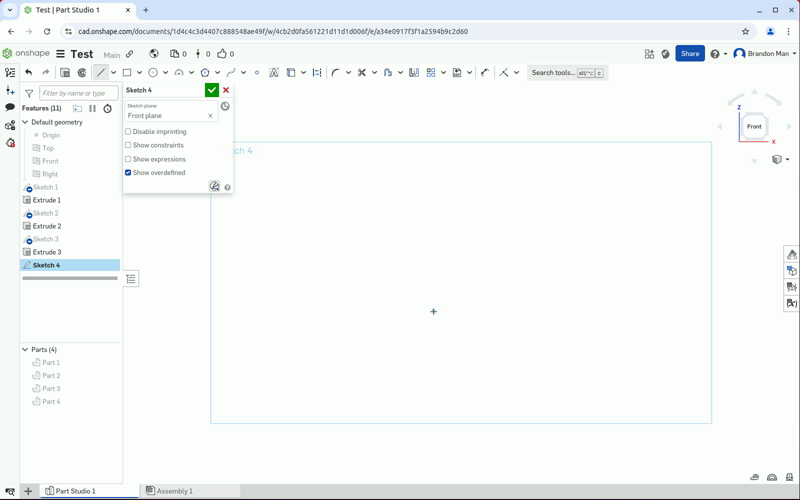
key_down(shift)
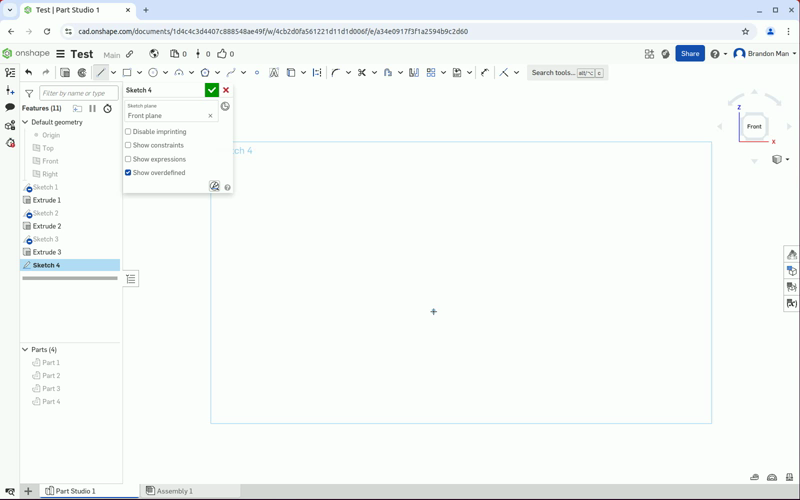
mouse_move(552, 304)
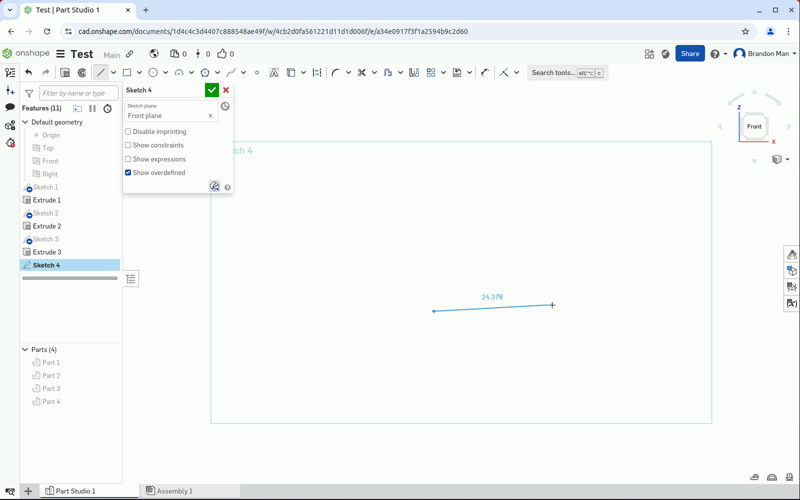
click(552, 304)
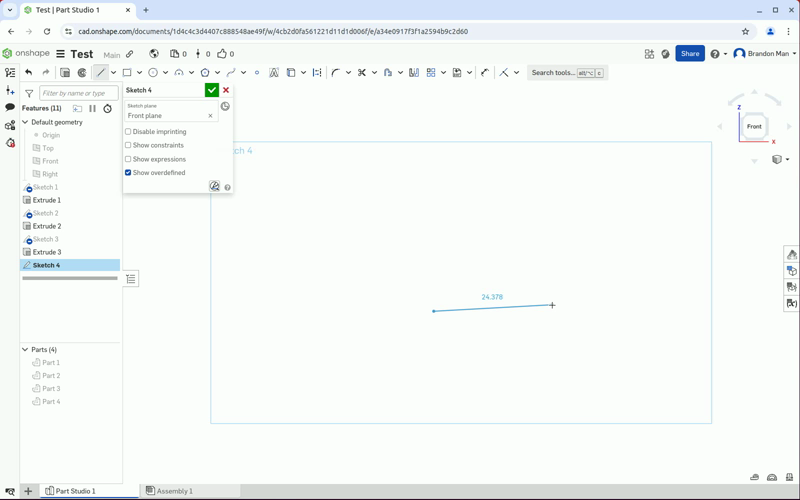
key_up(shift)
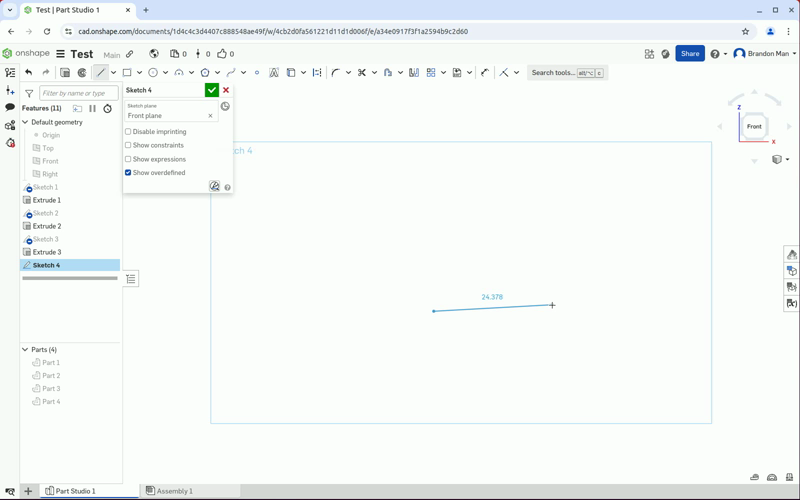
key(esc)
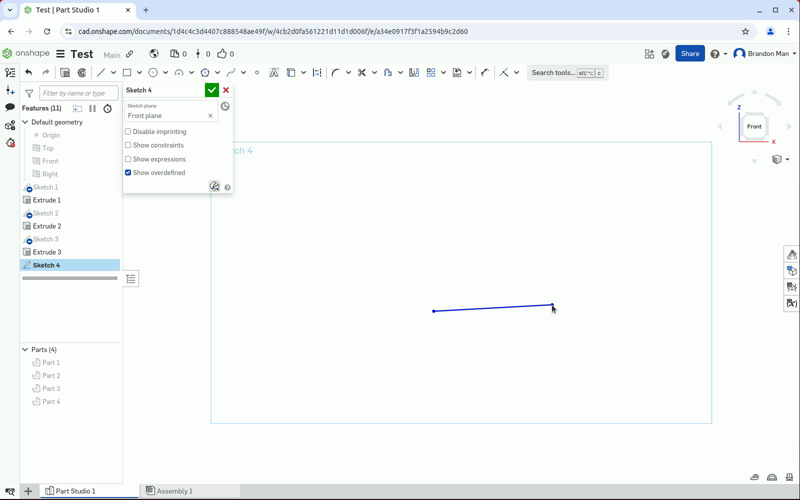
key(a)
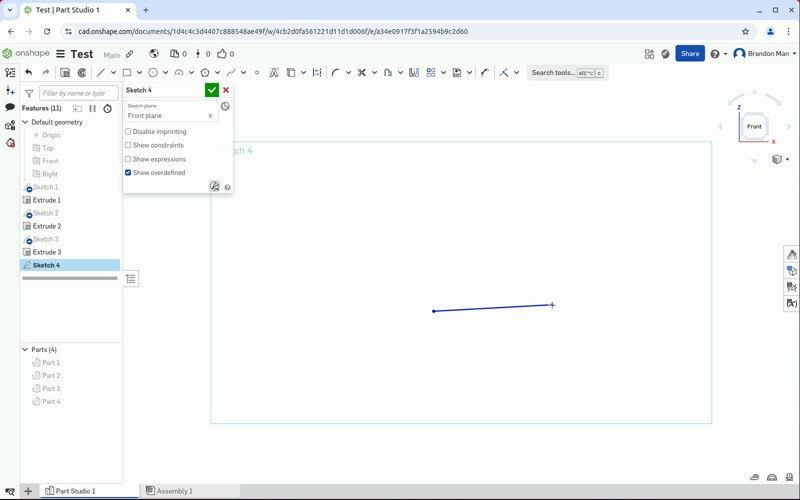
mouse_move(552, 304)
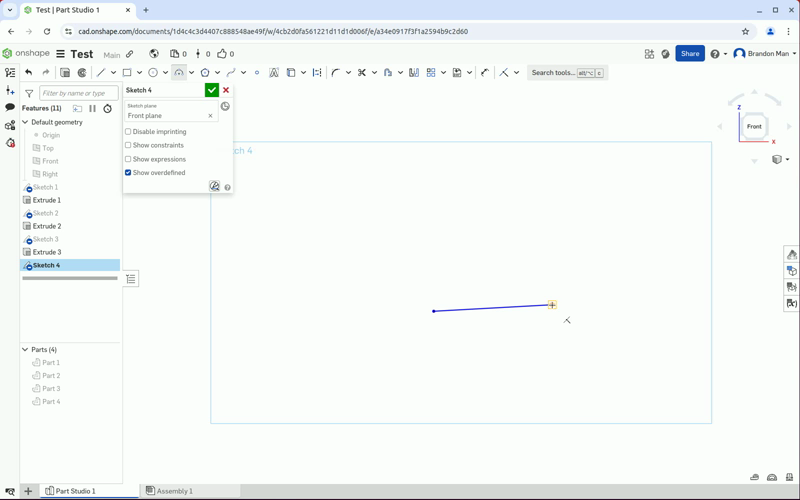
click(552, 304)
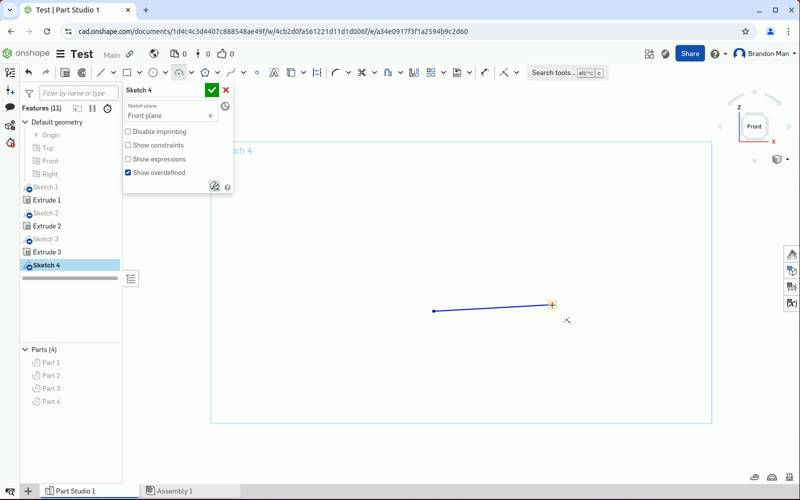
key_down(shift)
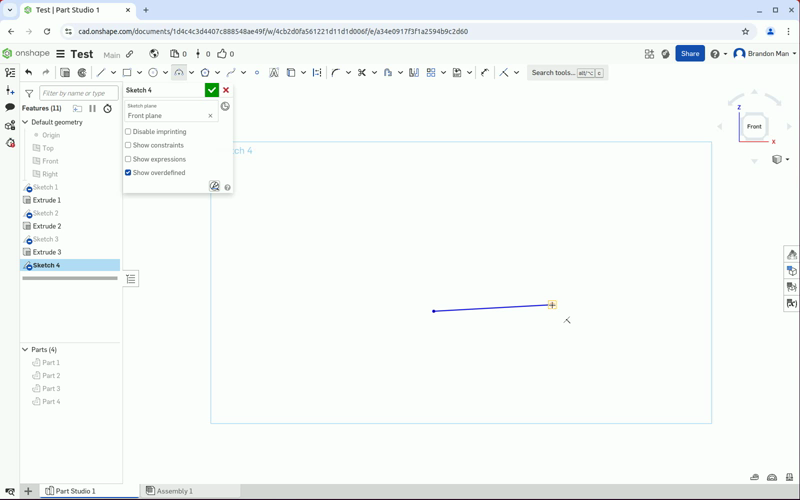
mouse_move(529, 282)
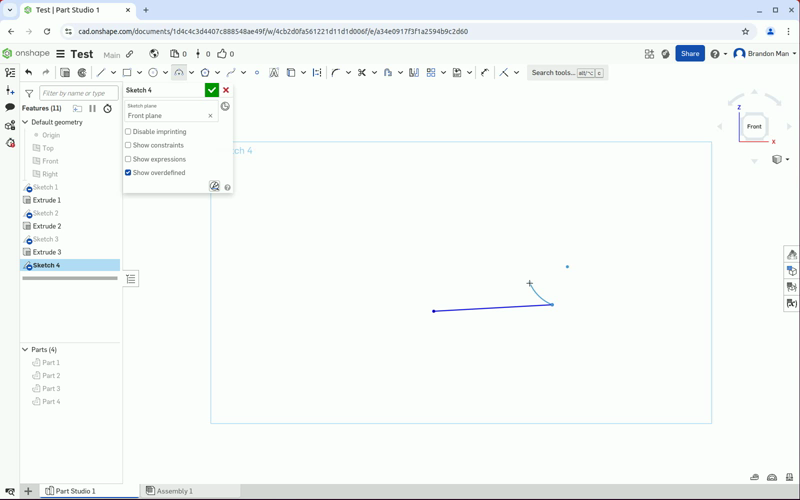
click(529, 282)
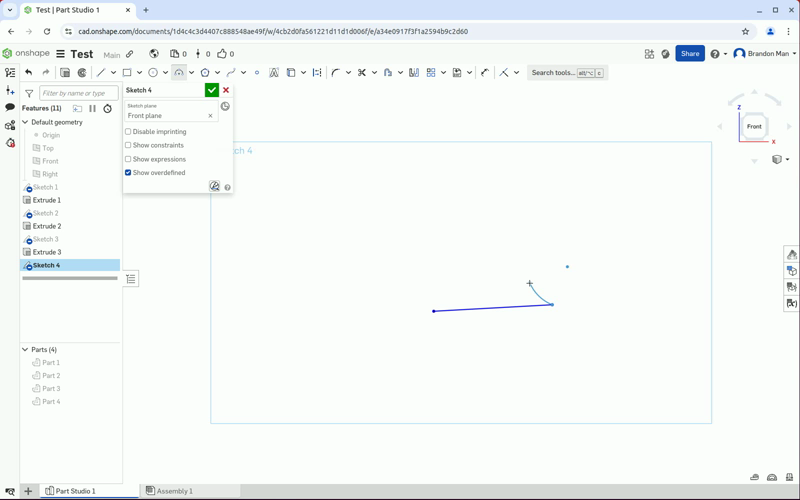
mouse_move(536, 298)
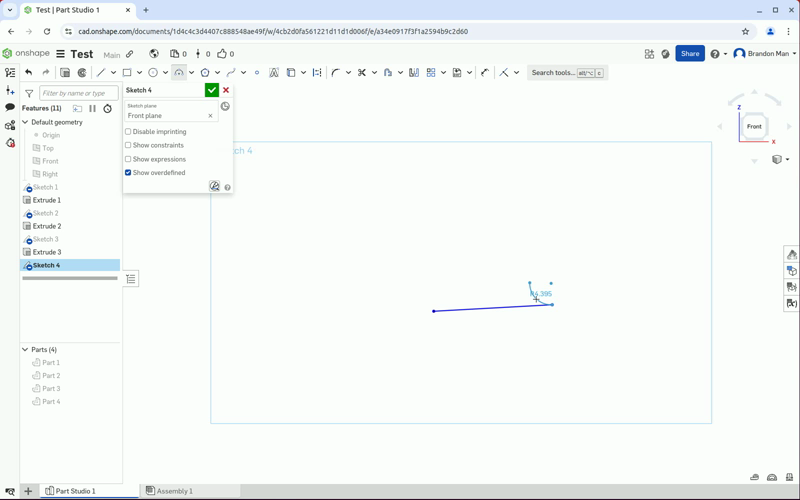
click(536, 298)
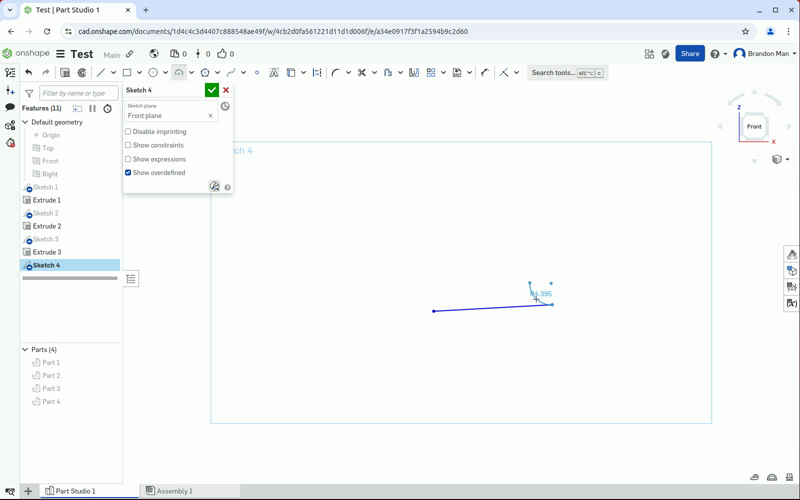
key_up(shift)
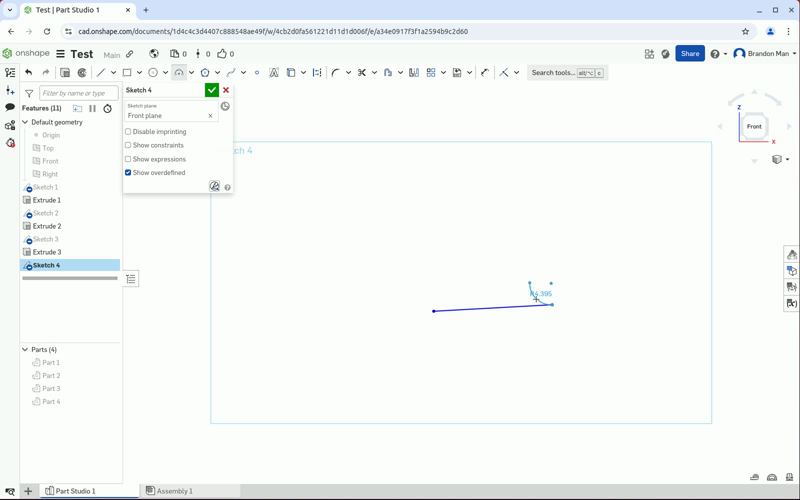
key(esc)
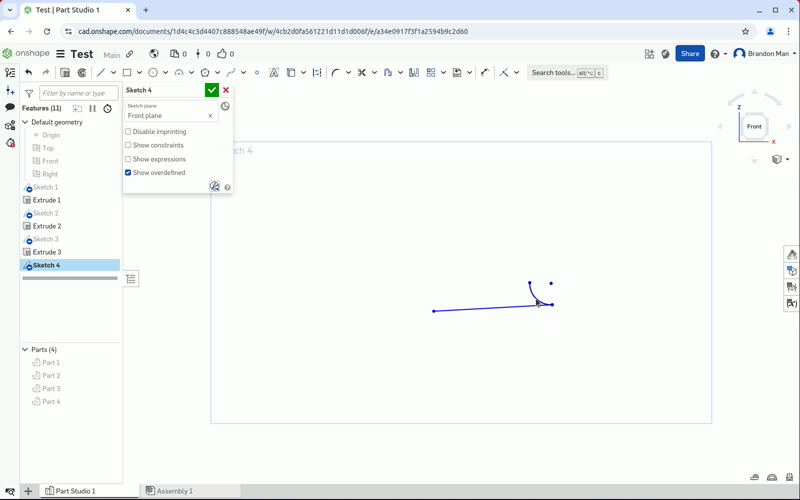
key(l)
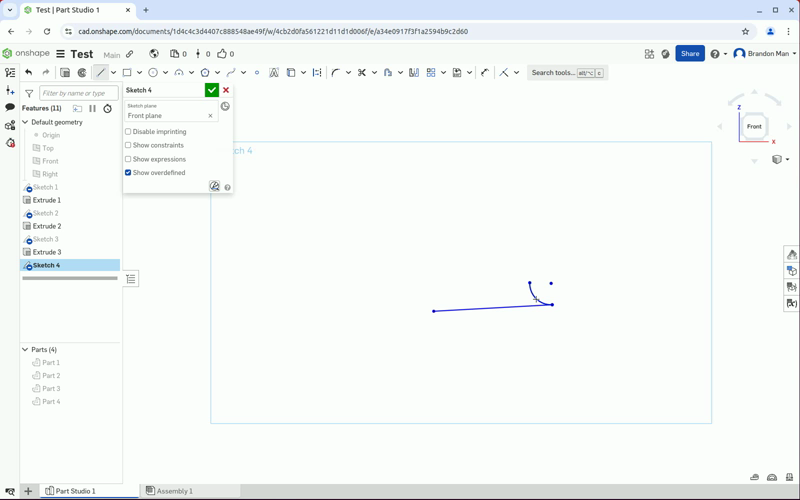
mouse_move(529, 282)
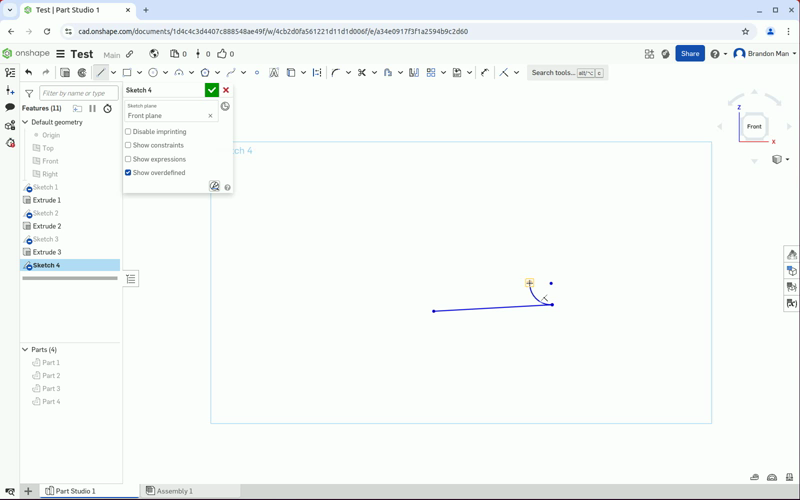
click(529, 282)
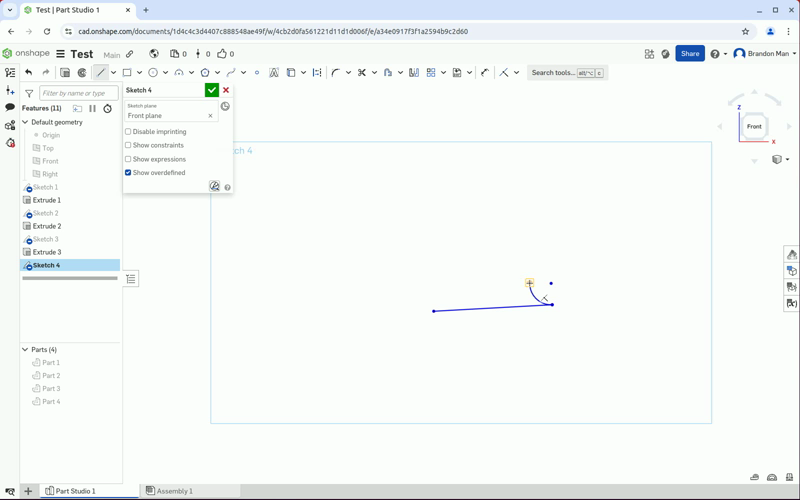
key_down(shift)
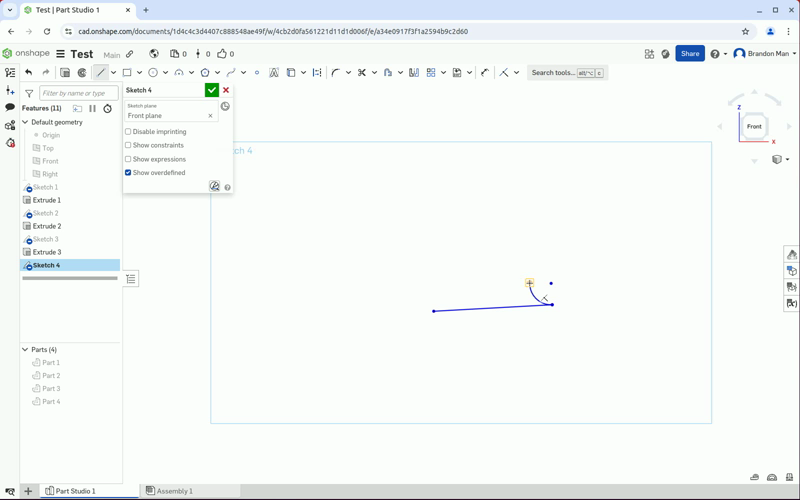
mouse_move(459, 282)
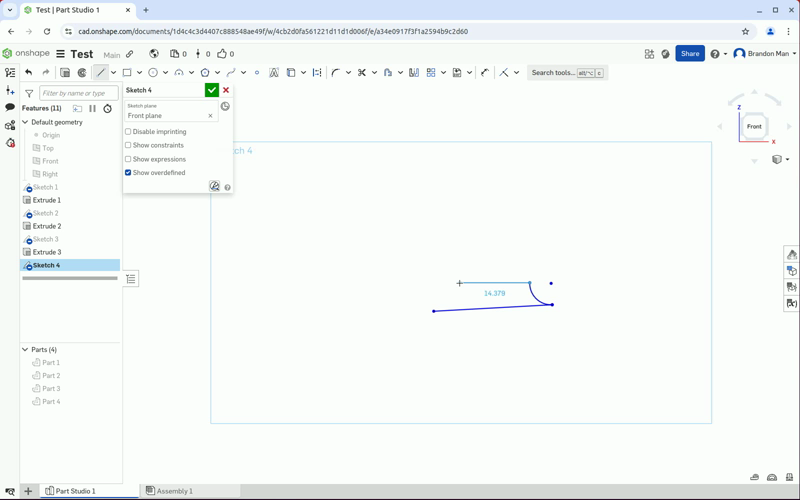
click(459, 282)
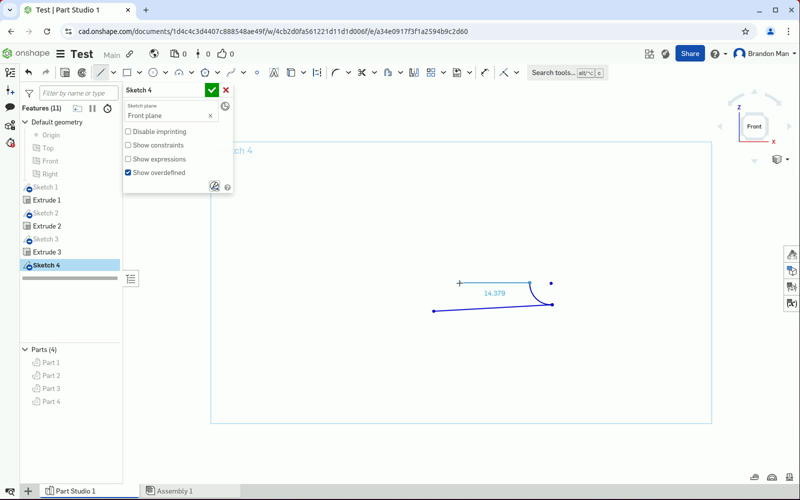
key_up(shift)
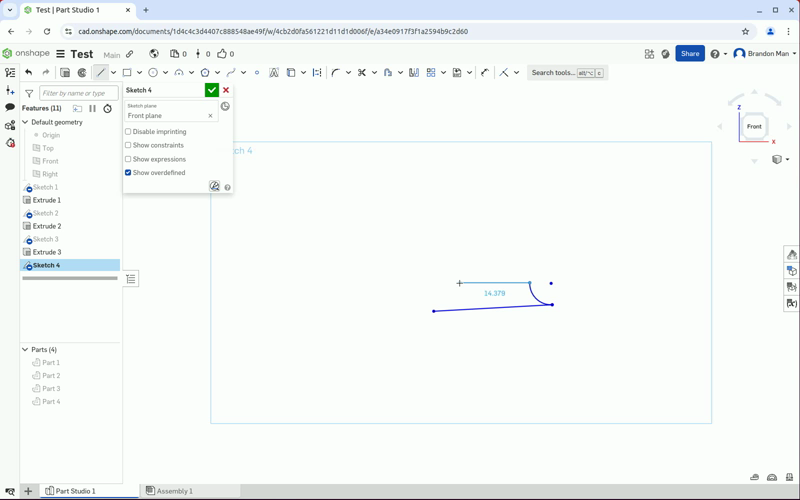
key(esc)
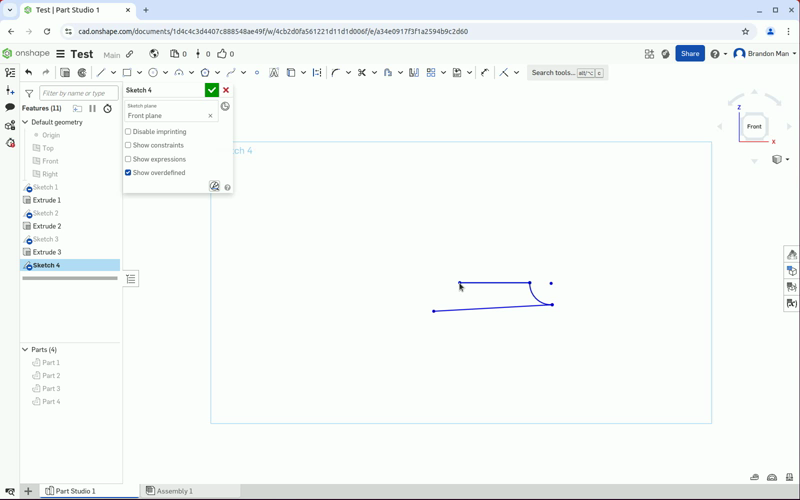
key(a)
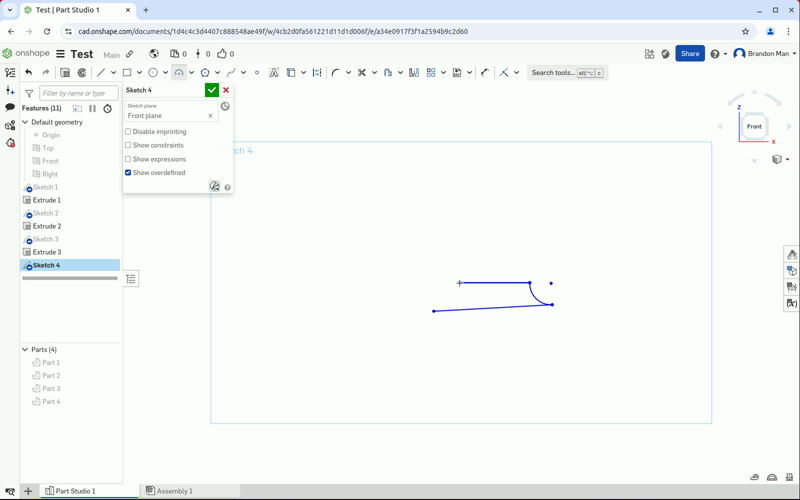
mouse_move(459, 282)
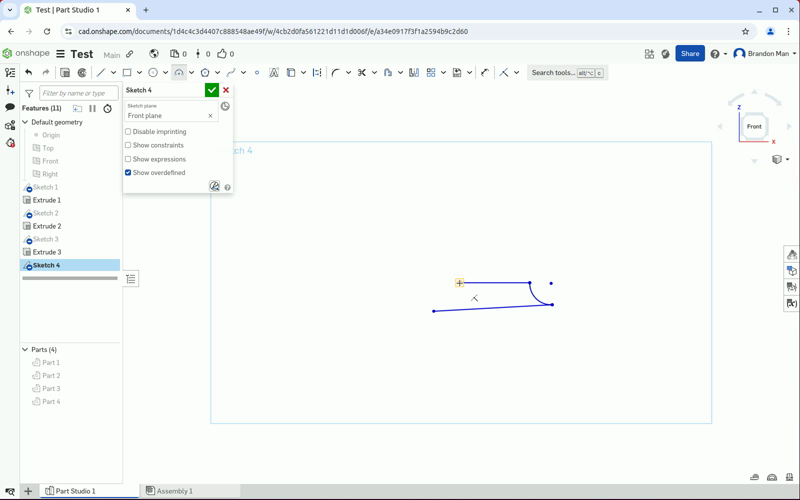
click(459, 282)
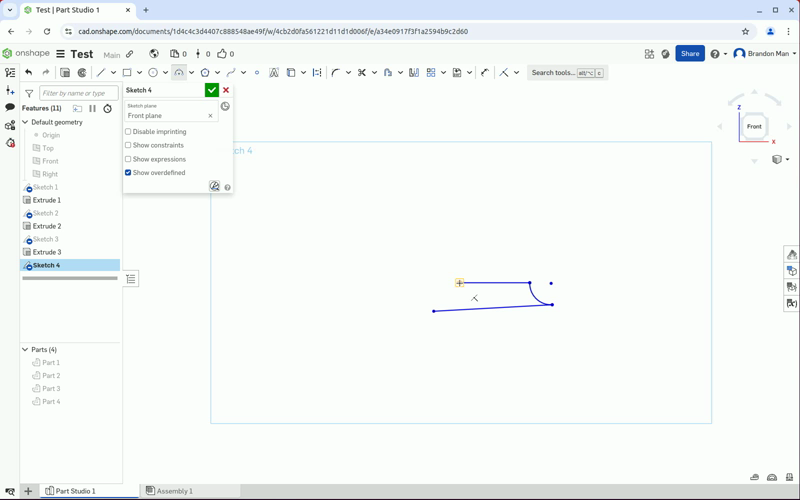
mouse_move(433, 311)
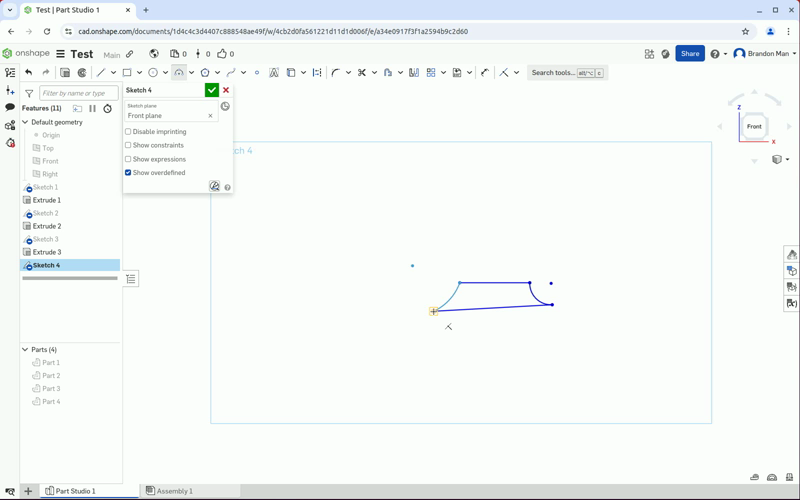
click(433, 311)
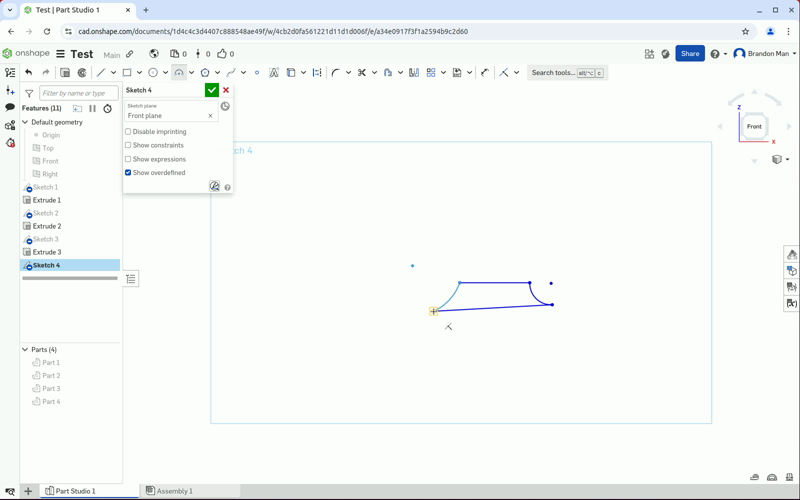
key_down(shift)
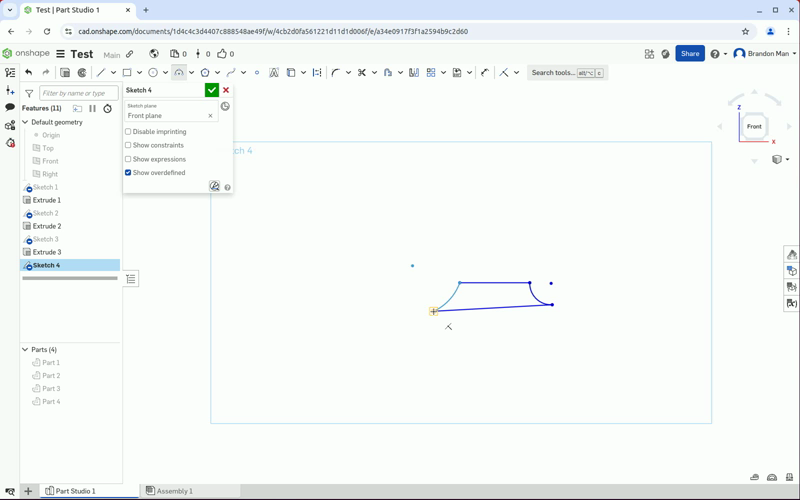
mouse_move(452, 302)
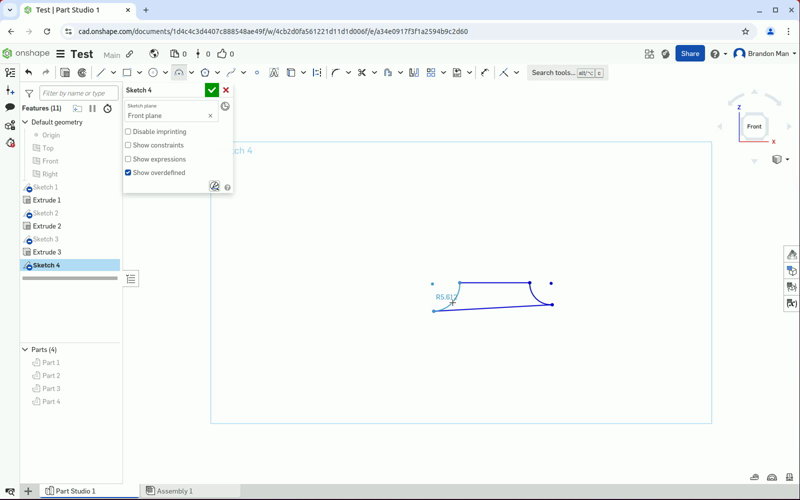
click(452, 302)
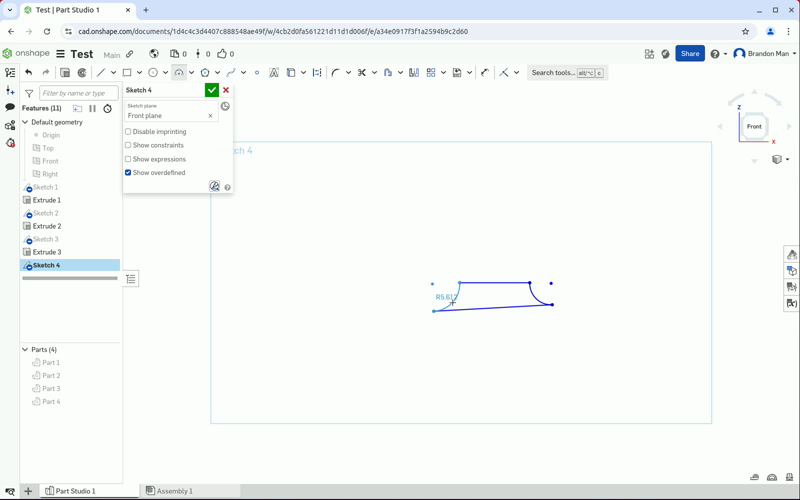
key_up(shift)
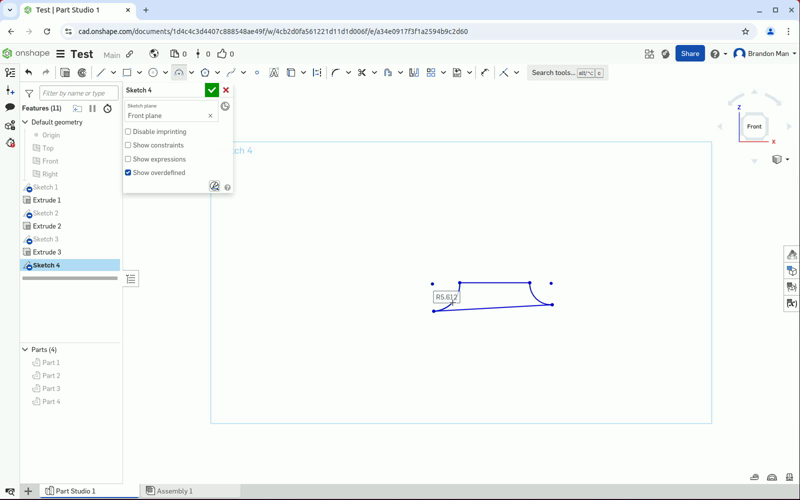
key(esc)
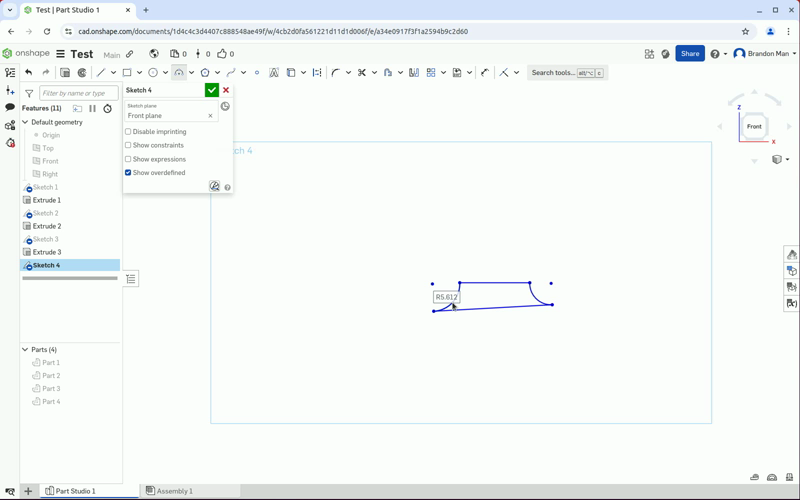
mouse_move(526, 293)
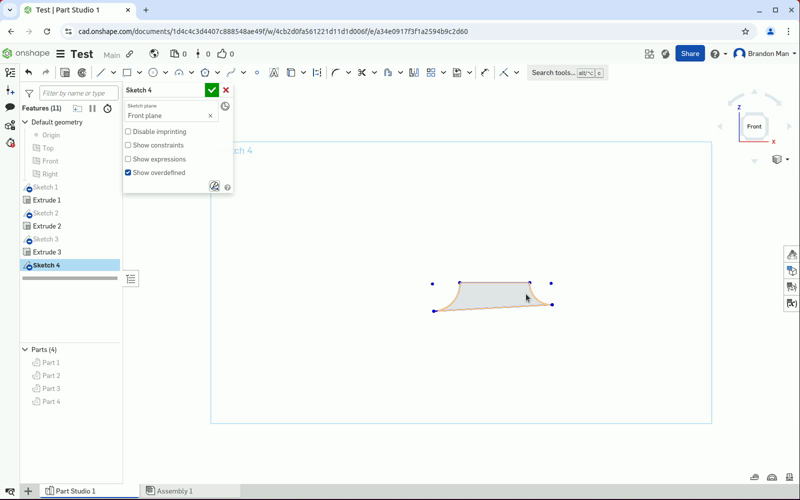
click(526, 293)
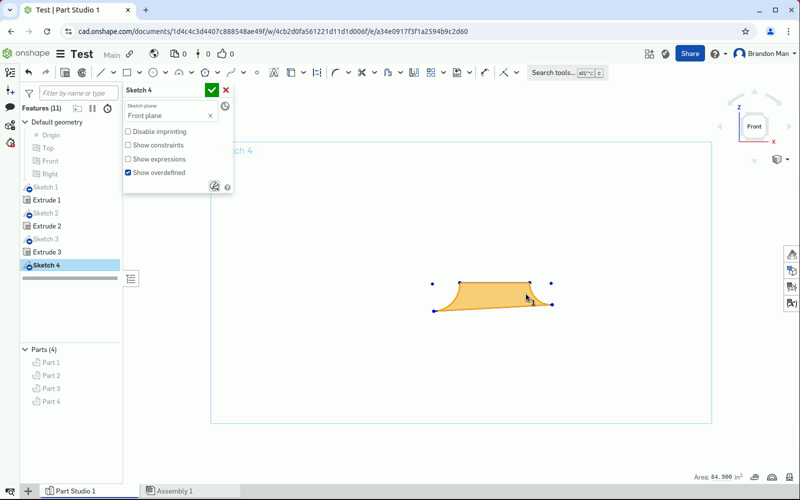
mouse_move(73, 352)
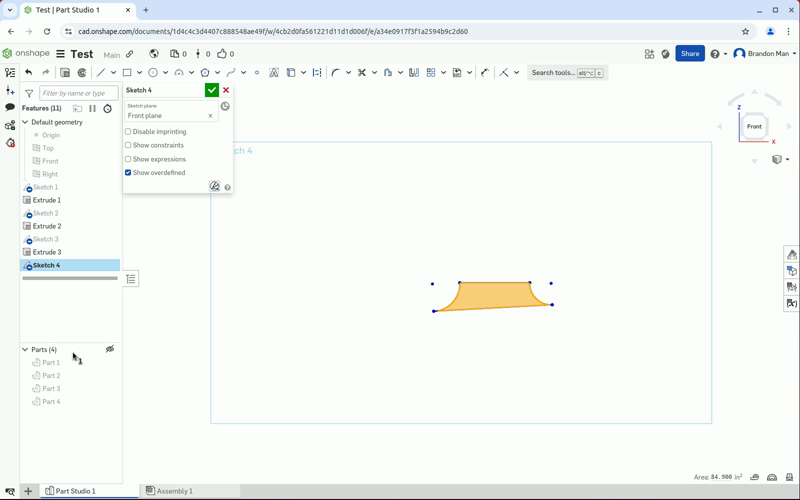
key(shift+y)
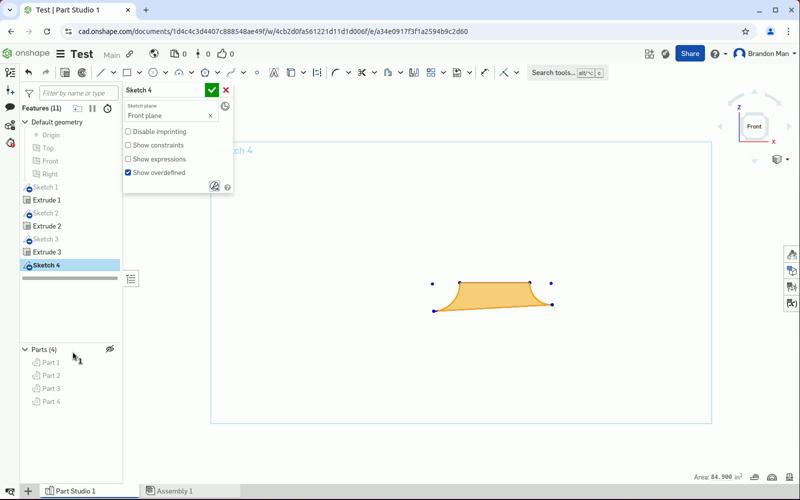
key(shift+e)
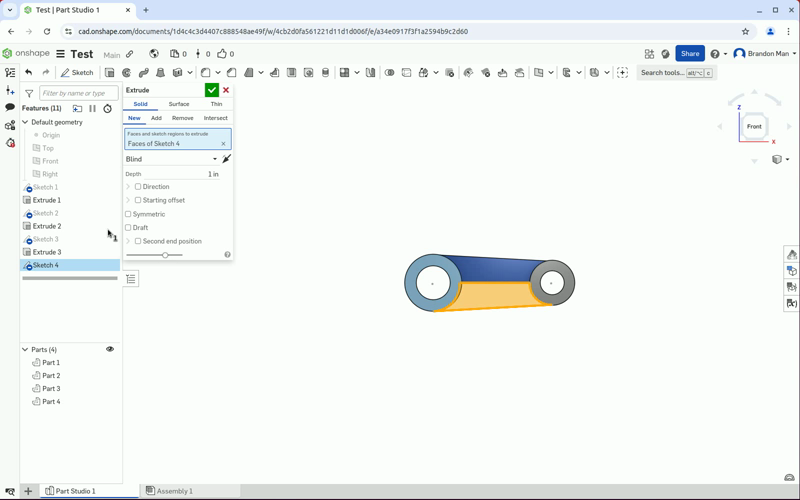
mouse_move(143, 106)
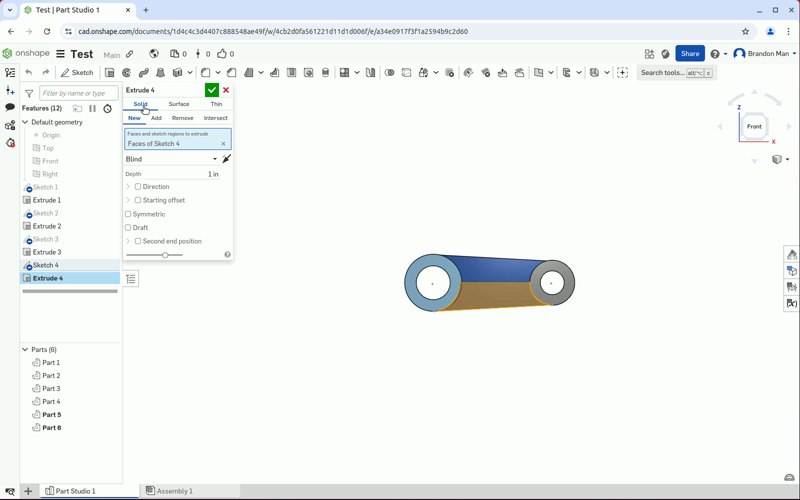
click(143, 106)
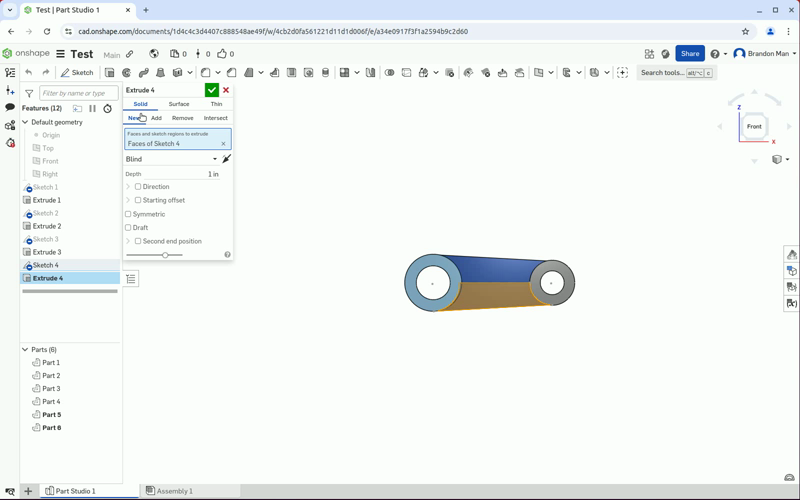
mouse_move(137, 120)
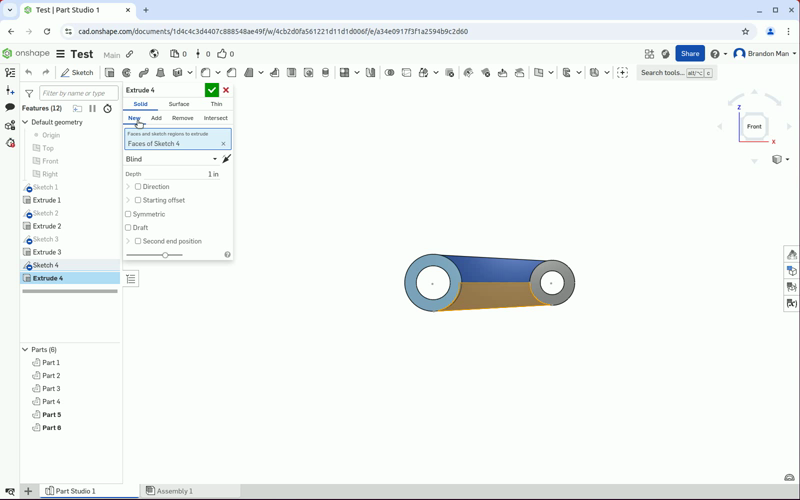
click(137, 120)
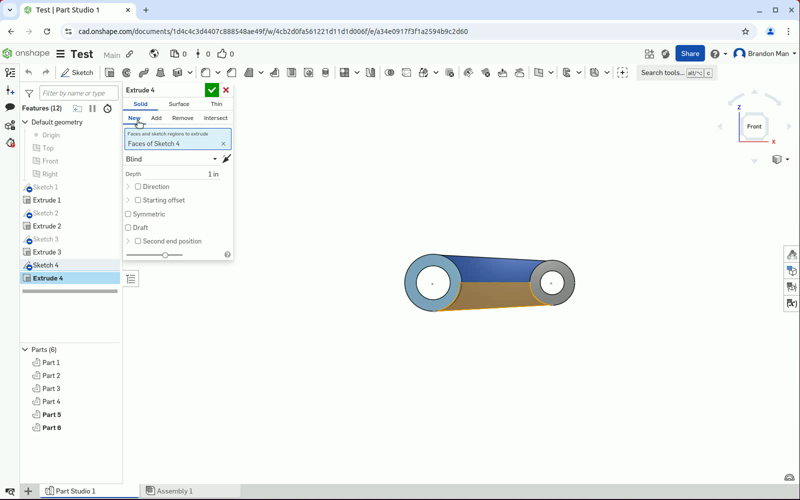
key(tab, 4)
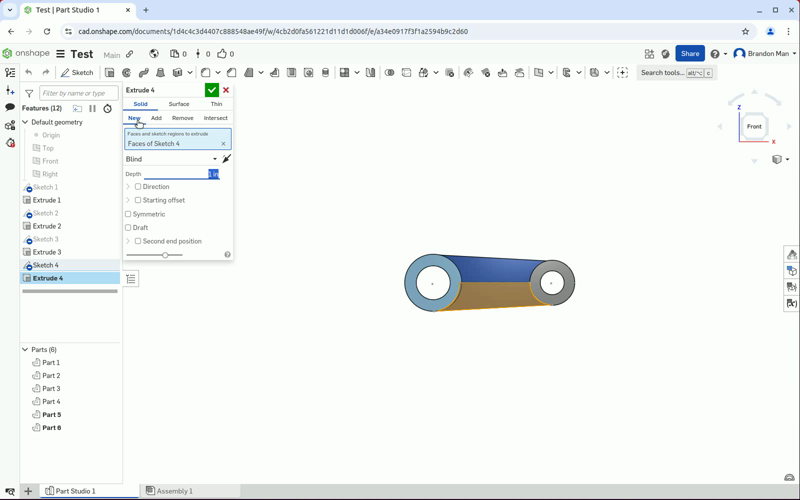
text(2.408)
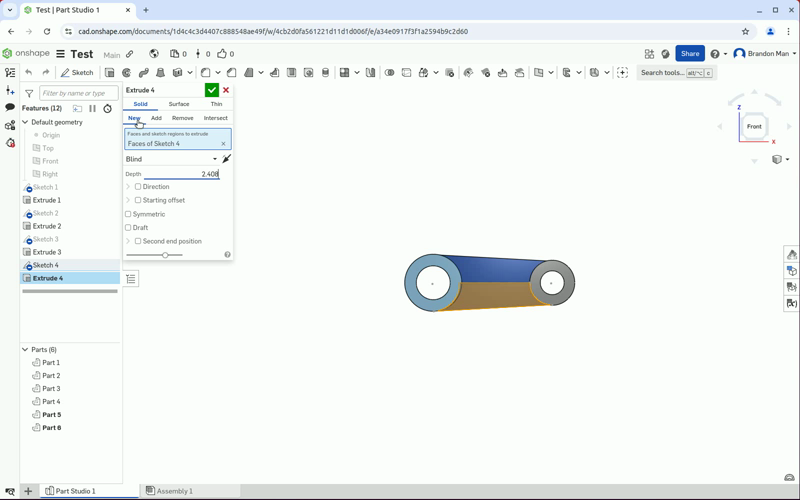
key(tab, 3)
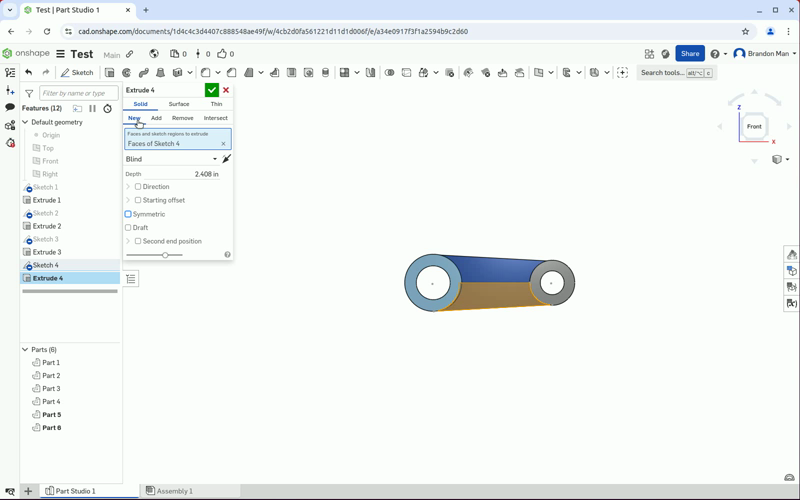
key(space)
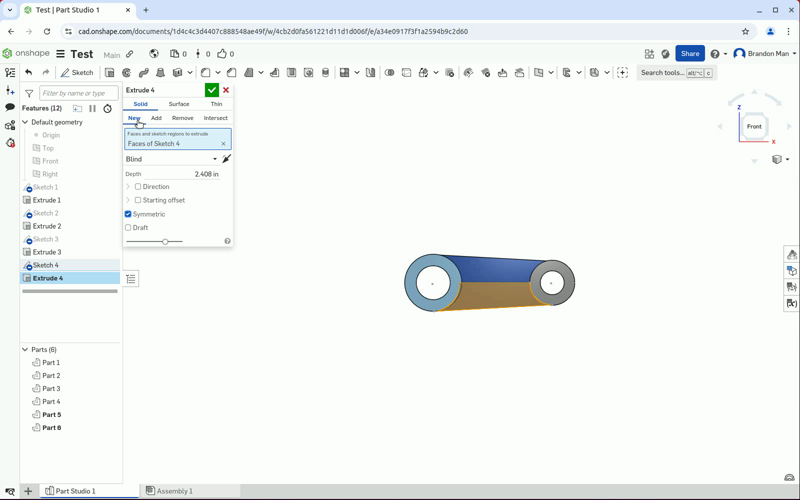
key(enter)
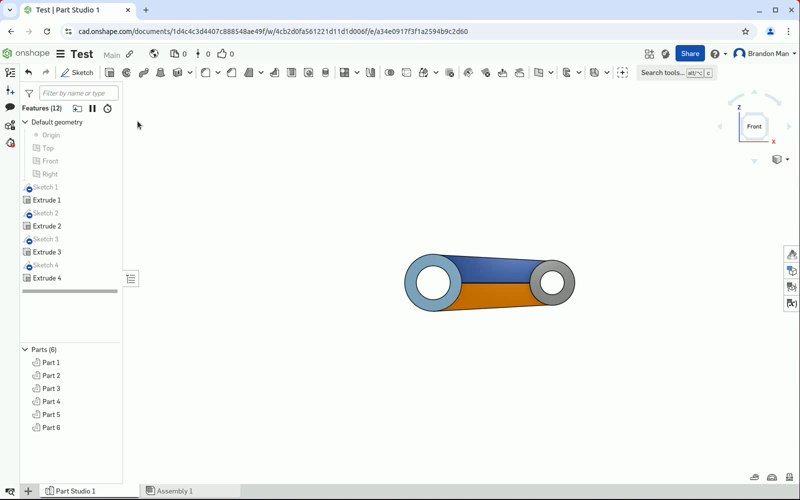
key(shift+h)
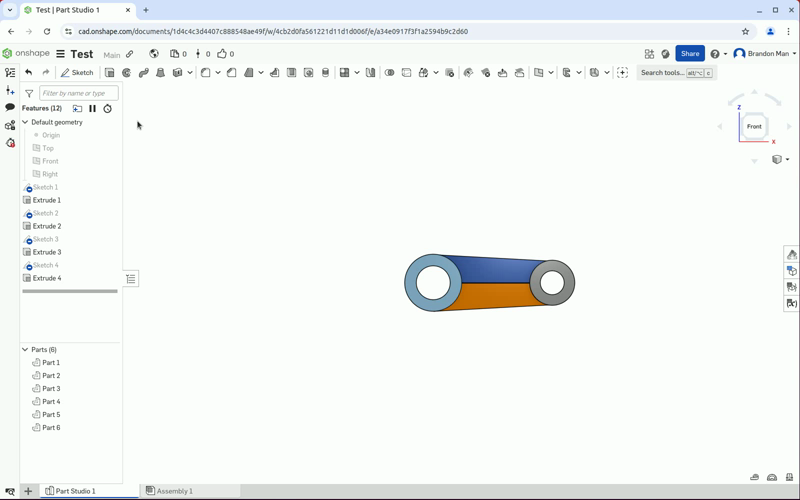
key(shift+h)
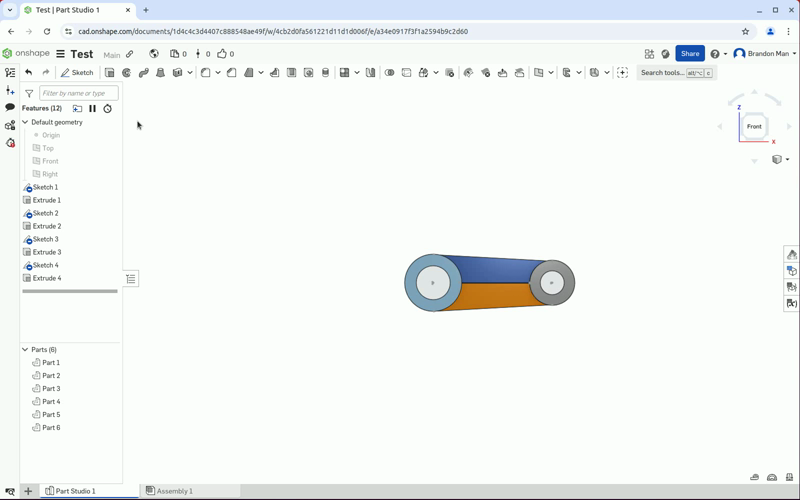
key(shift+7)
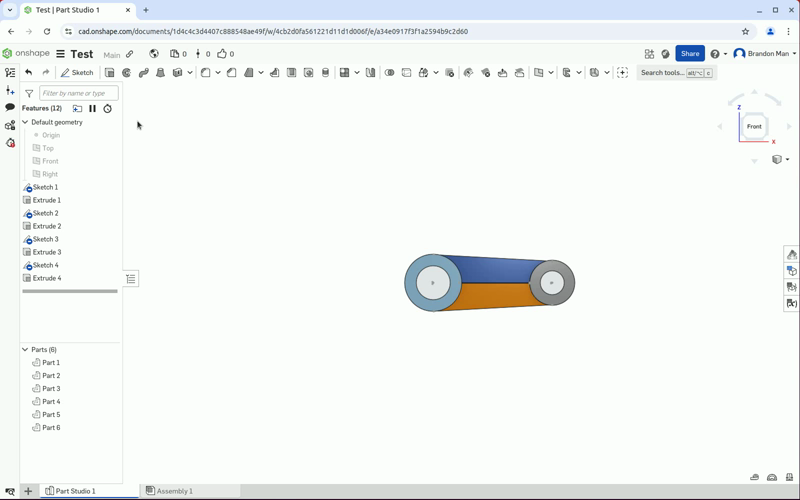
key(left, 2)
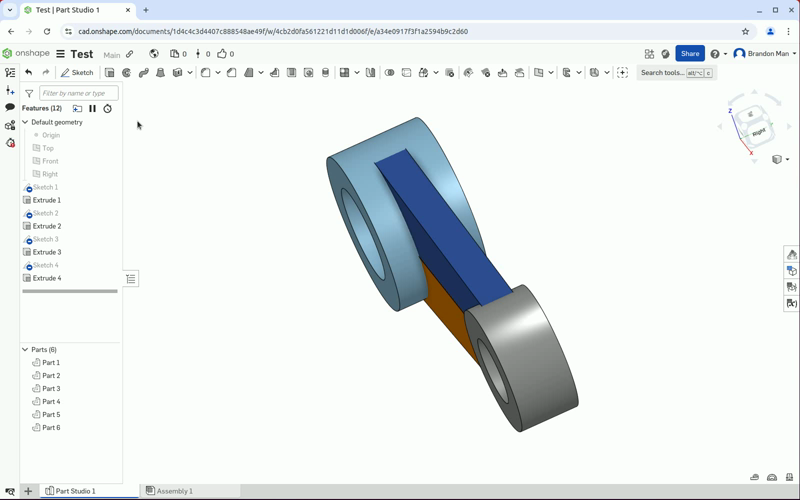
key(down, 2)
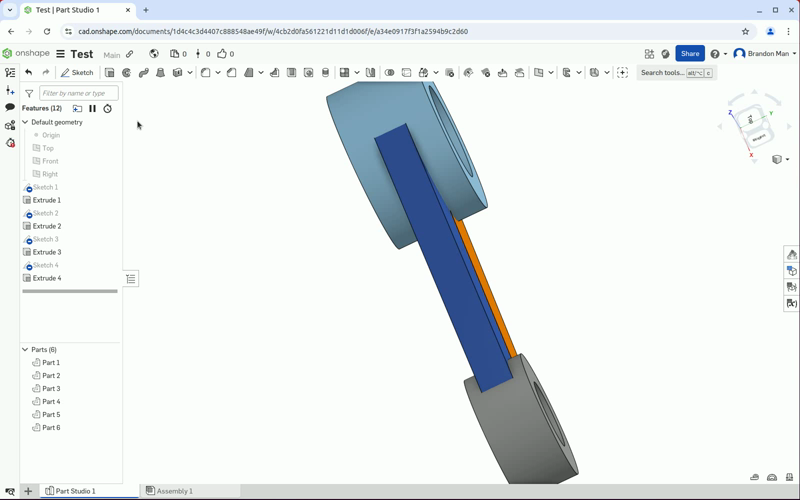
key(up, 2)
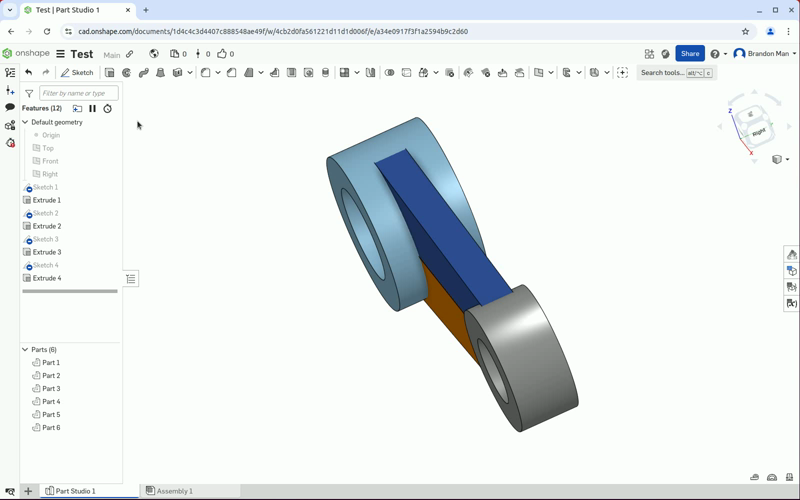
key(right, 2)
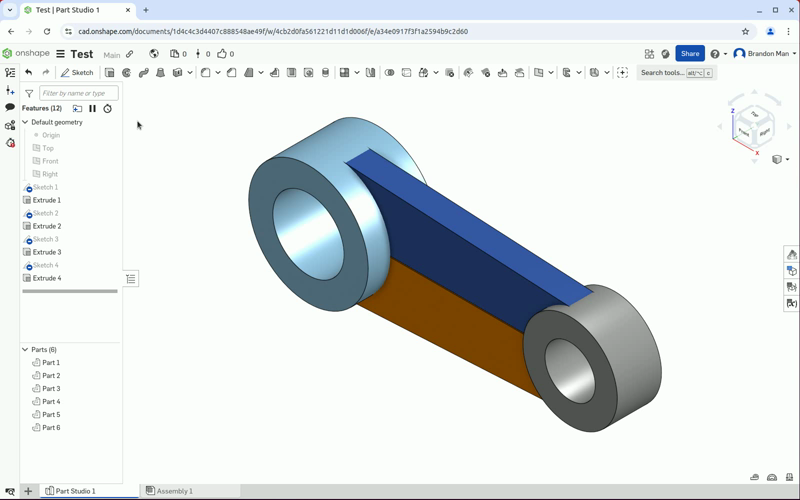
mouse_move(73, 189)
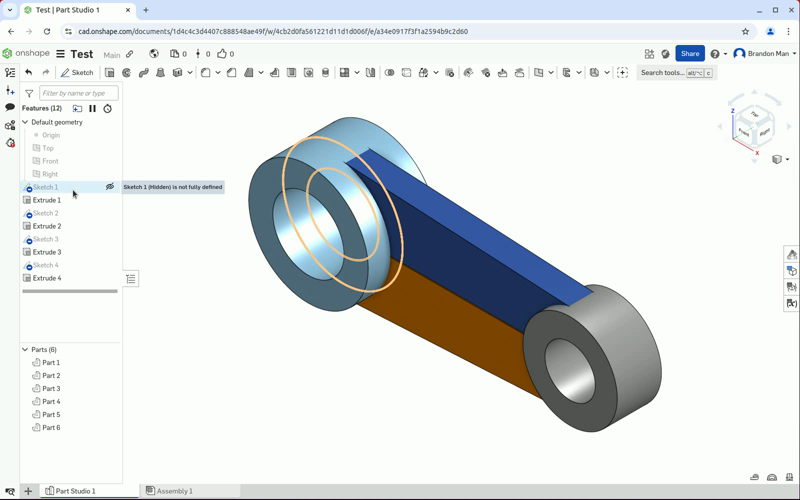
click(73, 189)